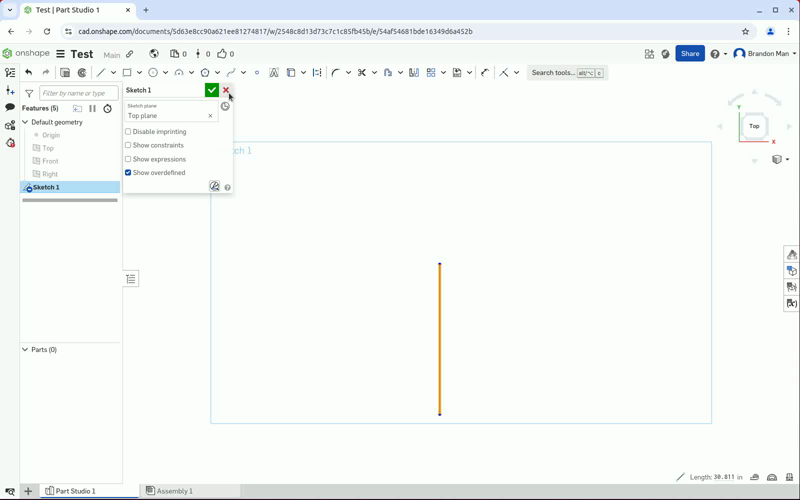
key(shift+h)
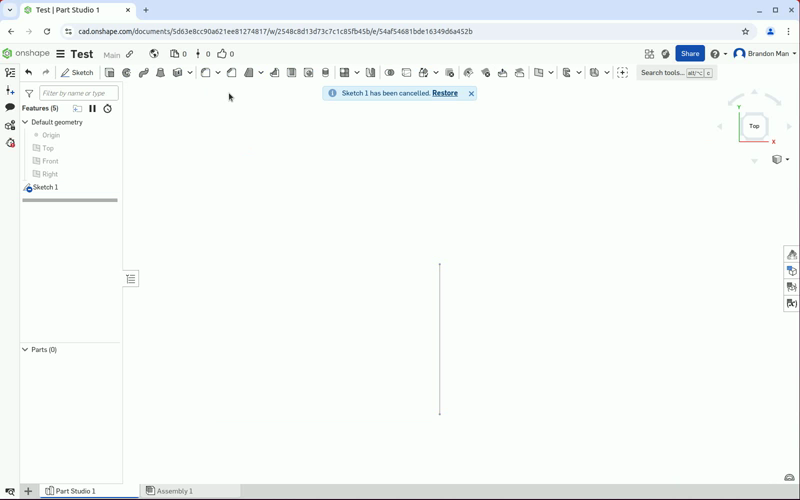
mouse_move(73, 352)
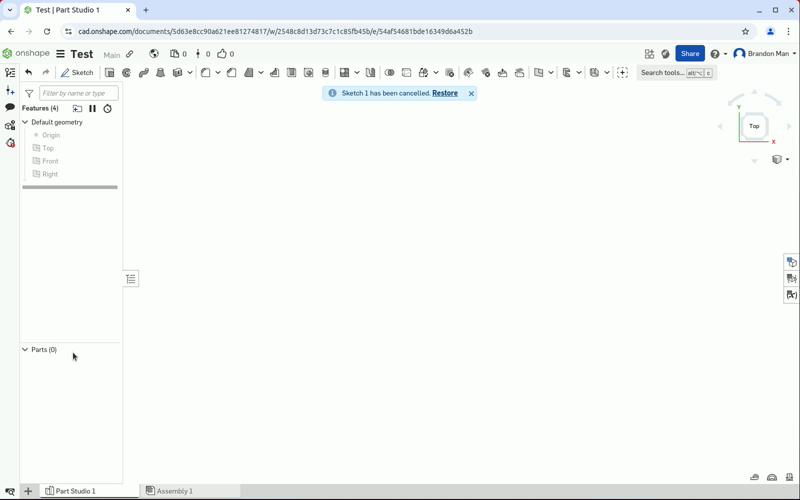
key(y)
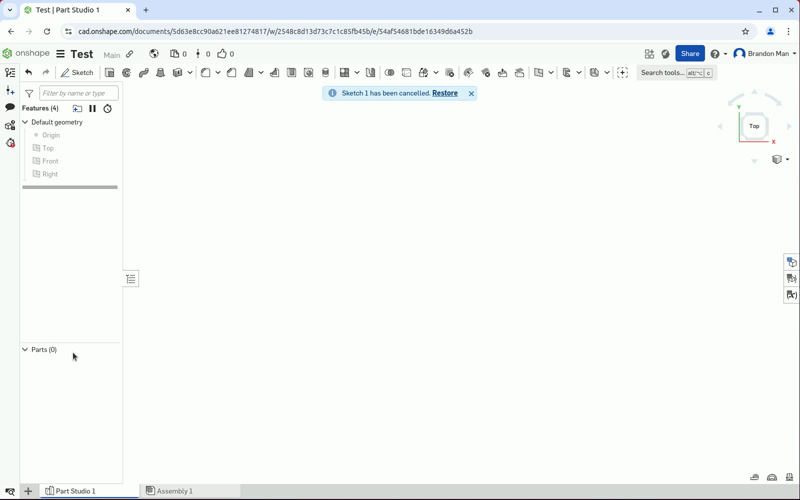
key(shift+p)
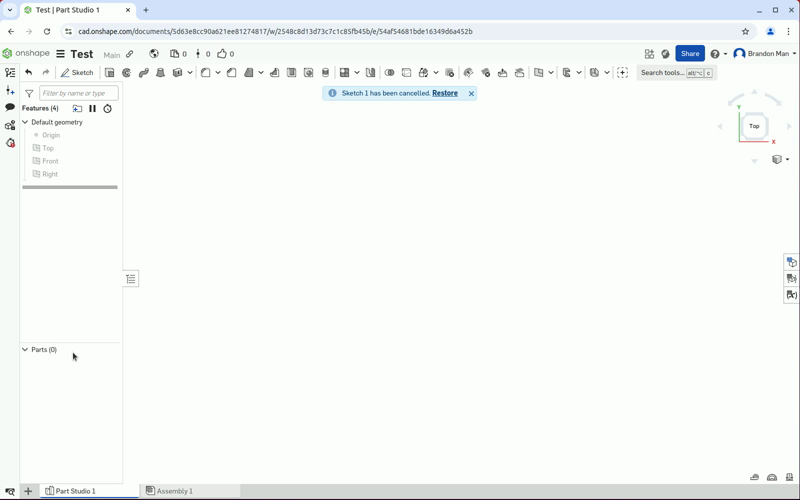
key(space)
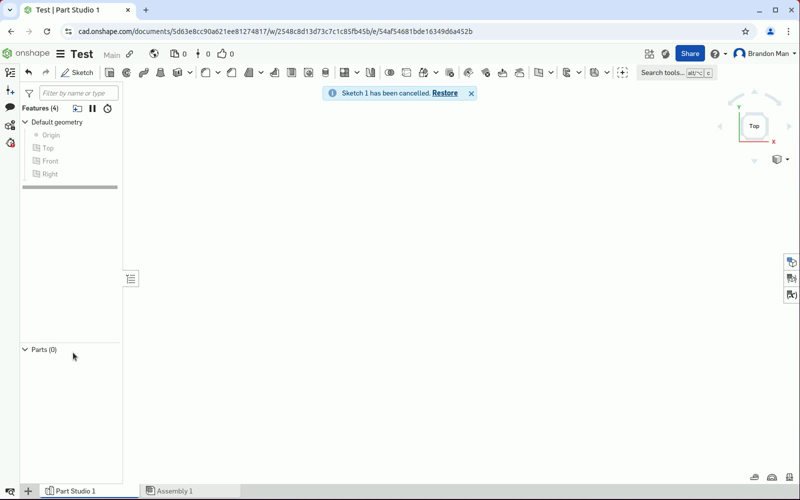
key_down(shift)
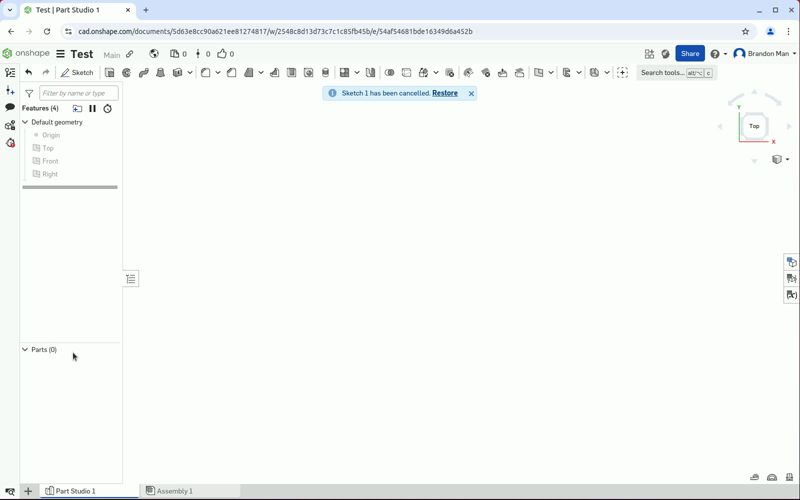
key(up)
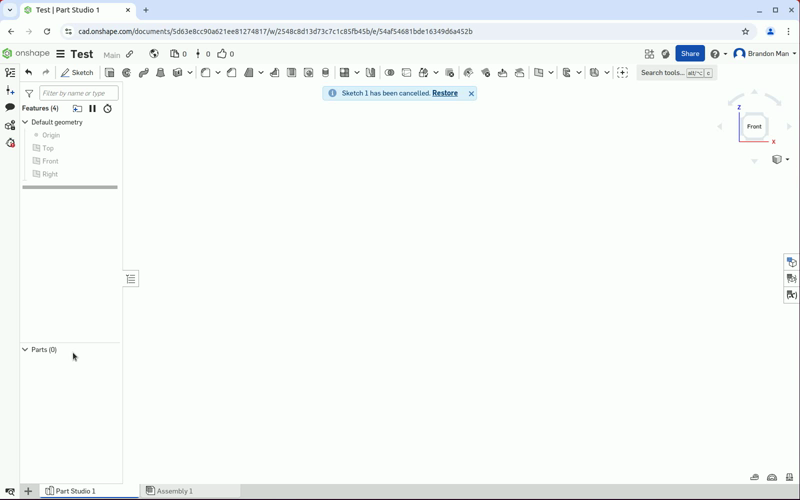
key_up(shift)
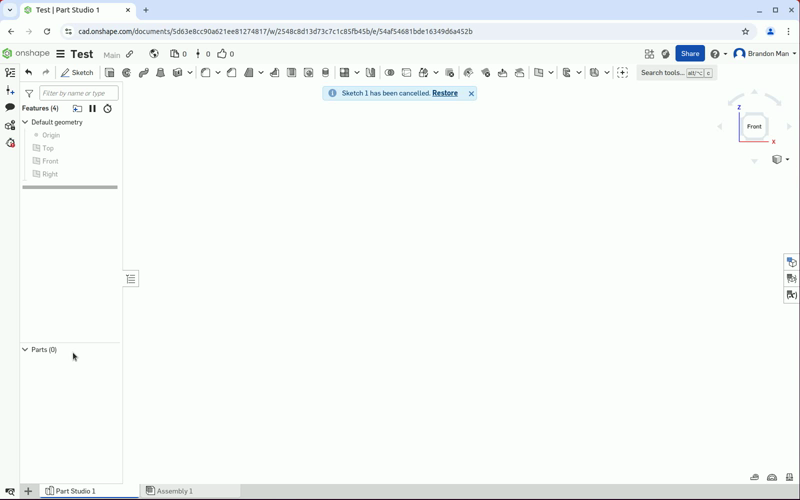
key(space)
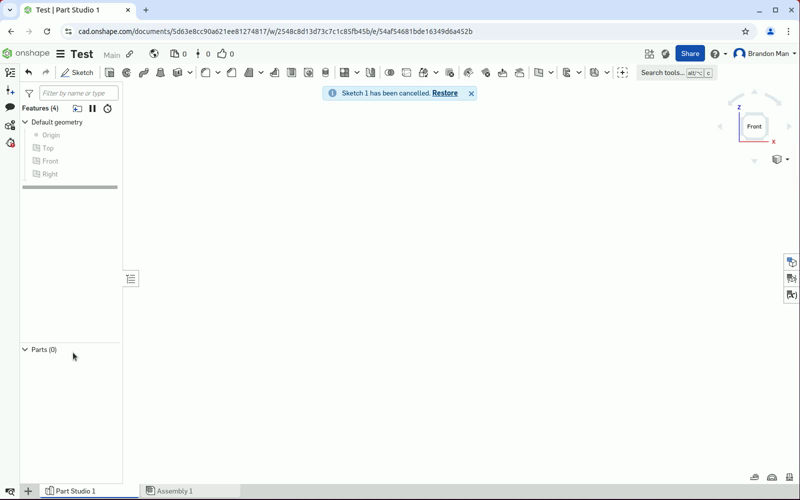
key_down(shift)
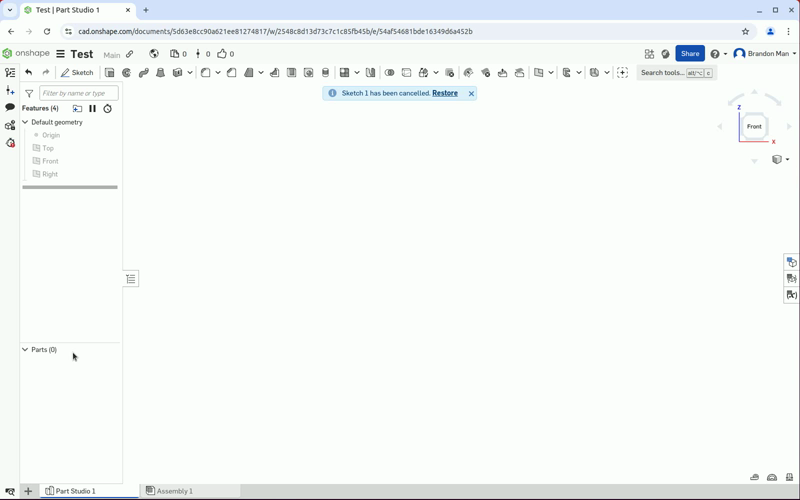
key(left)
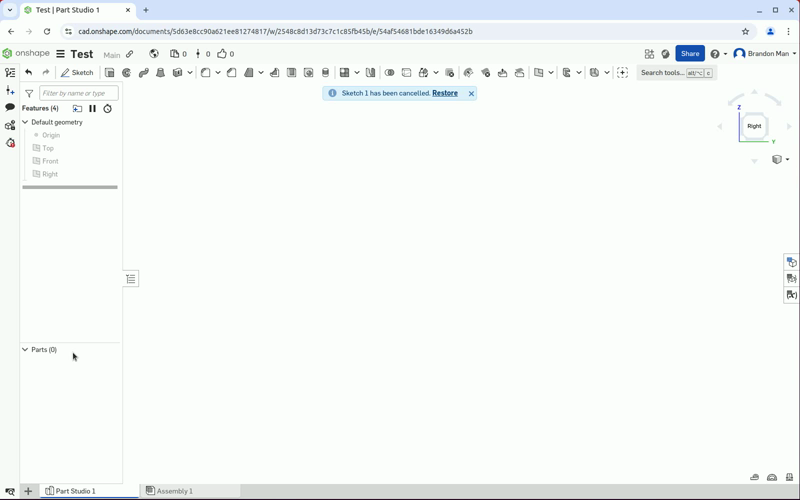
key_up(shift)
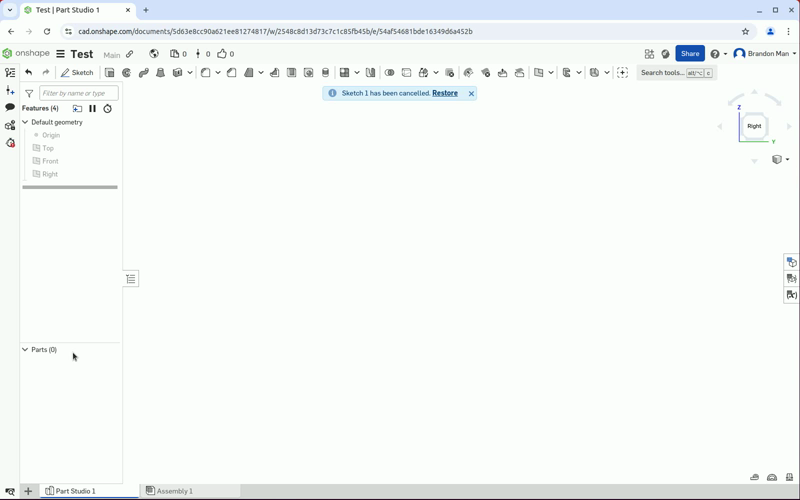
mouse_move(73, 352)
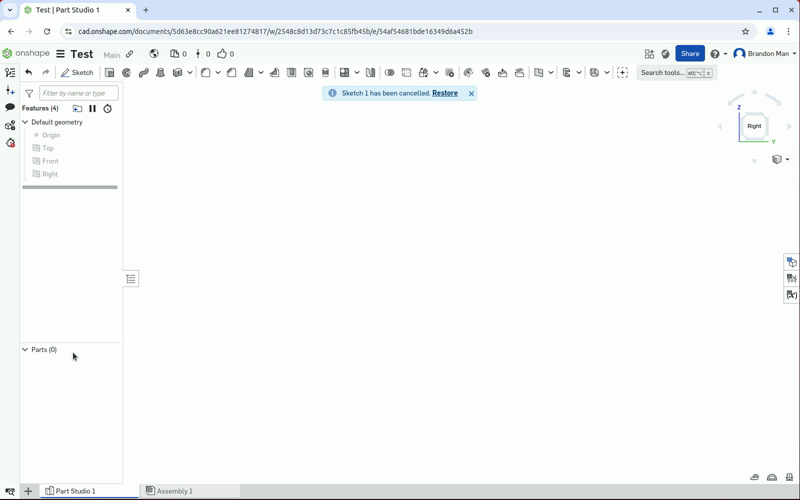
key(shift+y)
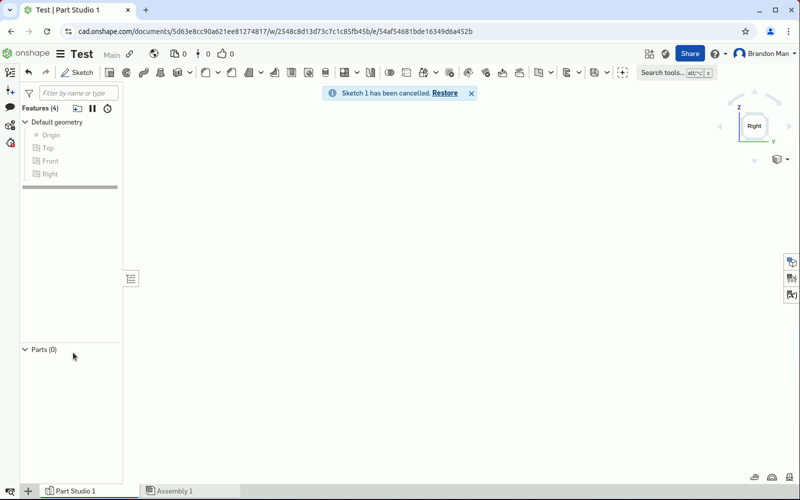
key(shift+s)
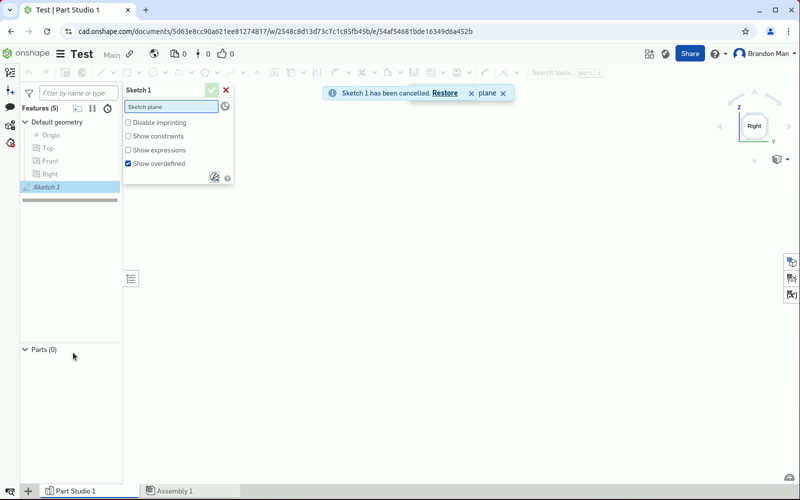
mouse_move(73, 176)
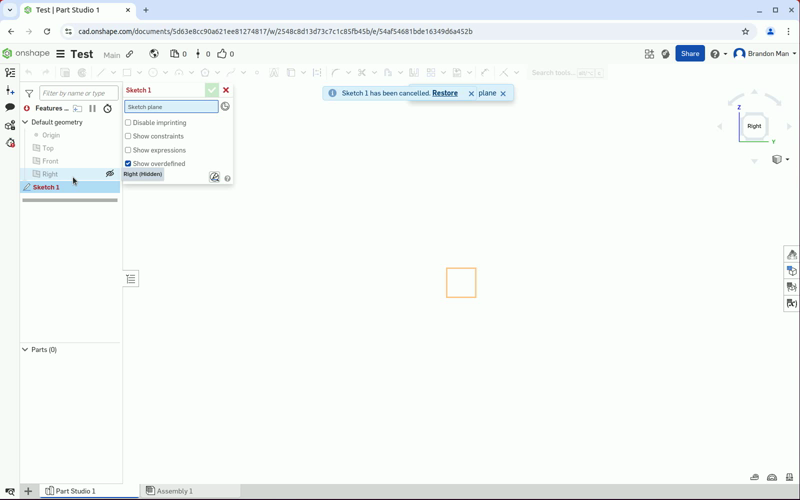
click(73, 176)
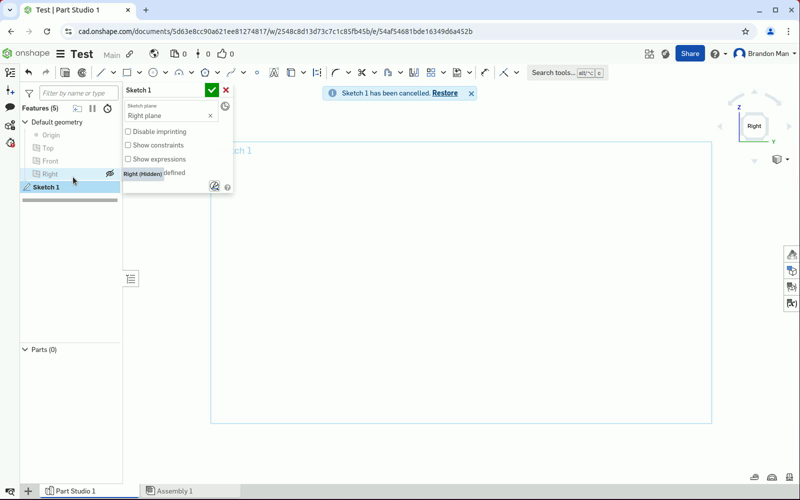
mouse_move(73, 352)
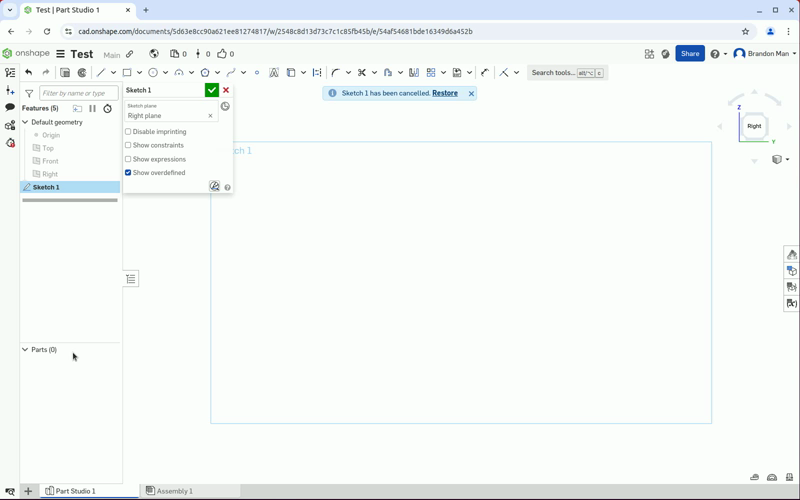
key(y)
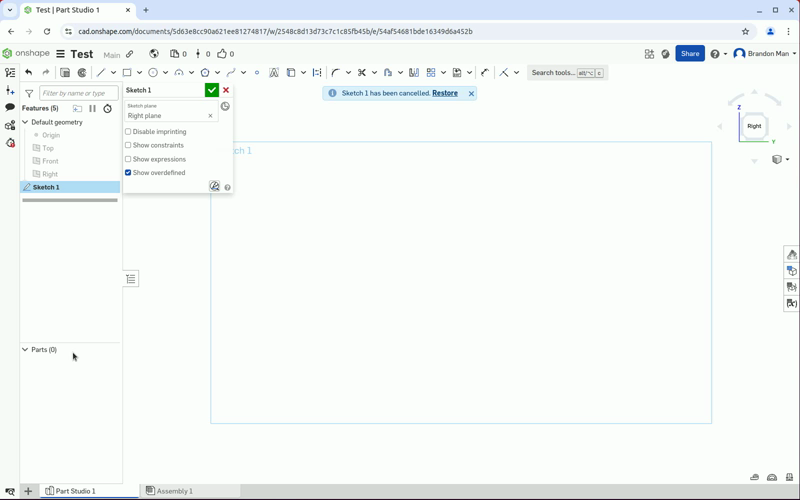
key(c)
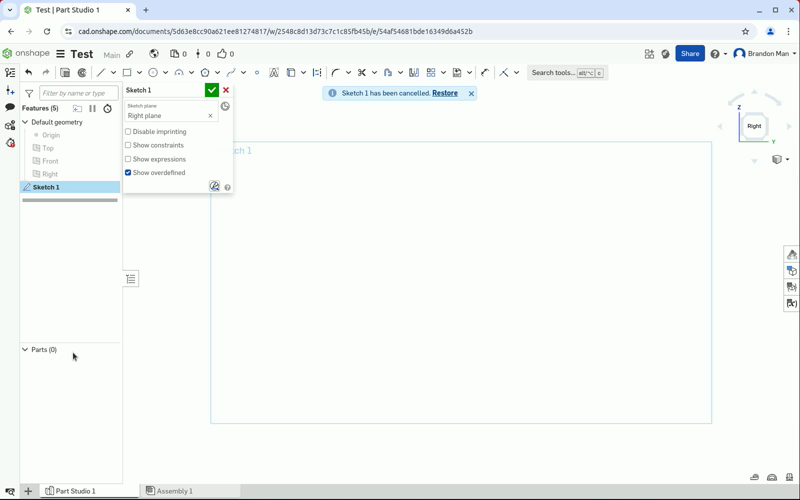
key_down(shift)
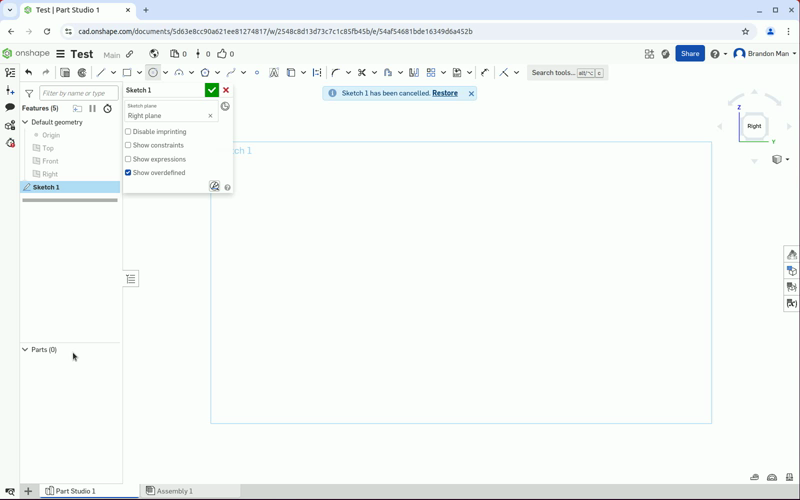
mouse_move(461, 282)
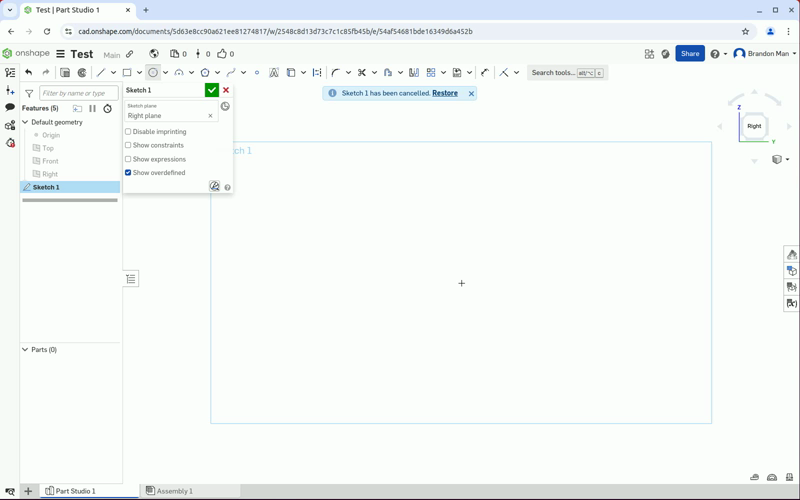
click(461, 282)
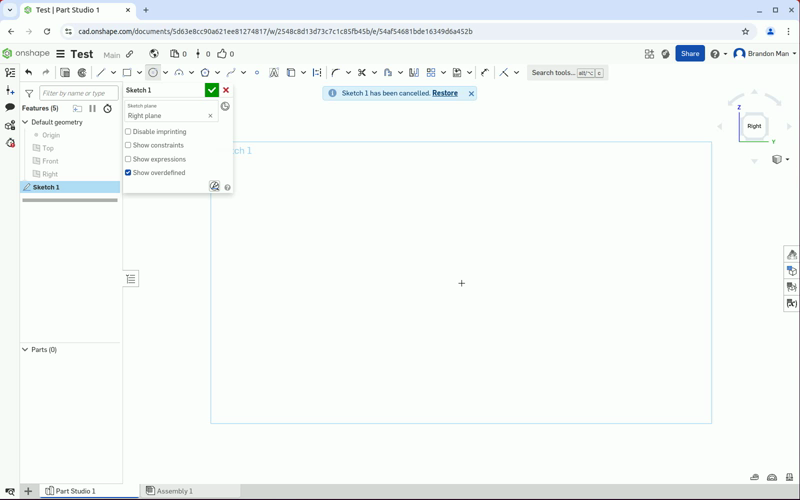
key_up(shift)
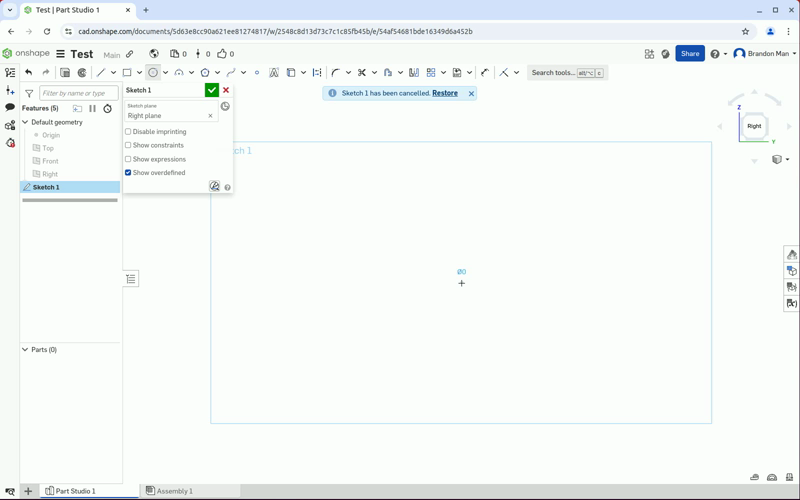
mouse_move(464, 282)
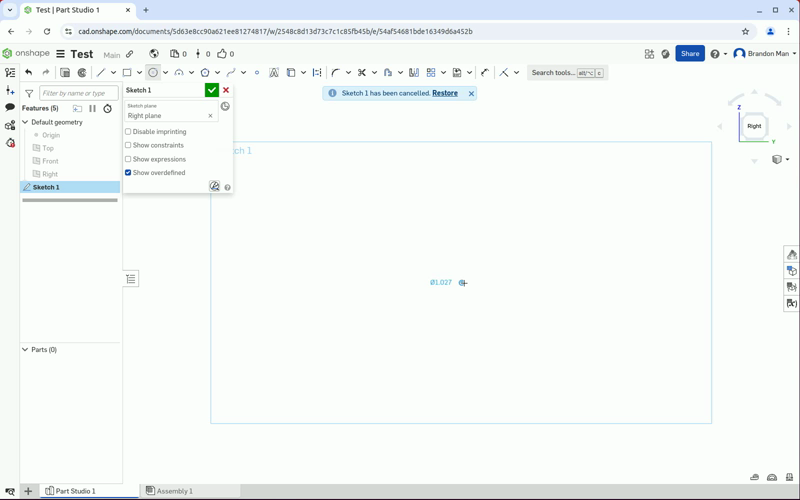
scroll(6)
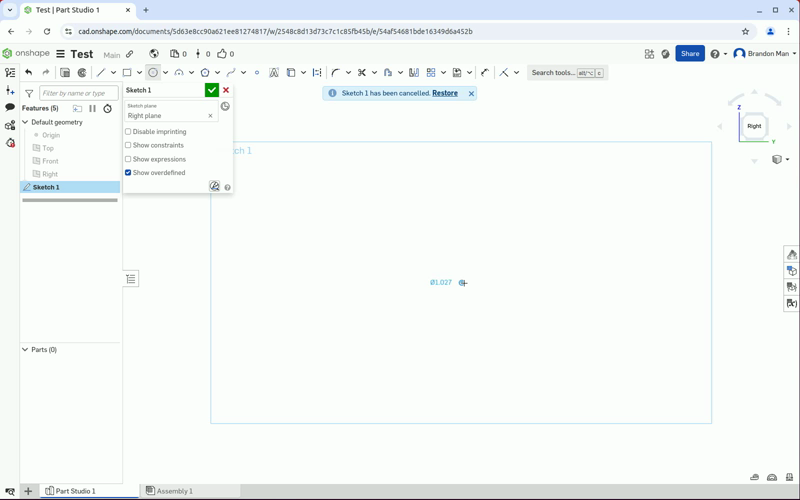
scroll(6)
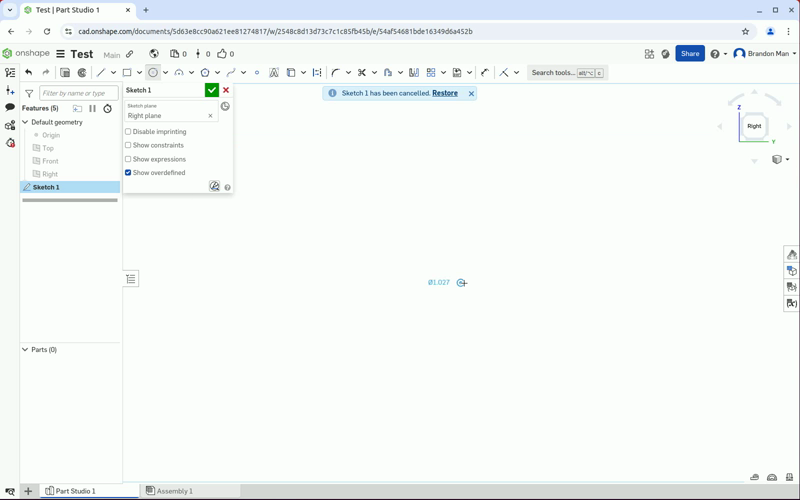
scroll(6)
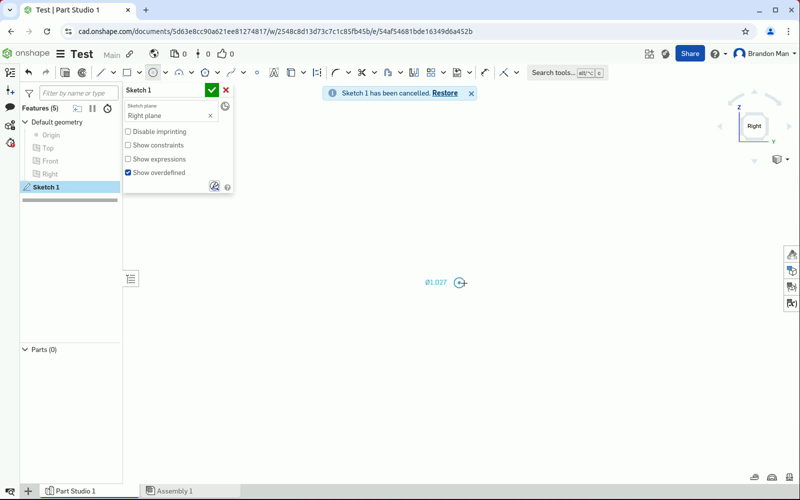
scroll(6)
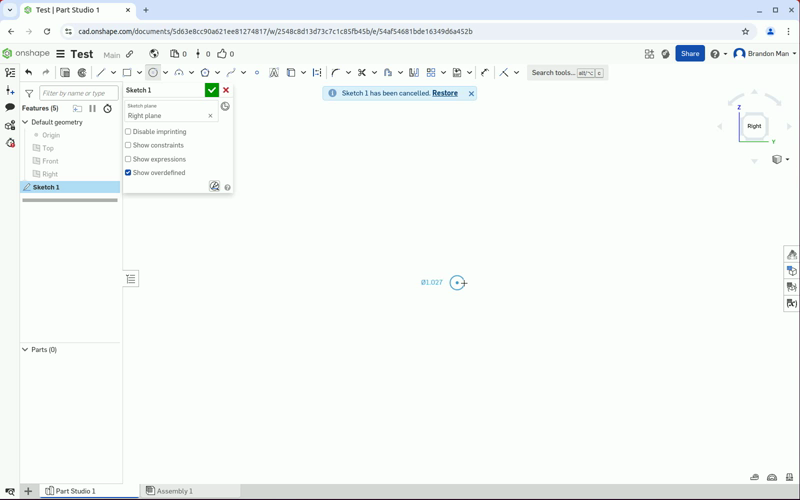
scroll(6)
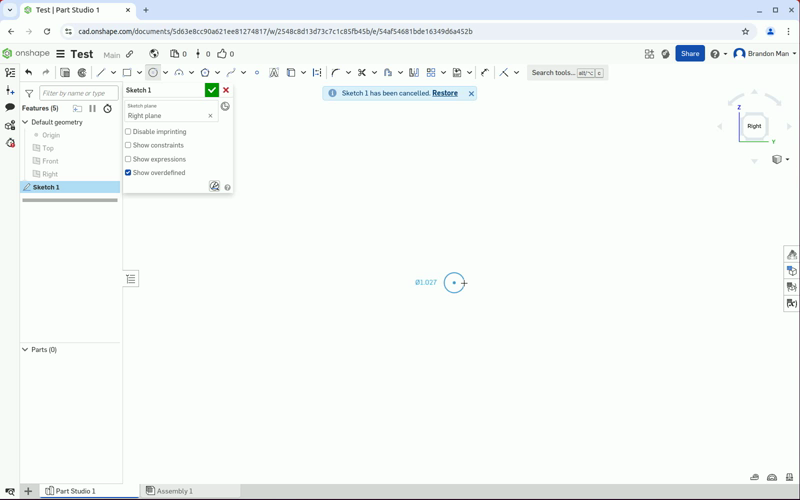
scroll(6)
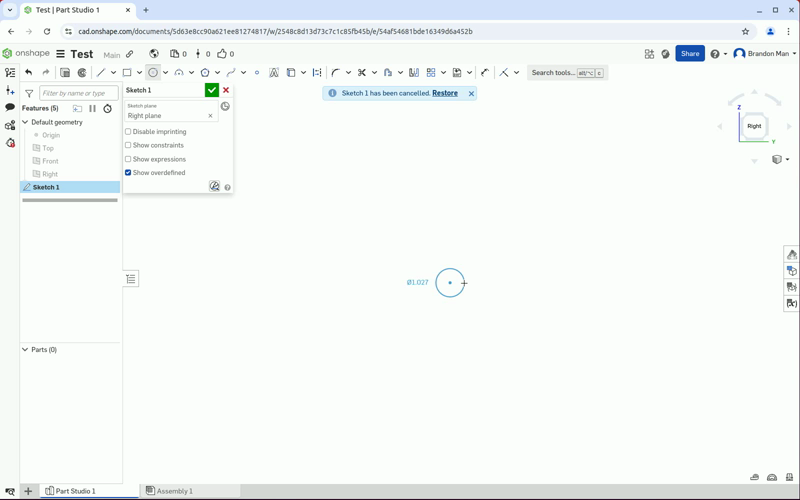
scroll(6)
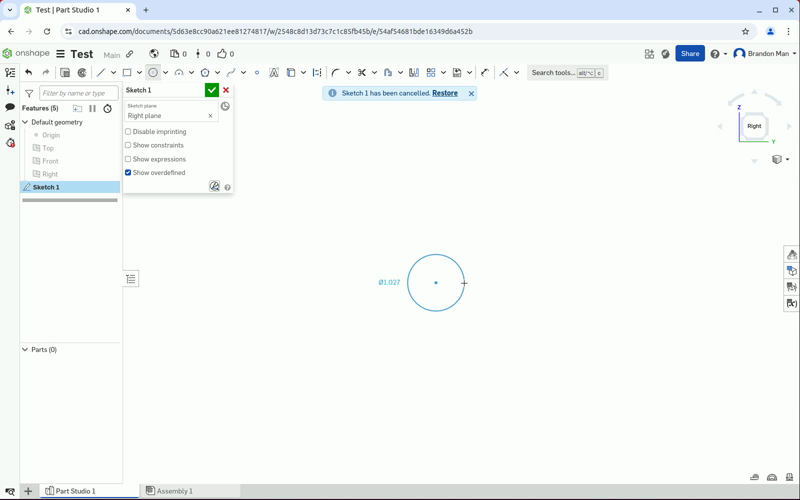
click(464, 282)
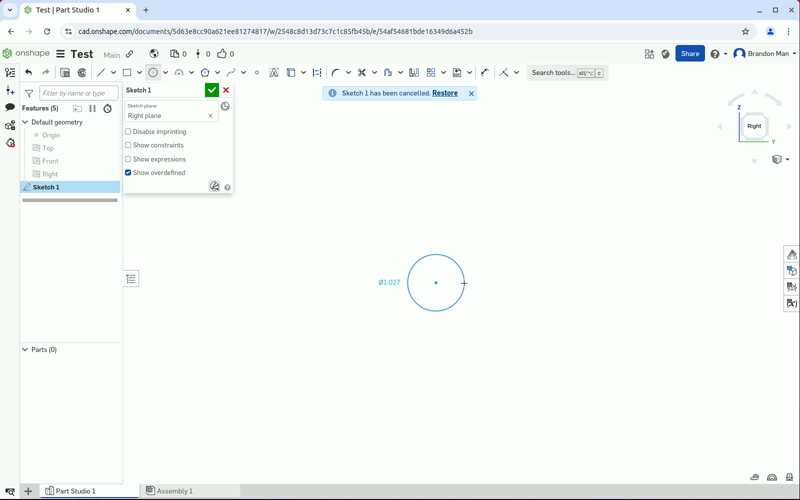
scroll(-6)
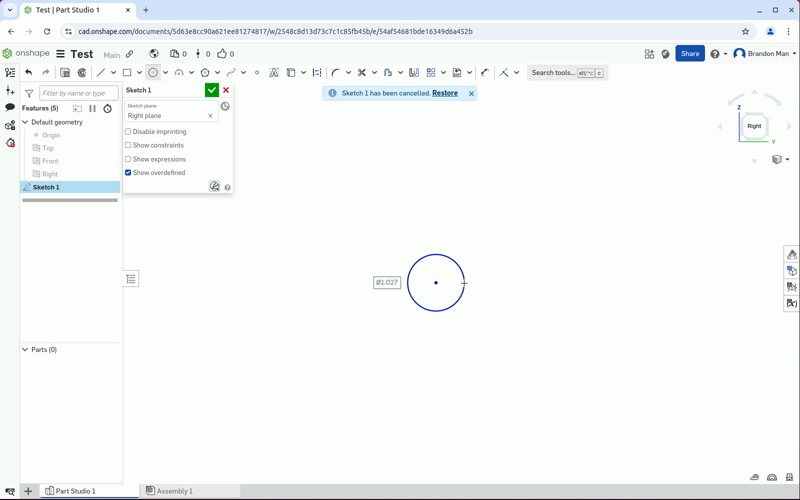
scroll(-6)
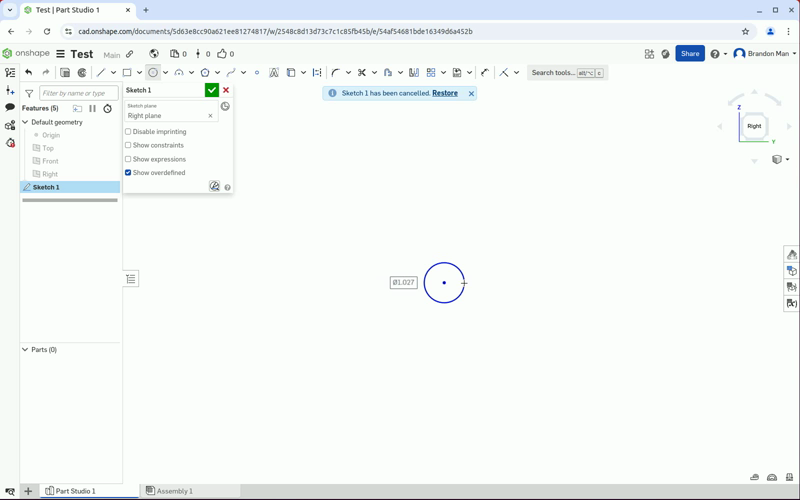
scroll(-6)
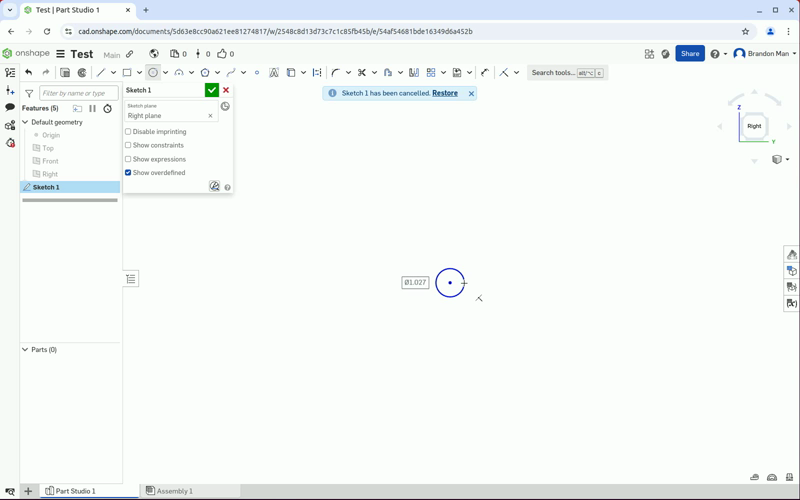
scroll(-6)
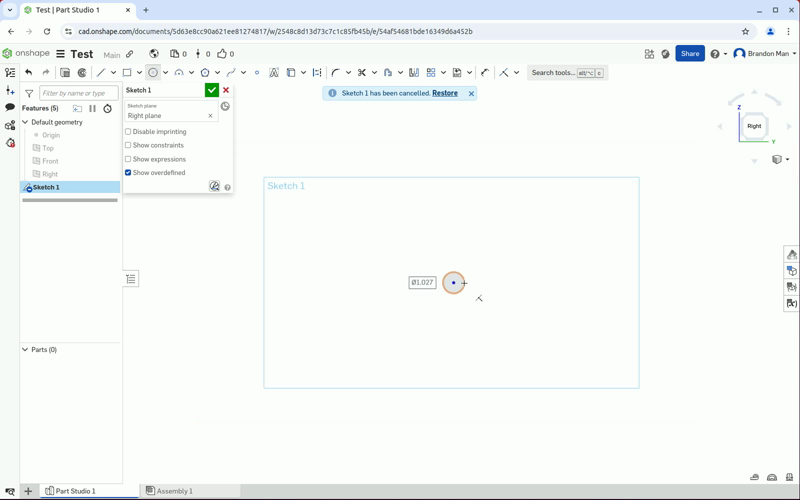
scroll(-6)
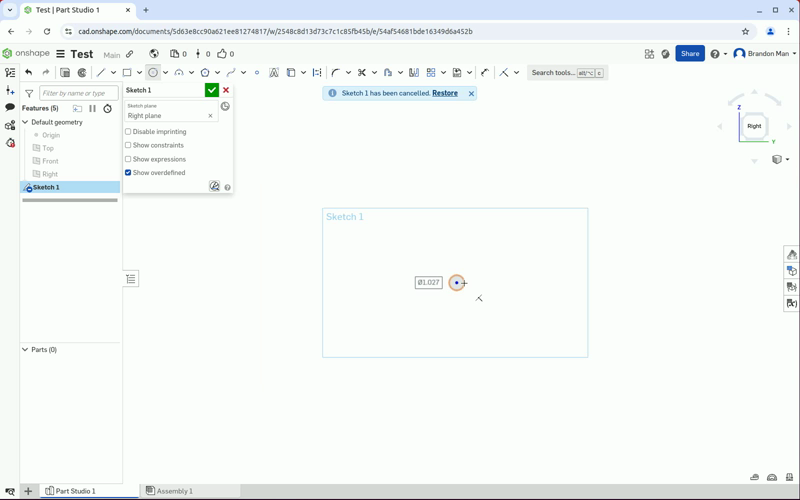
scroll(-6)
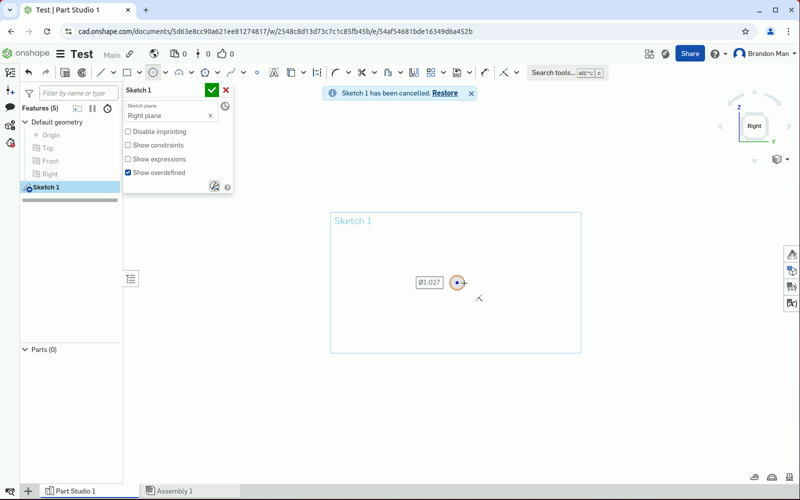
scroll(-6)
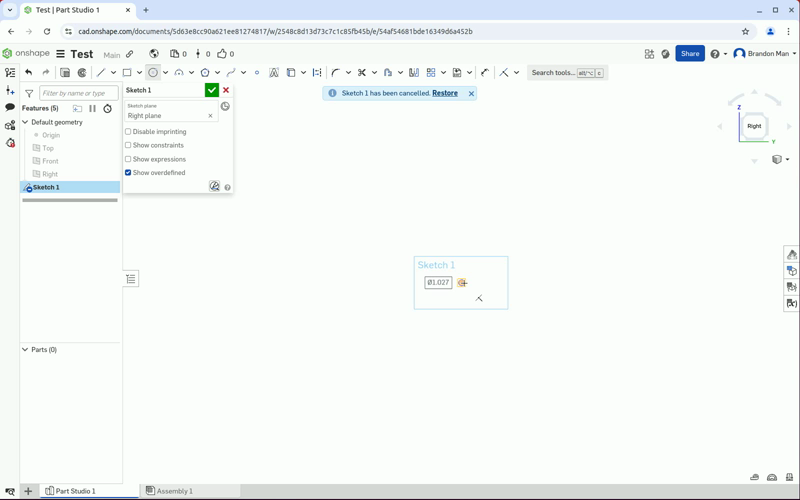
key(esc)
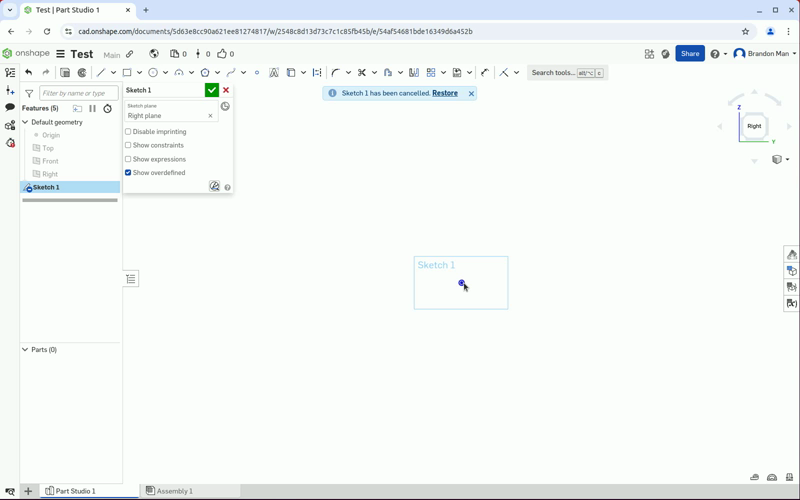
mouse_move(462, 282)
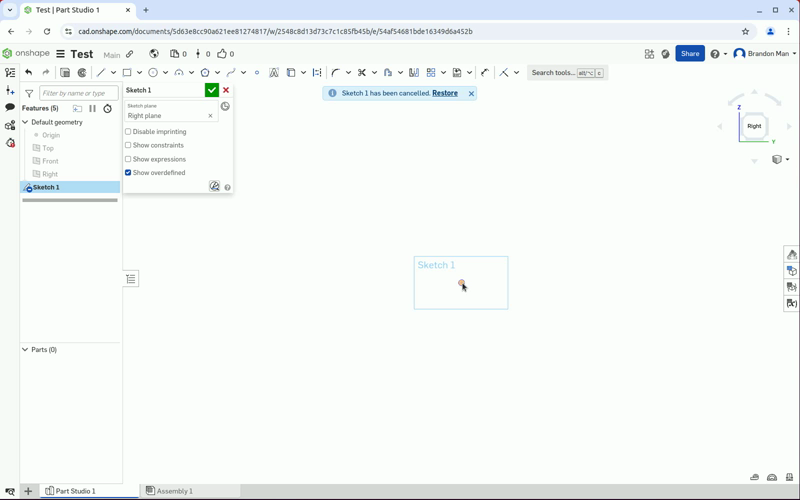
scroll(6)
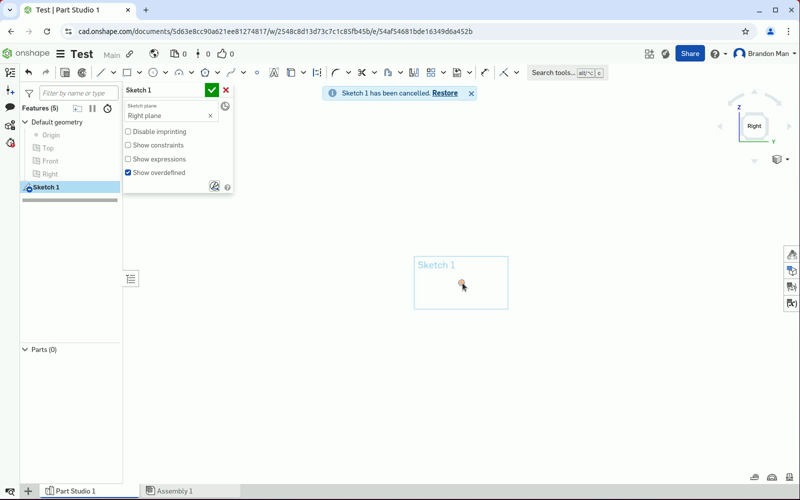
scroll(6)
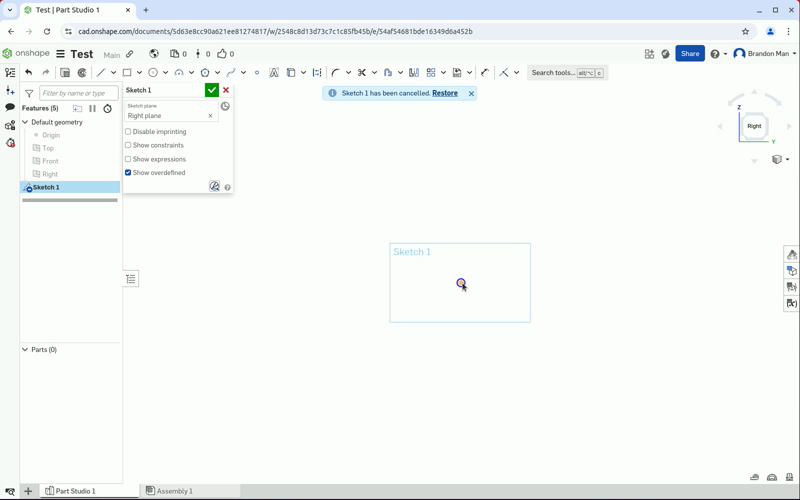
scroll(6)
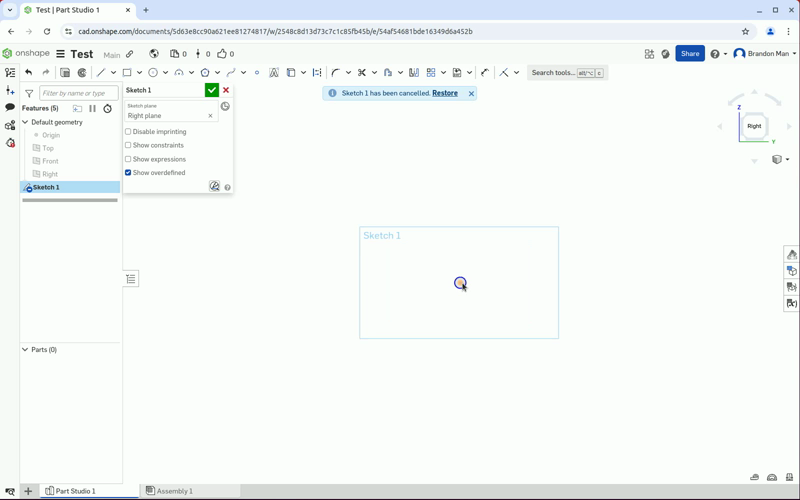
scroll(6)
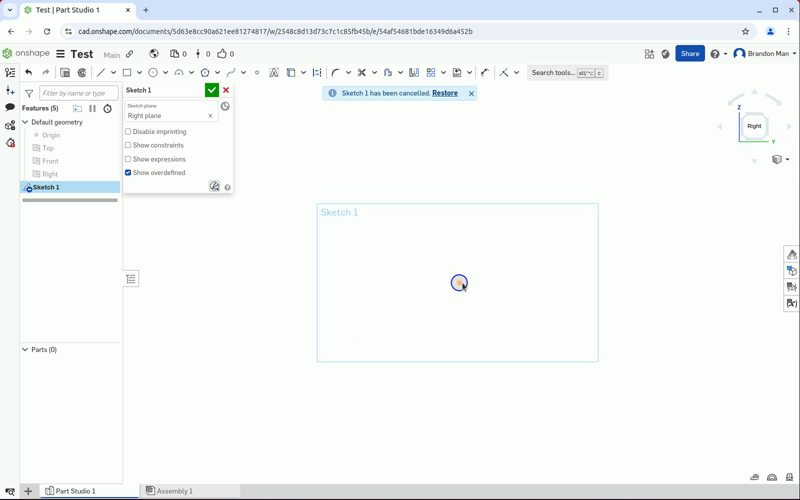
scroll(6)
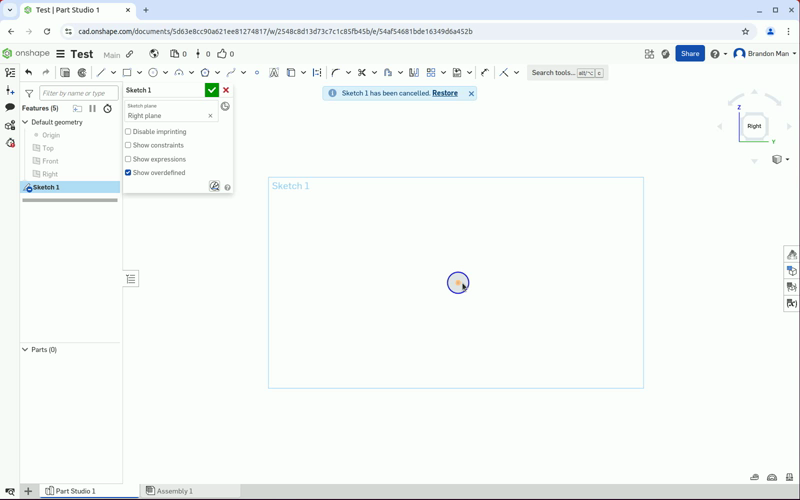
scroll(6)
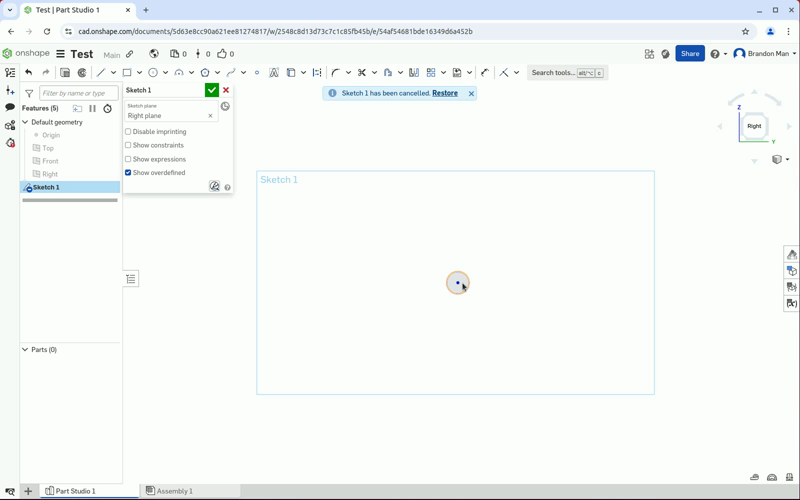
scroll(6)
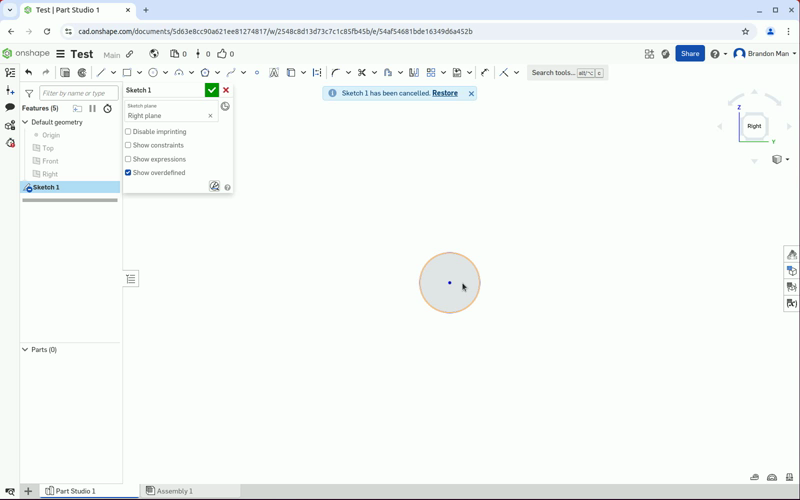
click(462, 282)
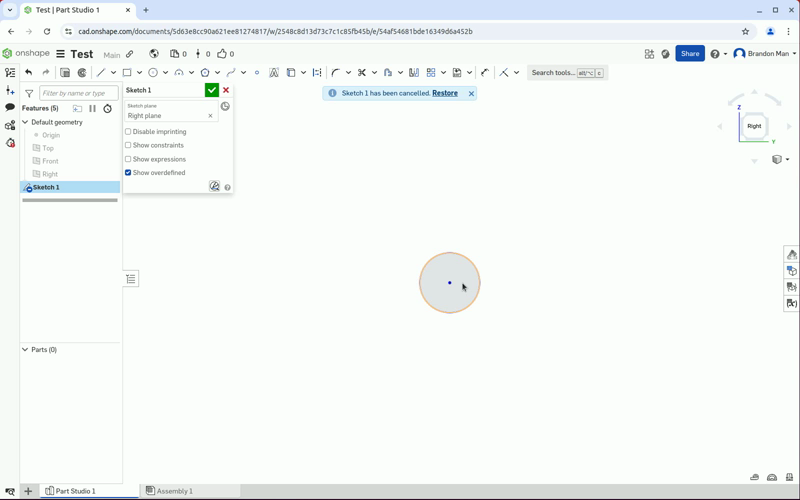
scroll(-6)
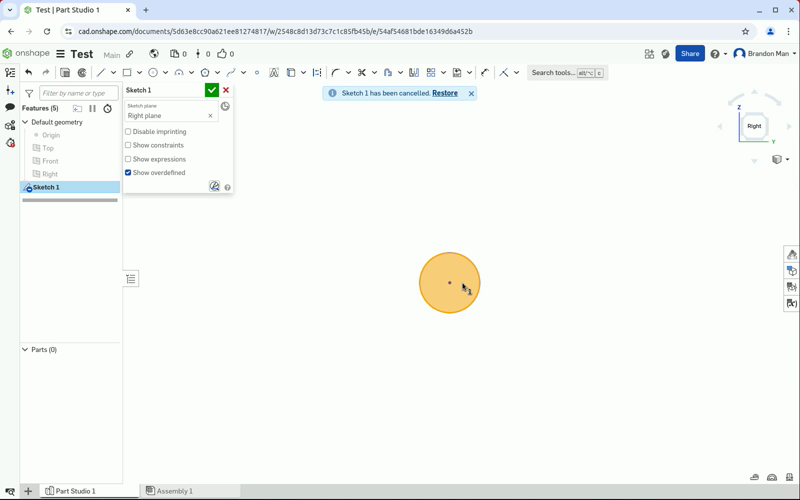
scroll(-6)
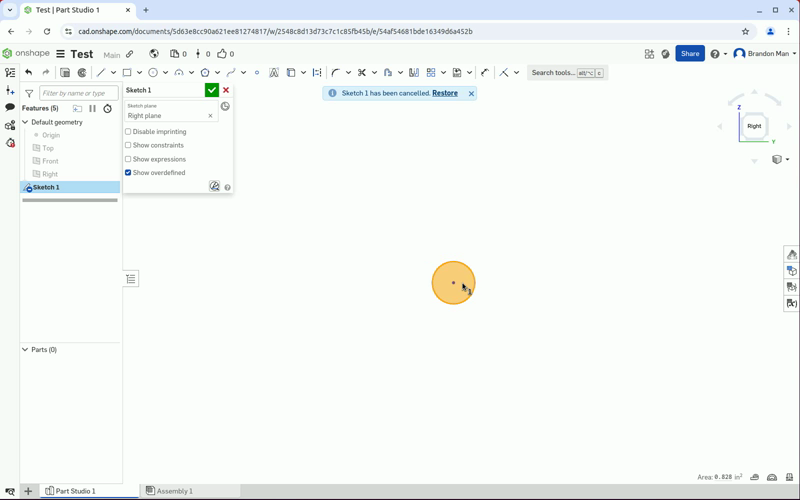
scroll(-6)
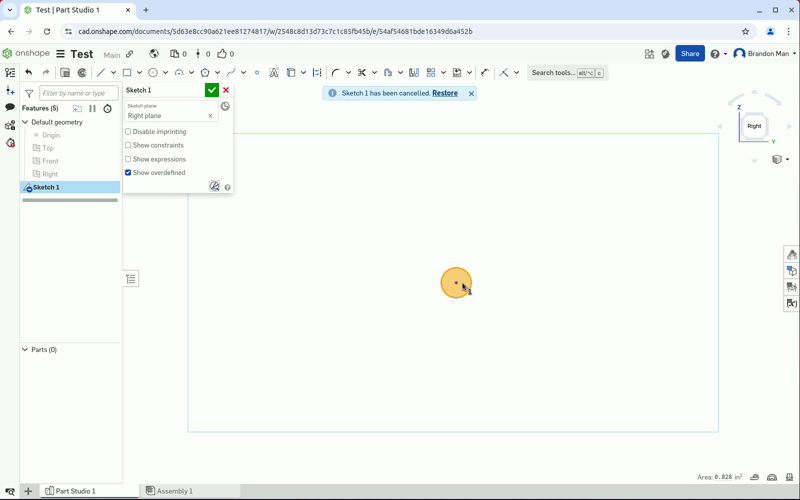
scroll(-6)
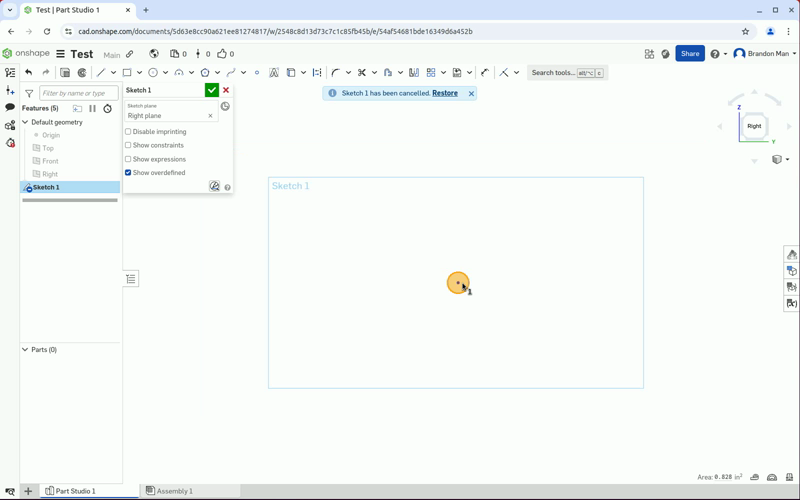
scroll(-6)
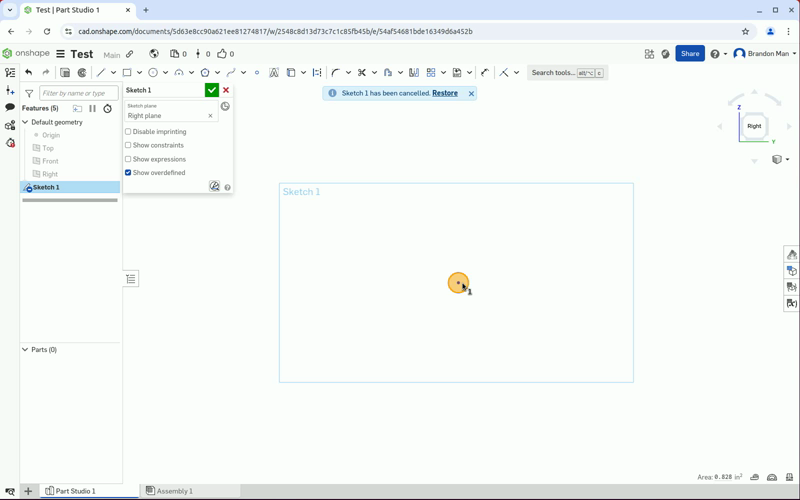
scroll(-6)
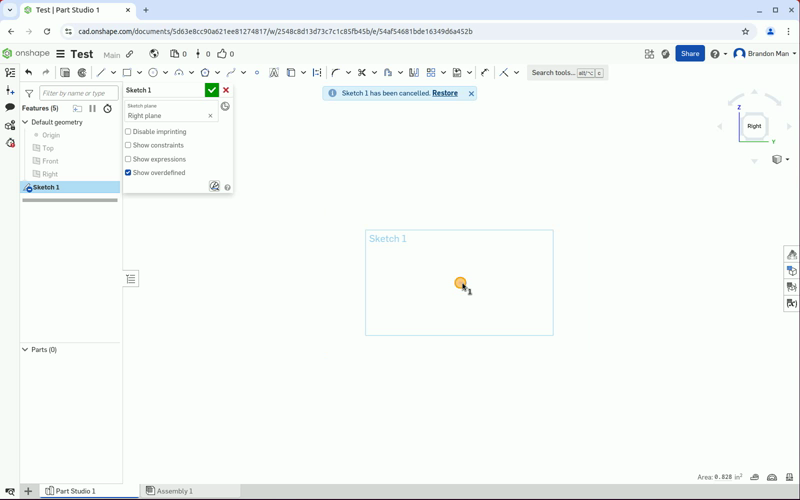
scroll(-6)
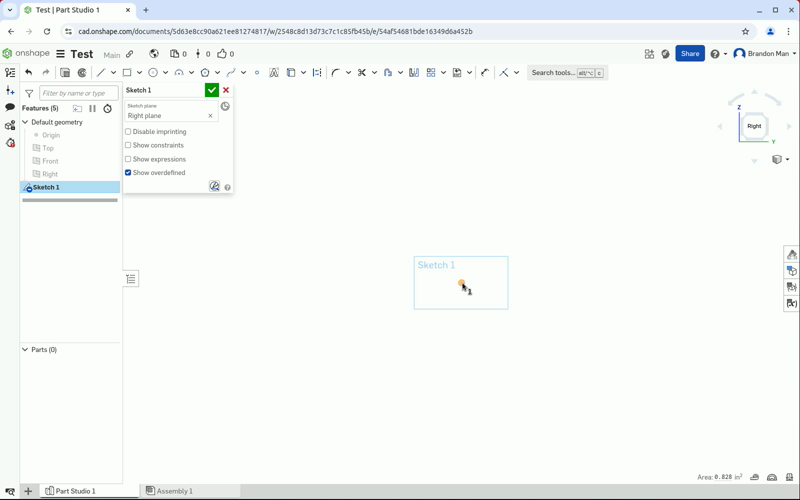
mouse_move(73, 352)
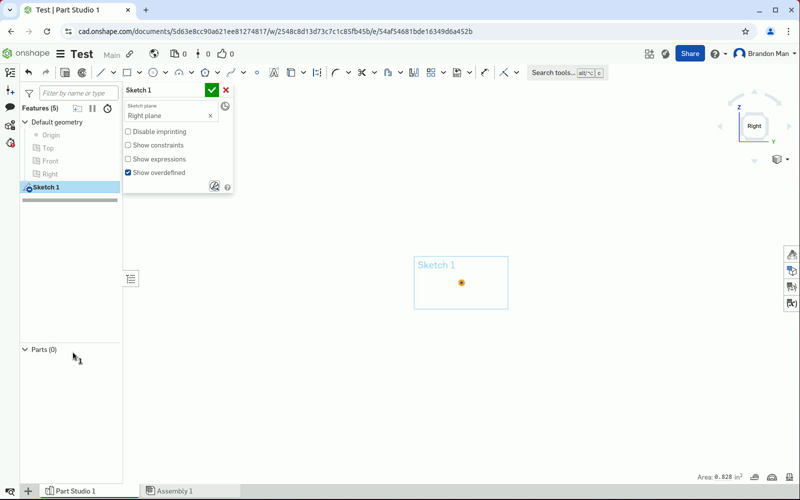
key(shift+y)
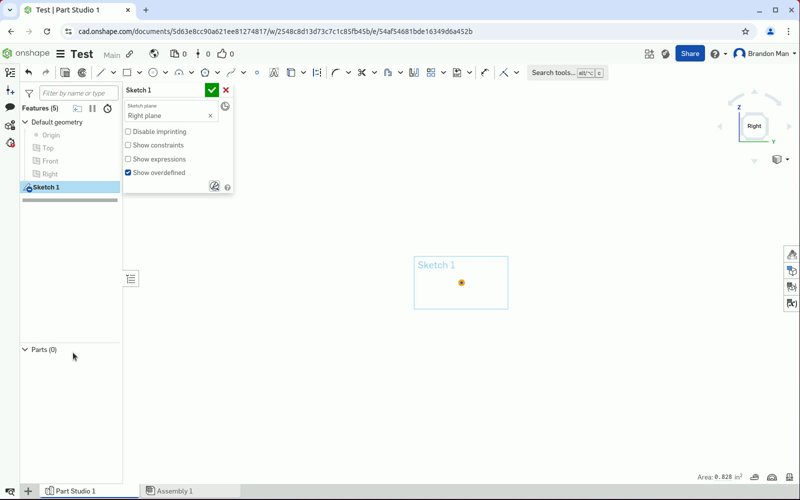
key(shift+e)
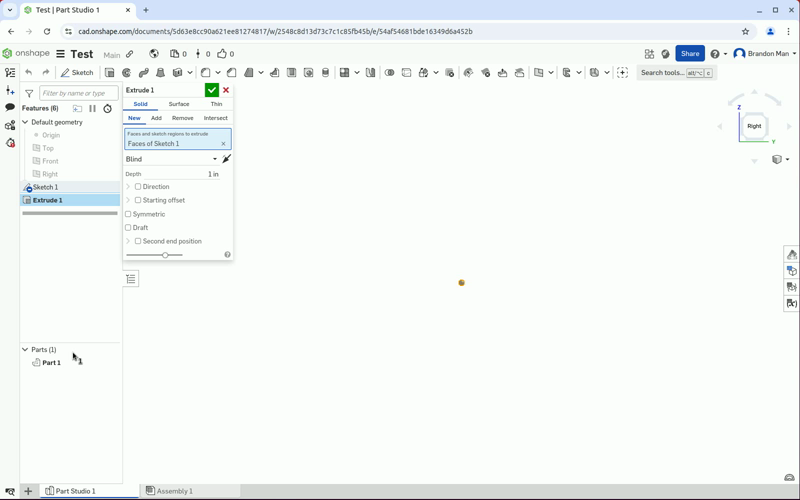
mouse_move(143, 106)
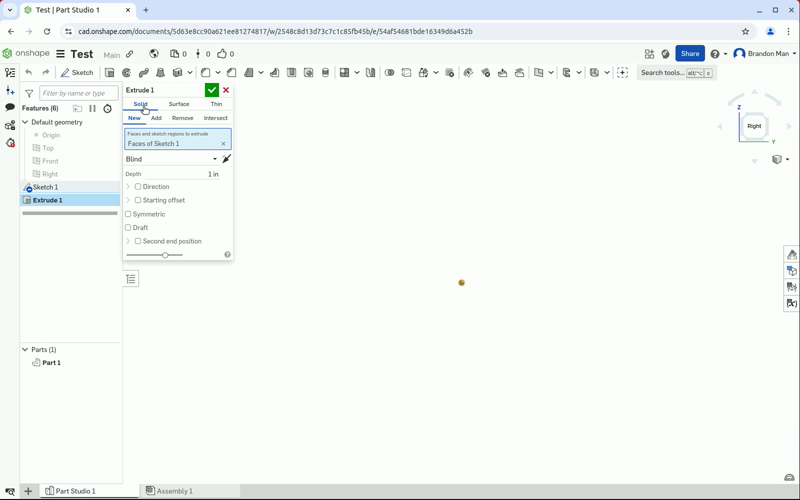
click(143, 106)
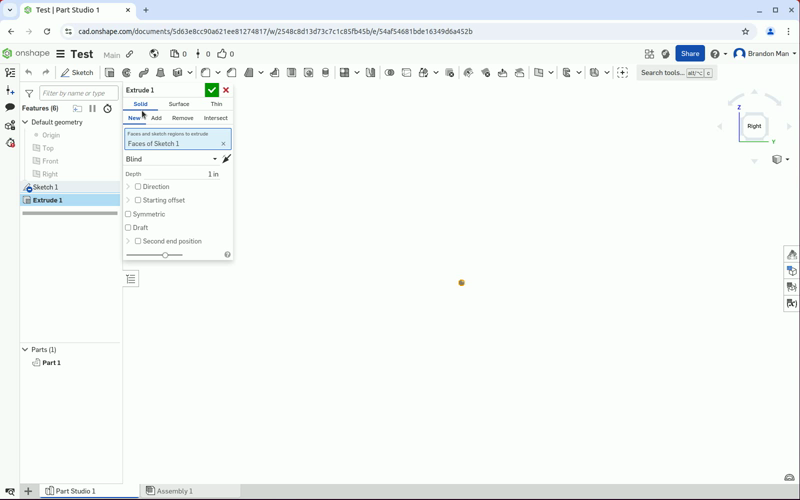
mouse_move(137, 120)
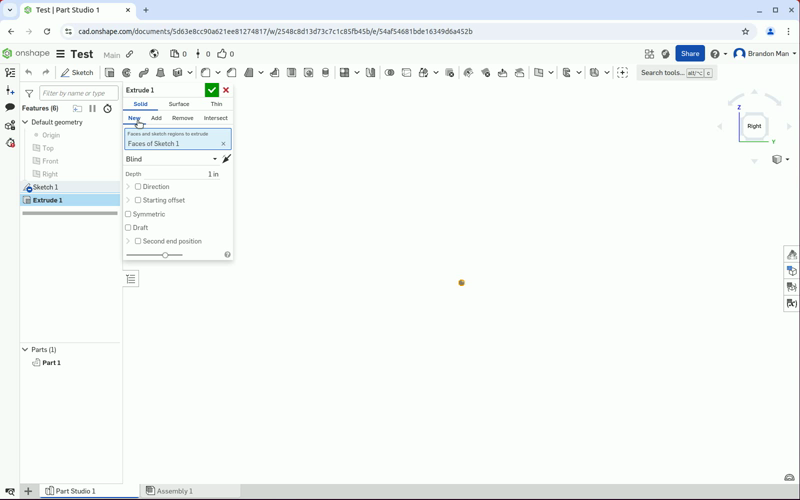
click(137, 120)
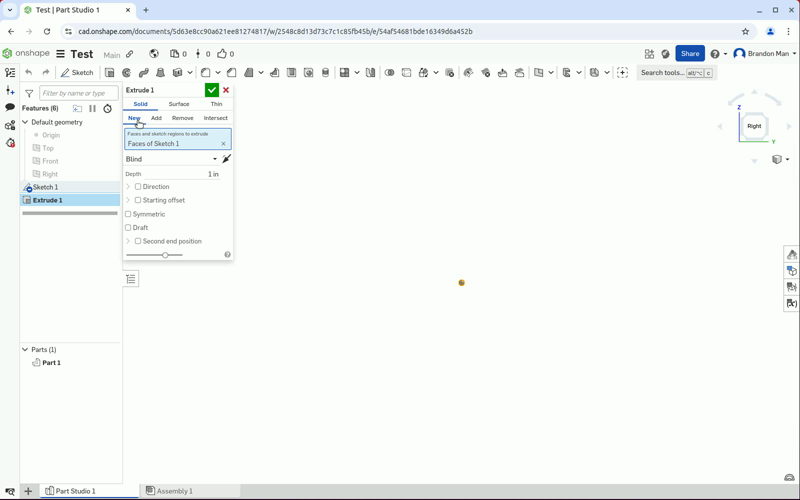
key(tab, 4)
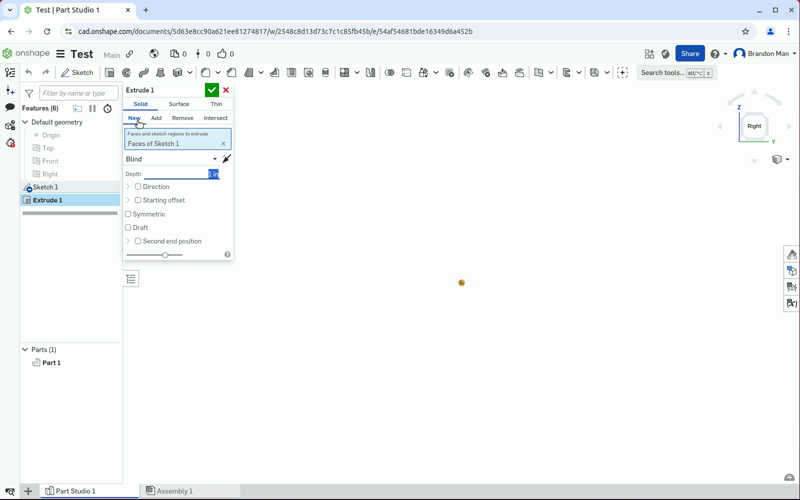
text(23.108)
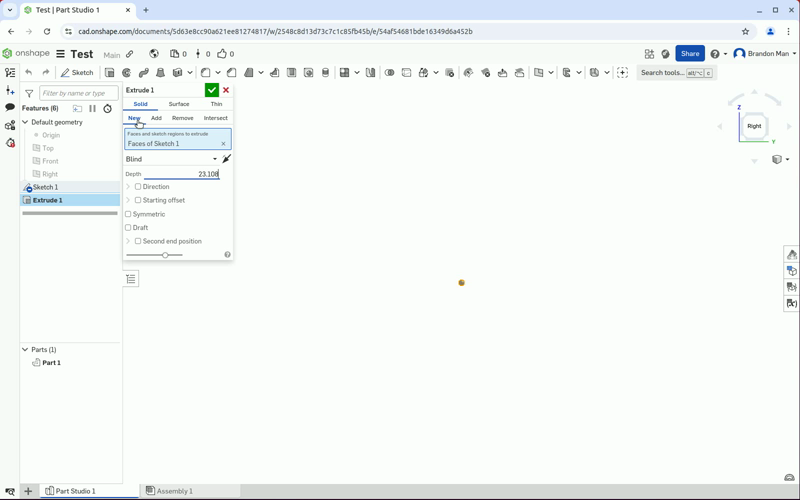
key(enter)
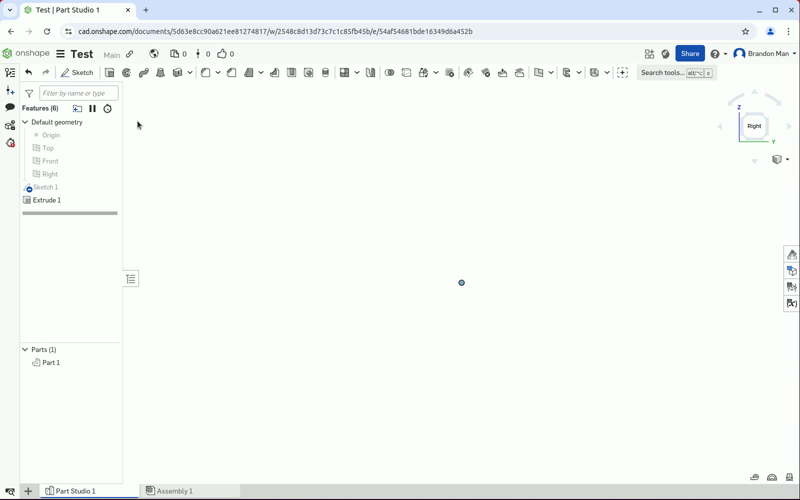
key(shift+h)
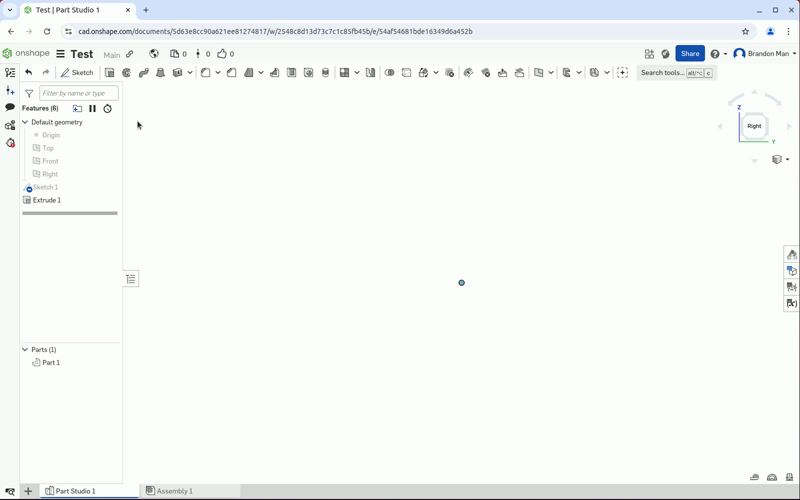
key(shift+h)
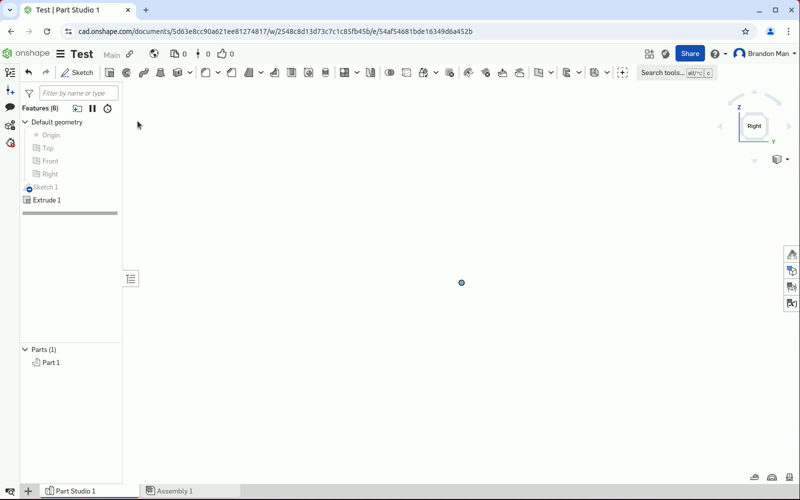
mouse_move(73, 189)
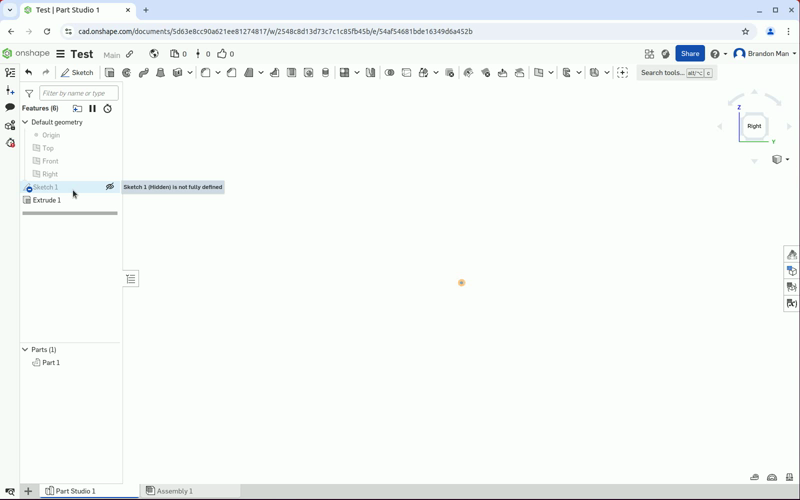
click(73, 189)
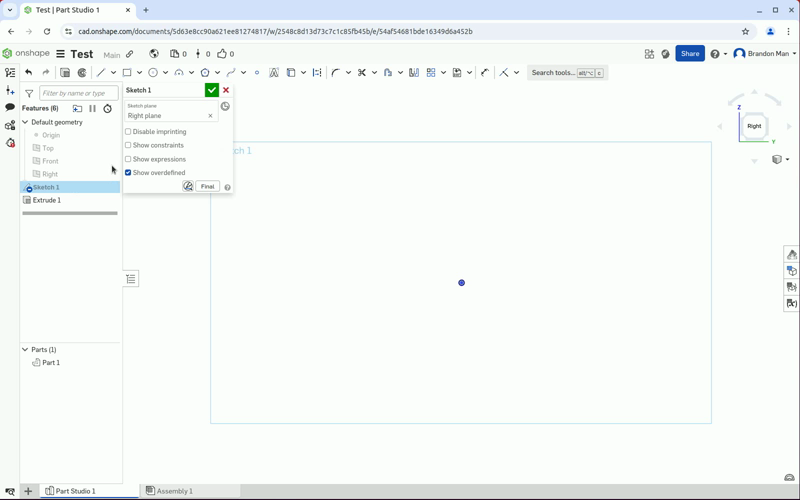
mouse_move(229, 92)
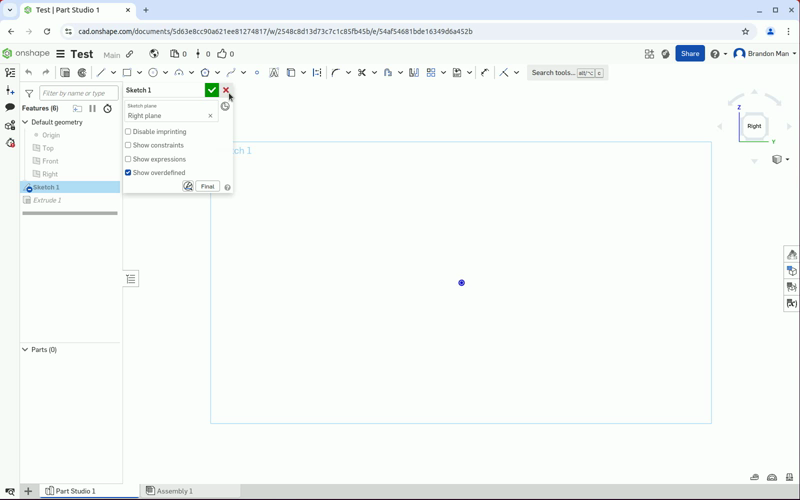
click(229, 92)
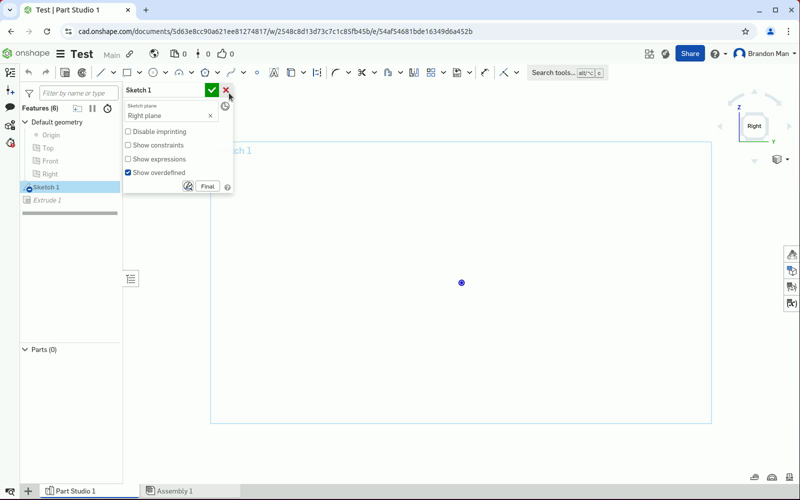
key(shift+s)
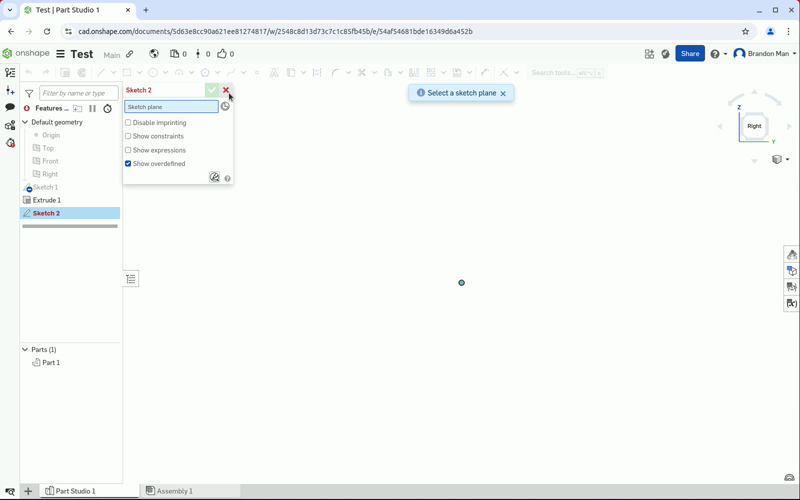
mouse_move(73, 176)
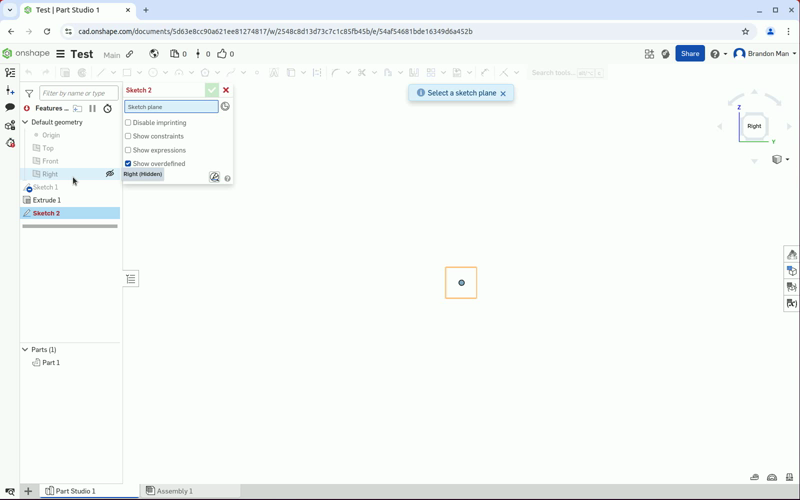
click(73, 176)
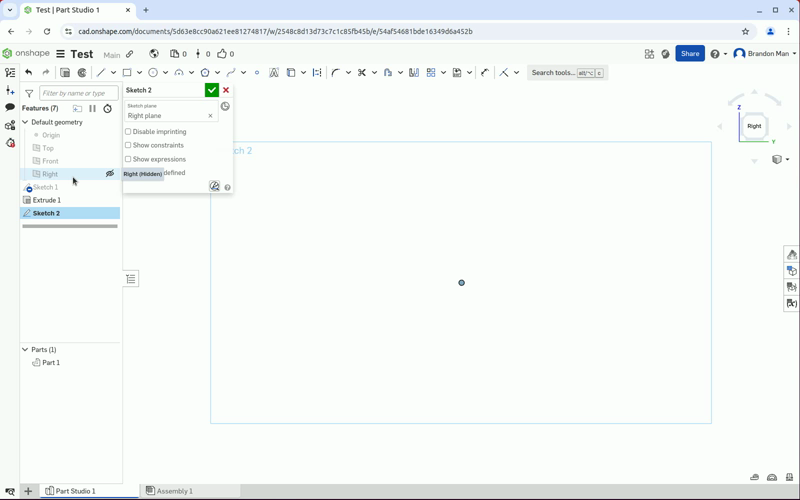
mouse_move(73, 352)
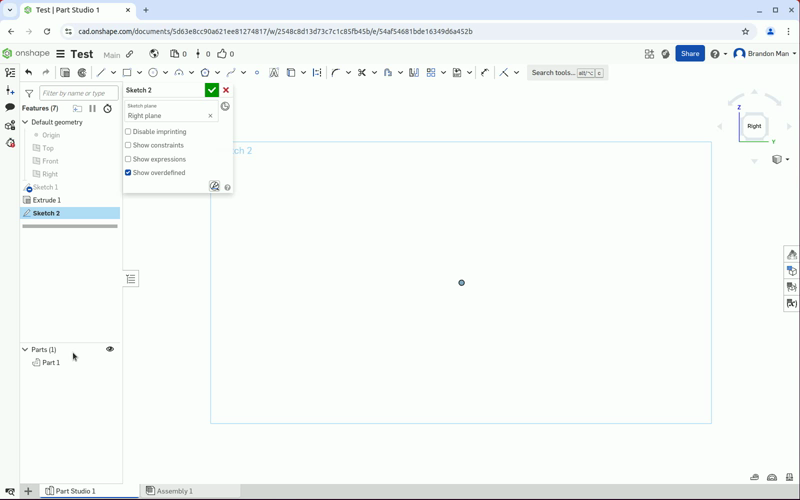
key(y)
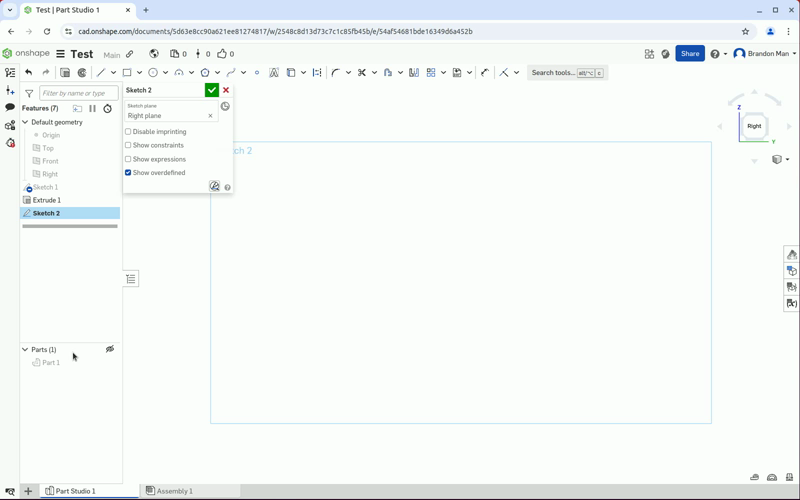
key(c)
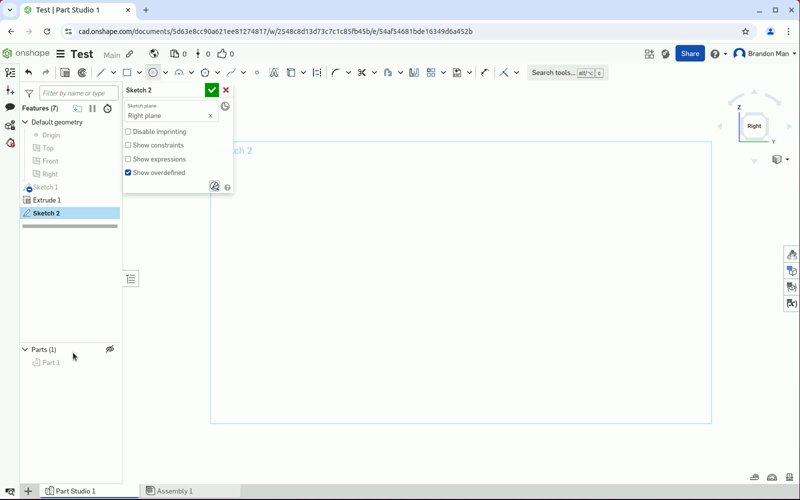
key_down(shift)
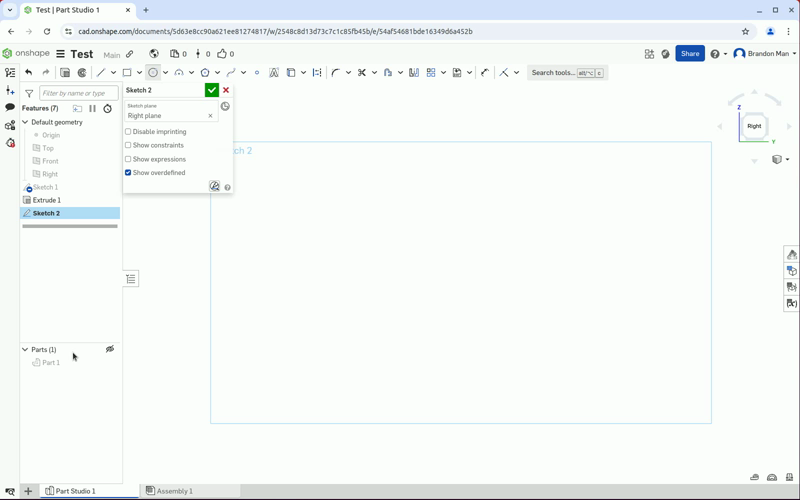
mouse_move(460, 272)
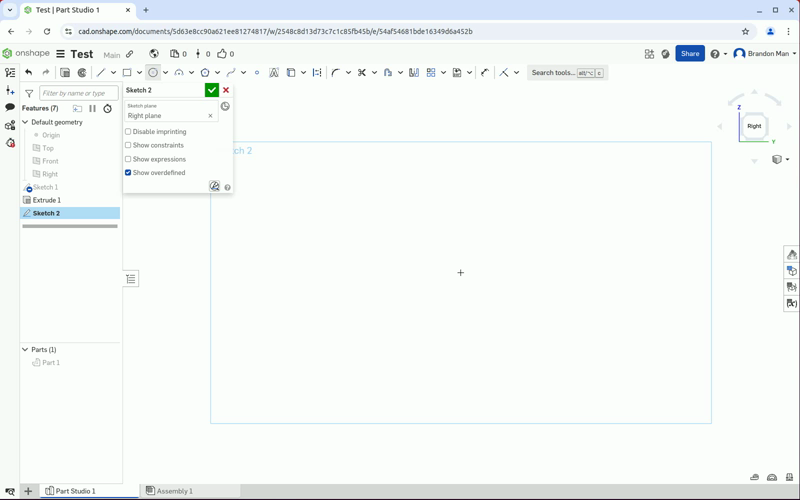
click(460, 272)
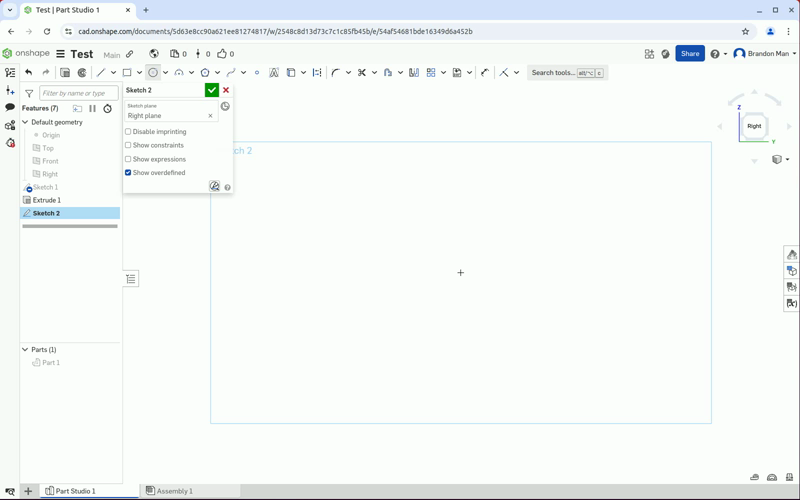
key_up(shift)
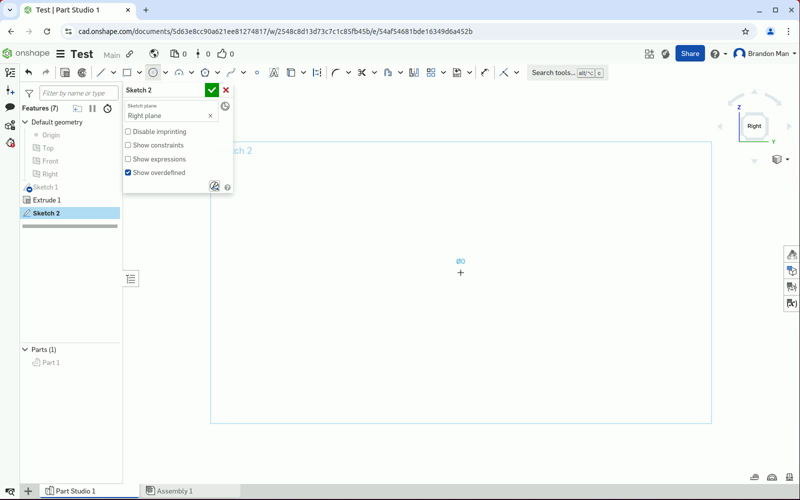
mouse_move(463, 272)
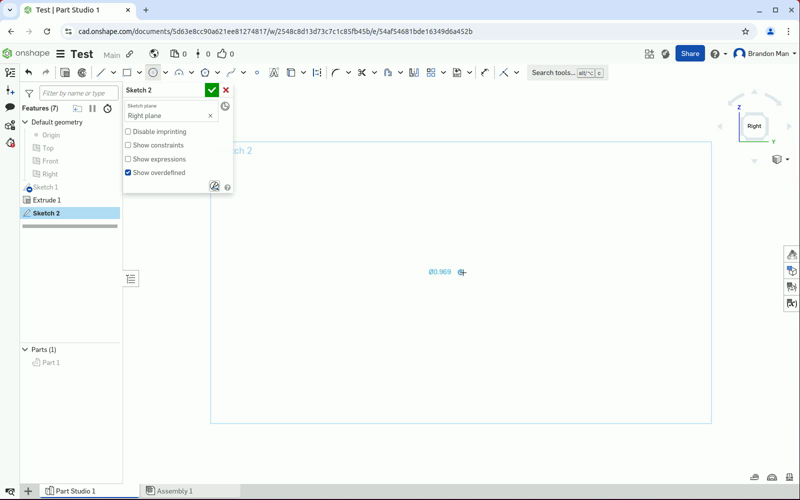
scroll(6)
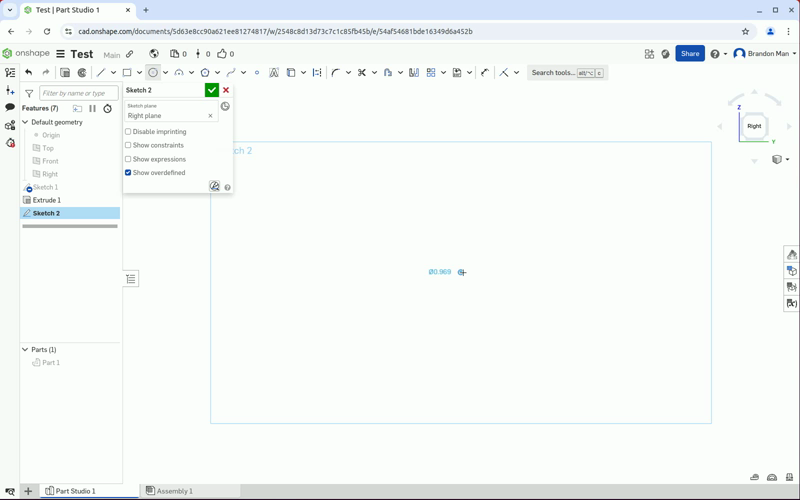
scroll(6)
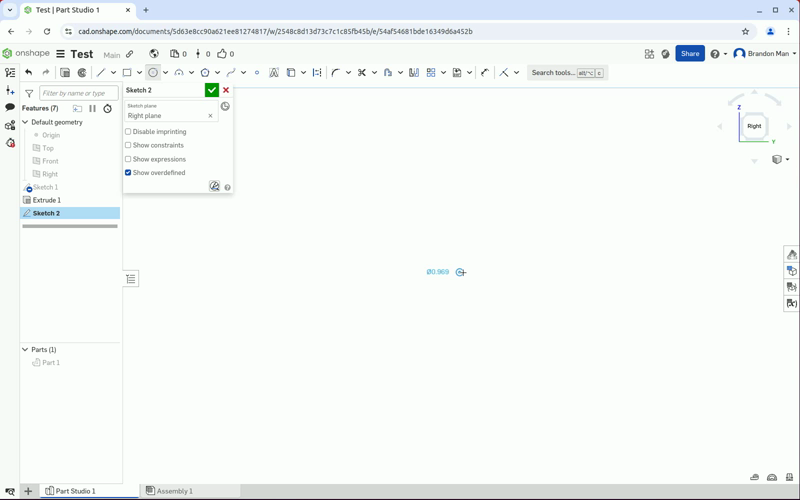
scroll(6)
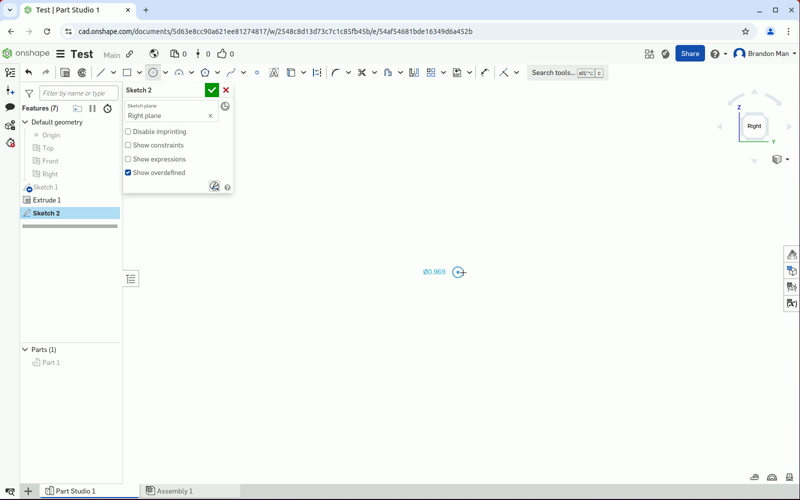
scroll(6)
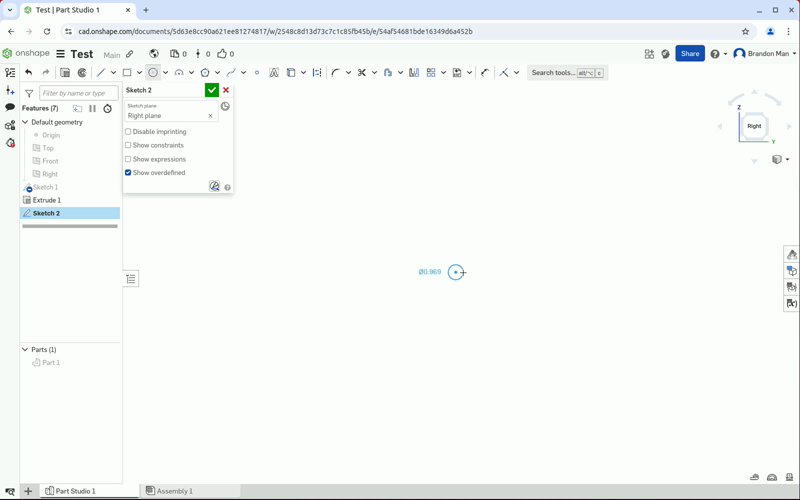
scroll(6)
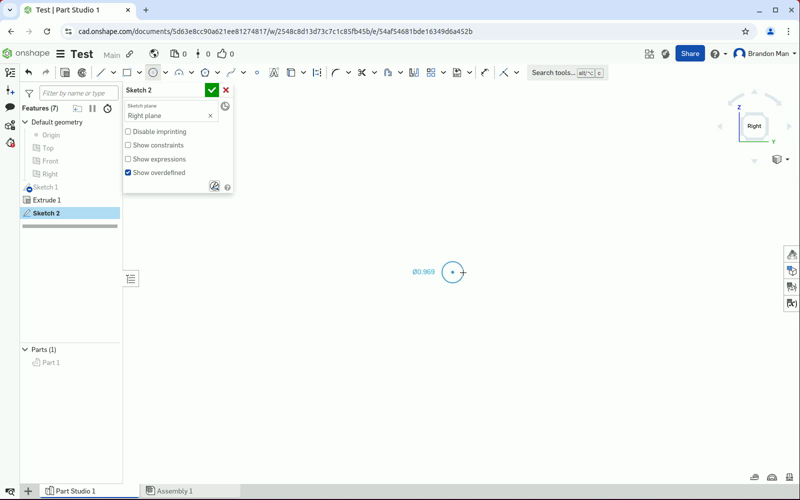
scroll(6)
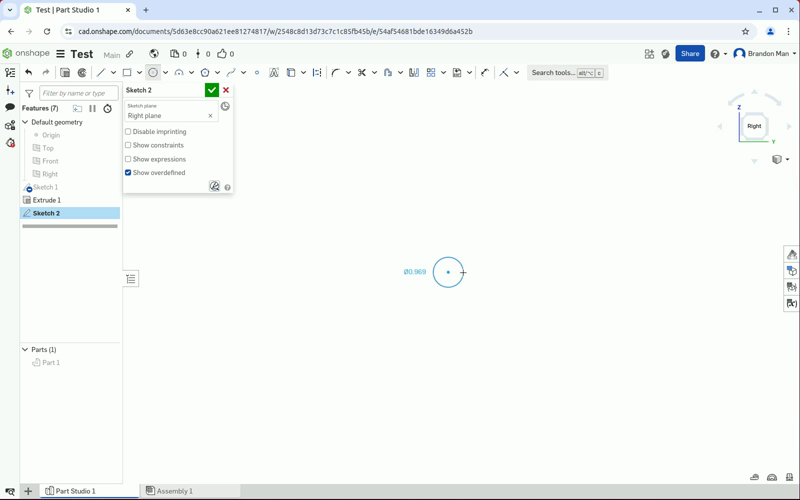
scroll(6)
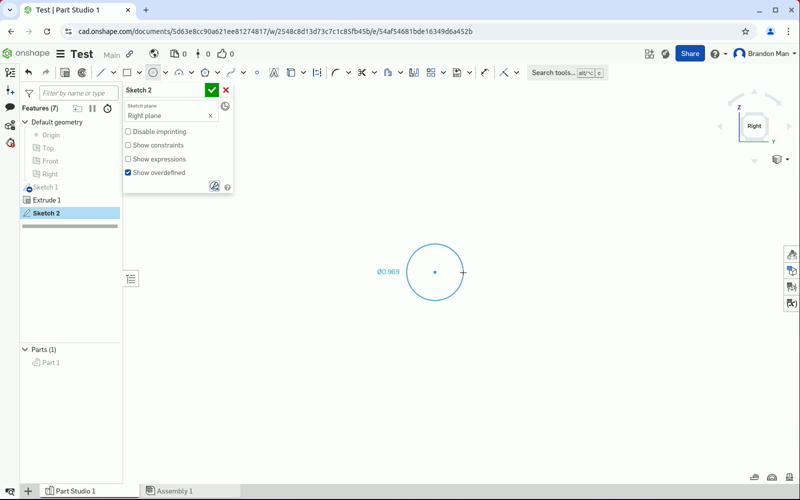
click(463, 272)
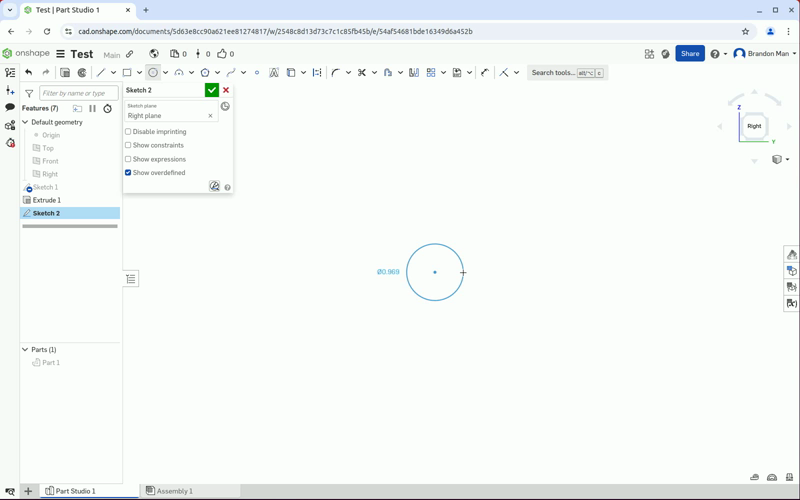
scroll(-6)
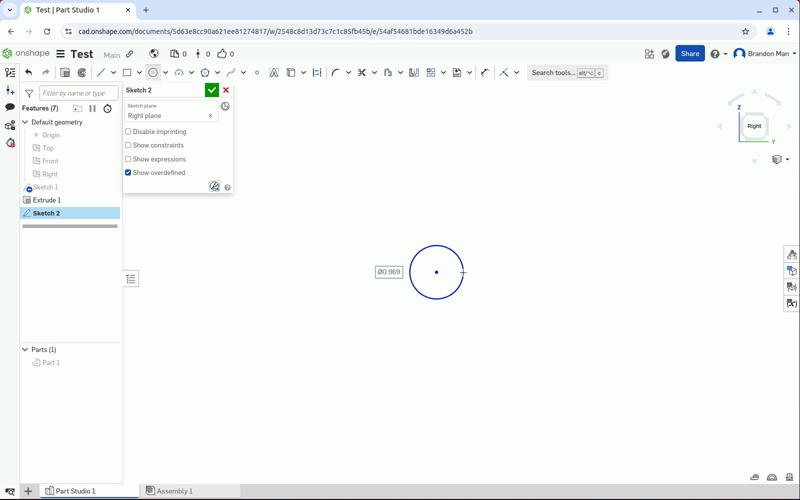
scroll(-6)
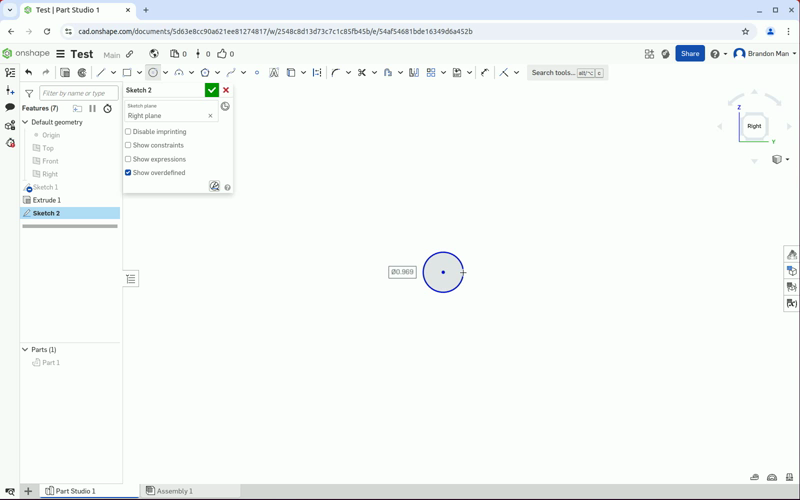
scroll(-6)
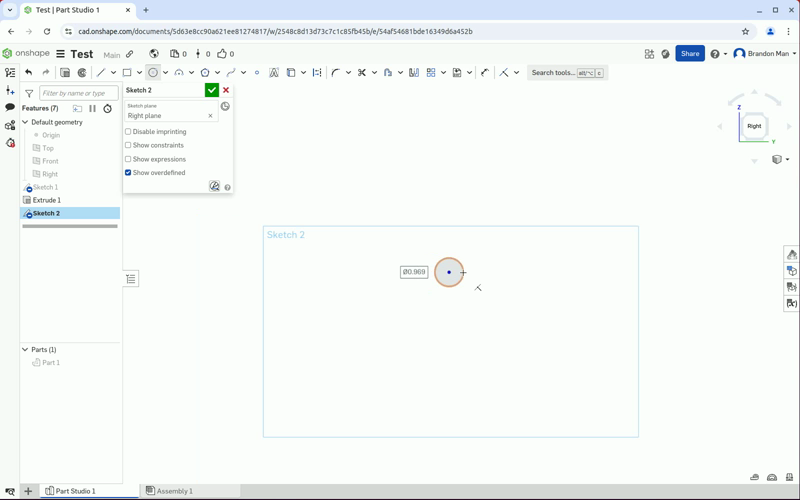
scroll(-6)
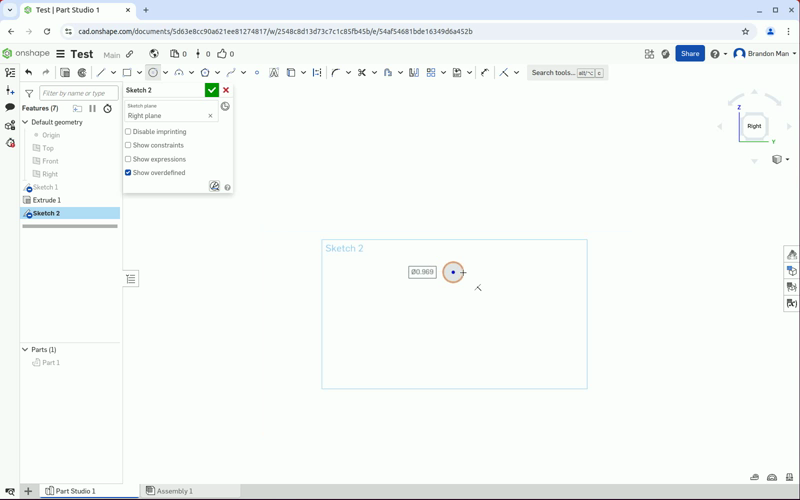
scroll(-6)
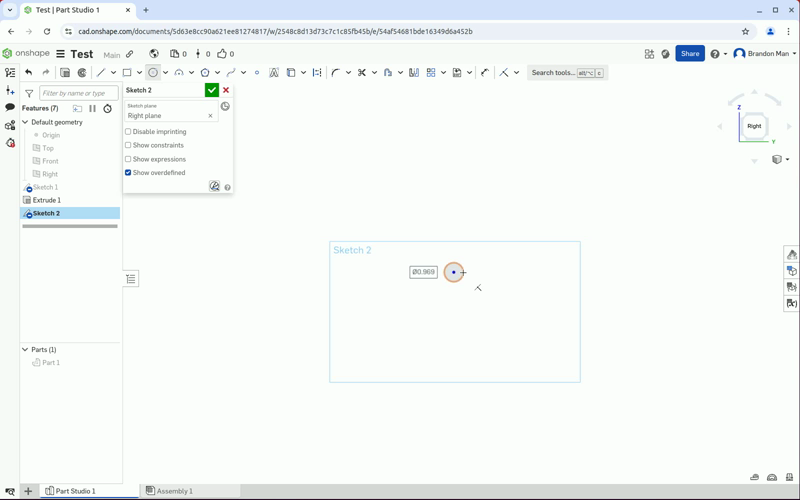
scroll(-6)
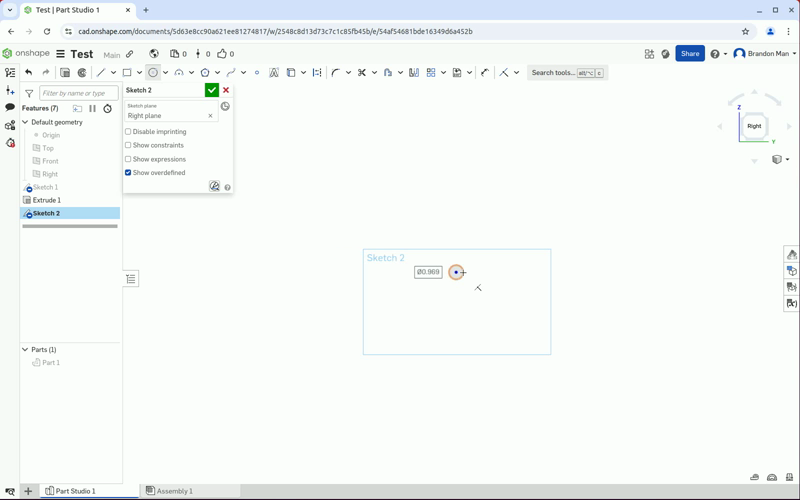
scroll(-6)
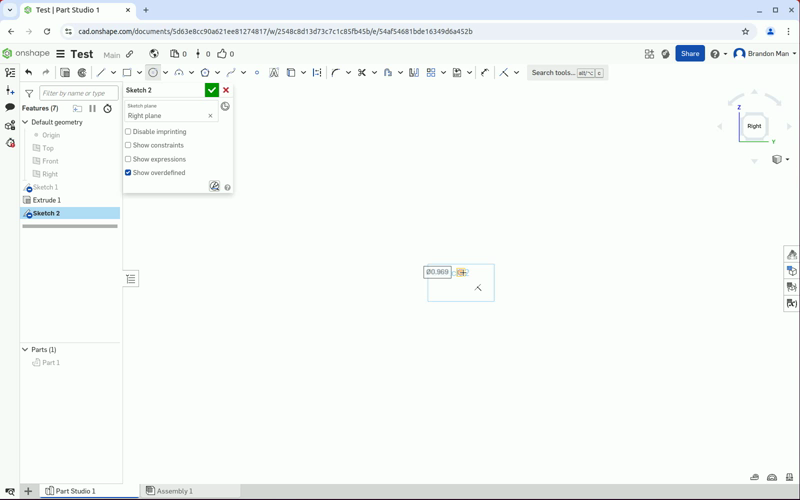
key(esc)
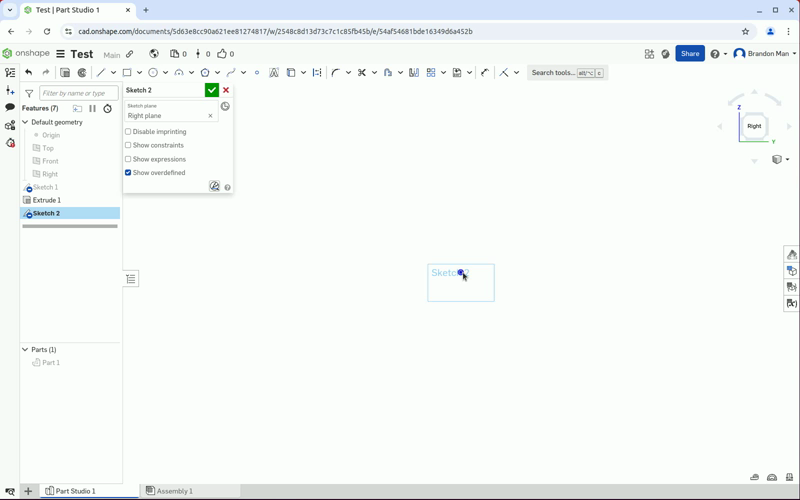
mouse_move(458, 272)
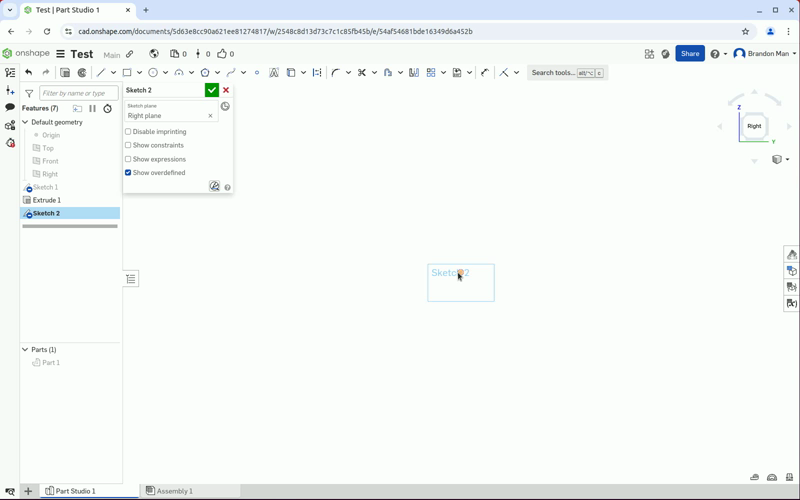
scroll(6)
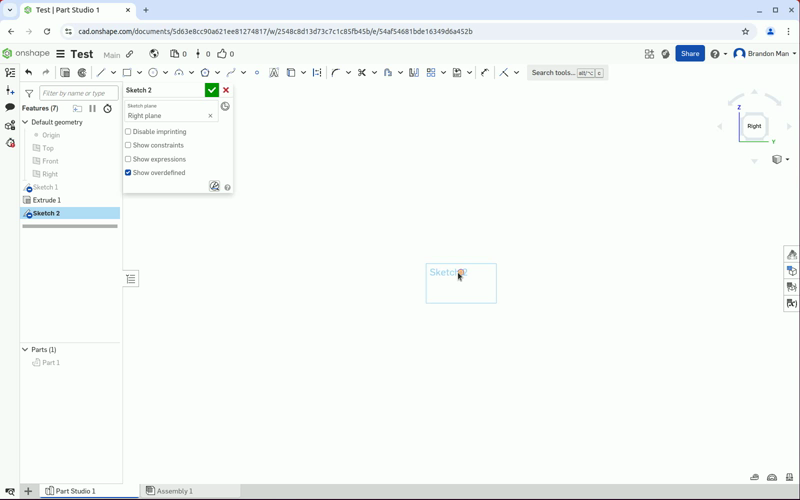
scroll(6)
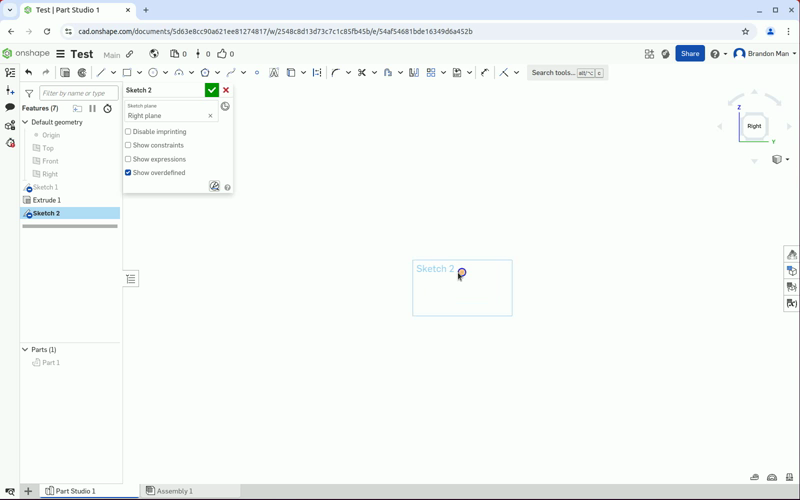
scroll(6)
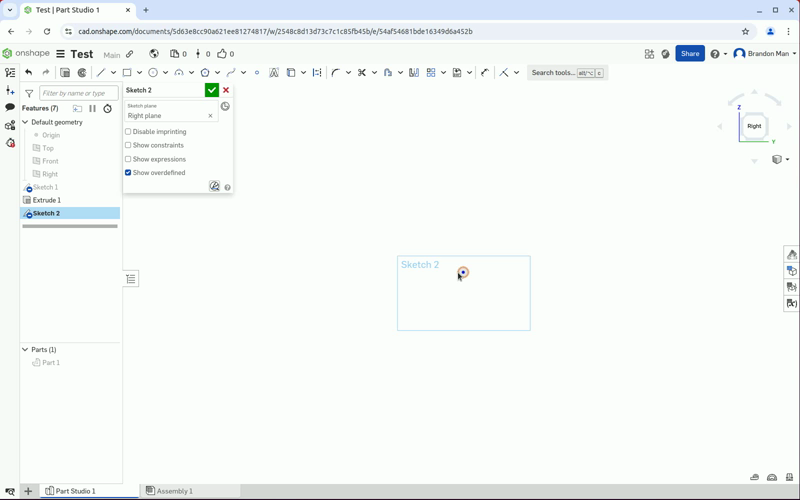
scroll(6)
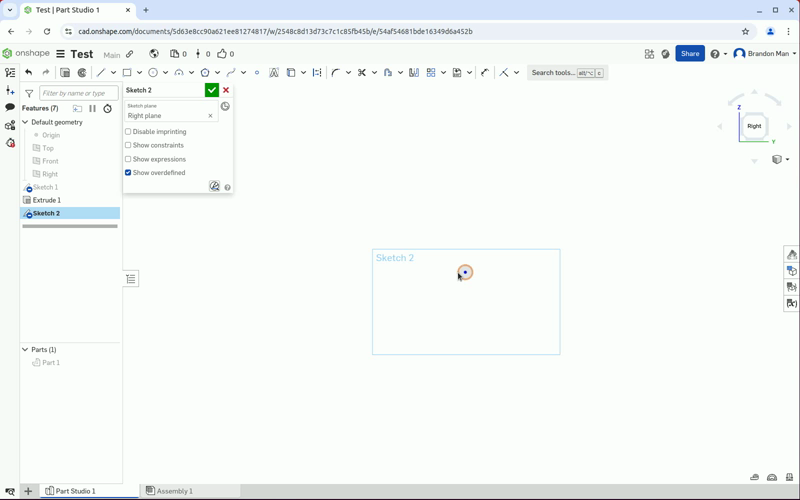
scroll(6)
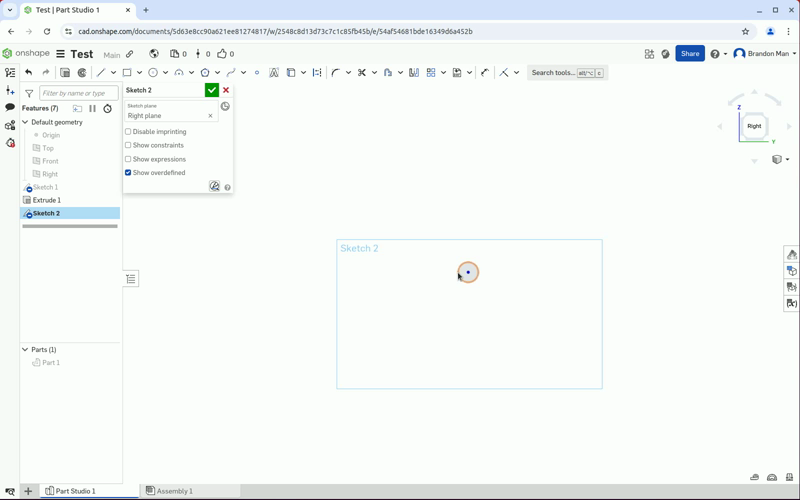
scroll(6)
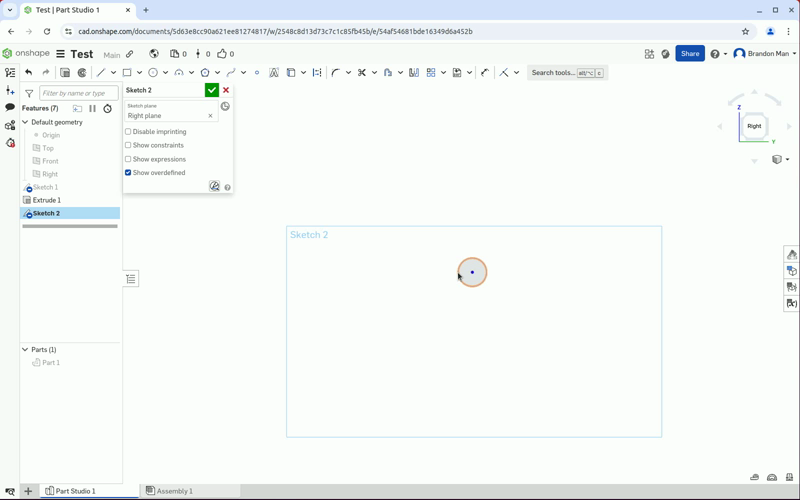
scroll(6)
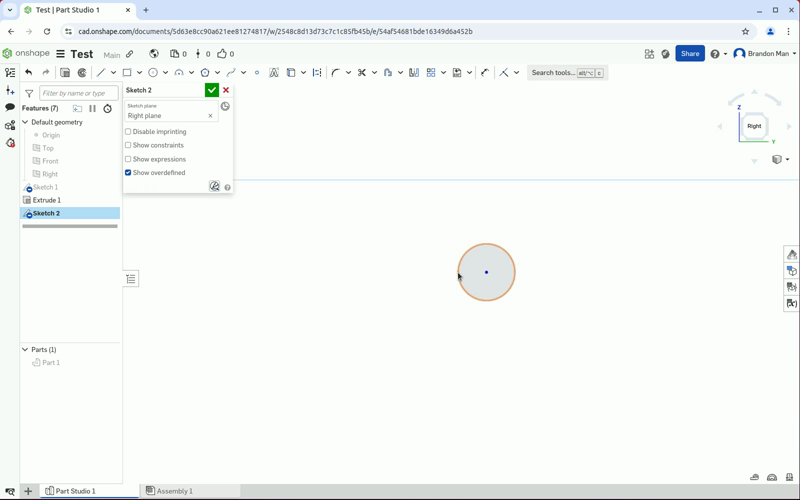
click(458, 272)
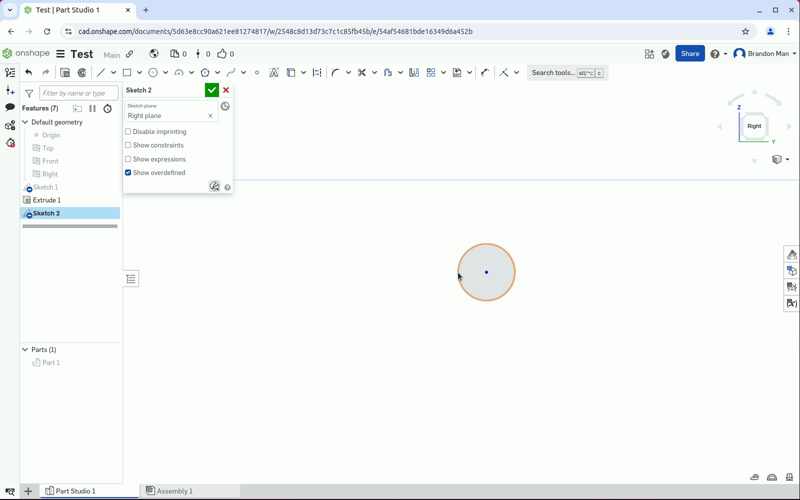
scroll(-6)
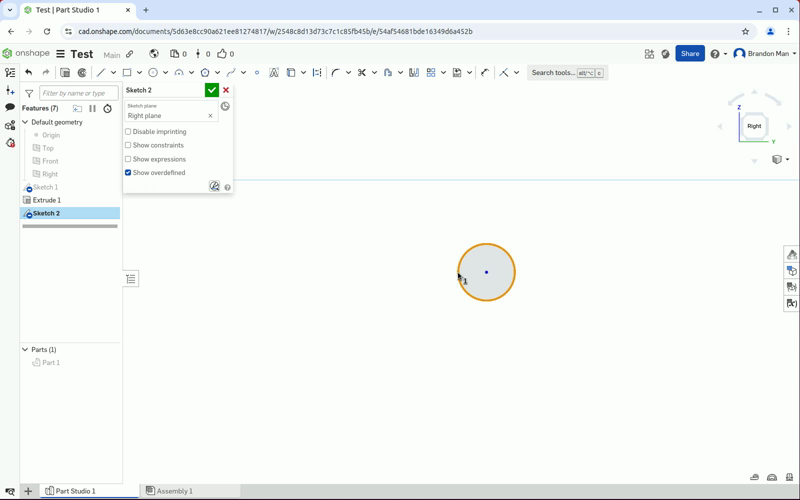
scroll(-6)
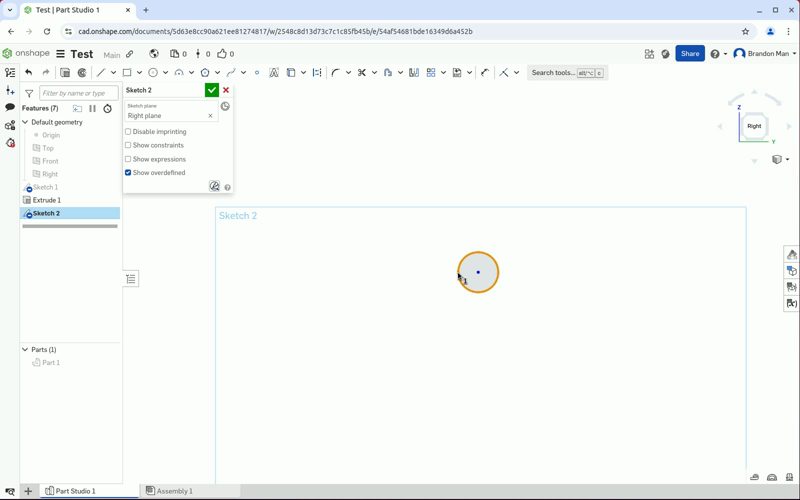
scroll(-6)
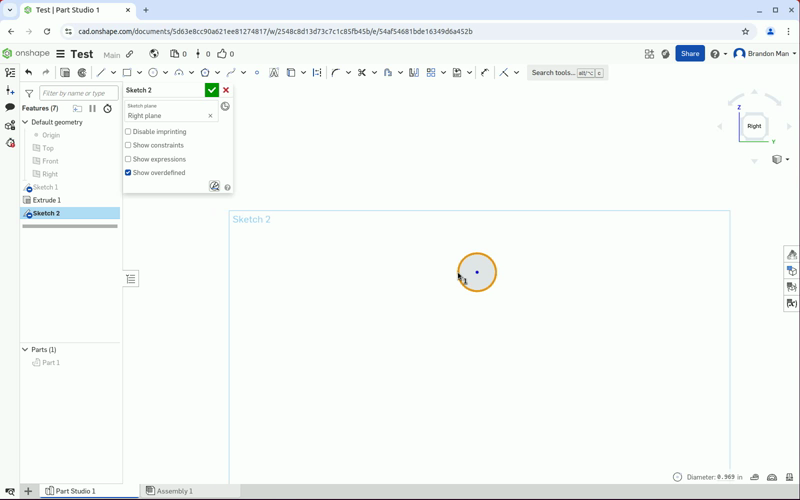
scroll(-6)
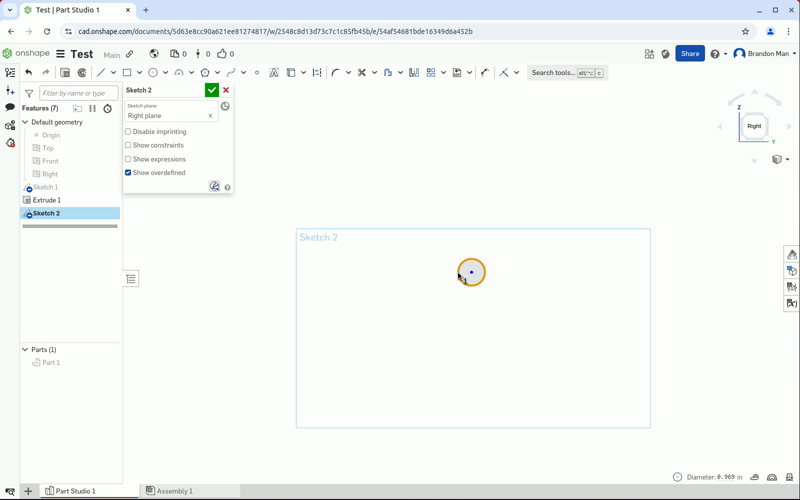
scroll(-6)
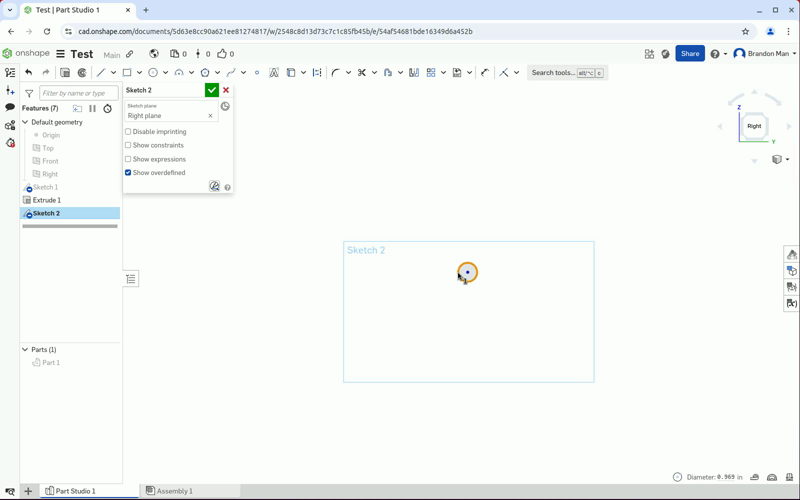
scroll(-6)
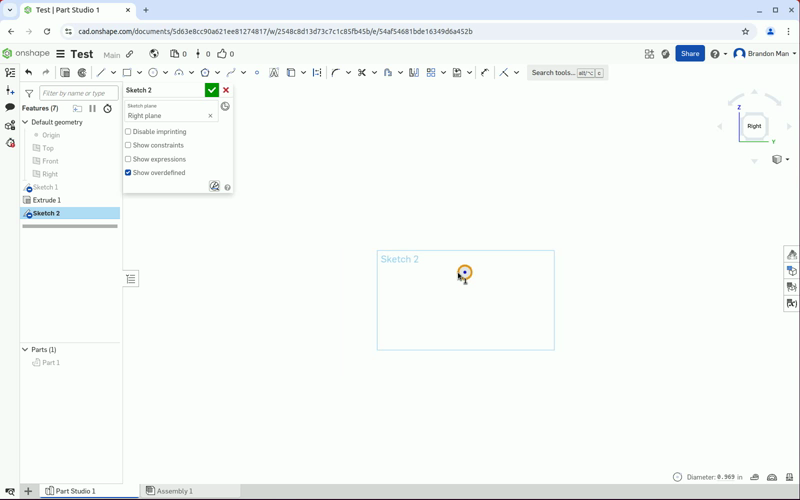
scroll(-6)
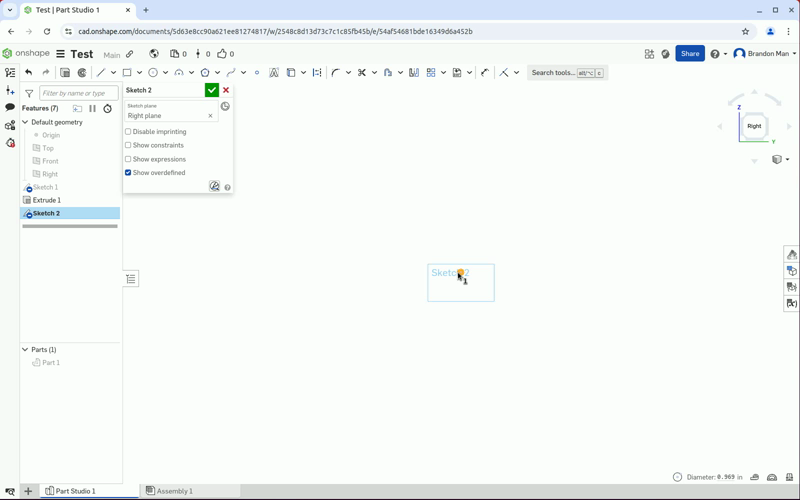
mouse_move(73, 352)
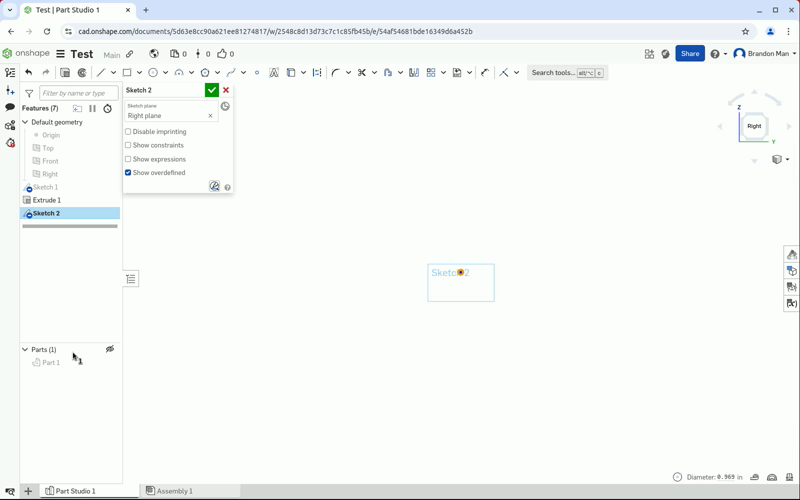
key(shift+y)
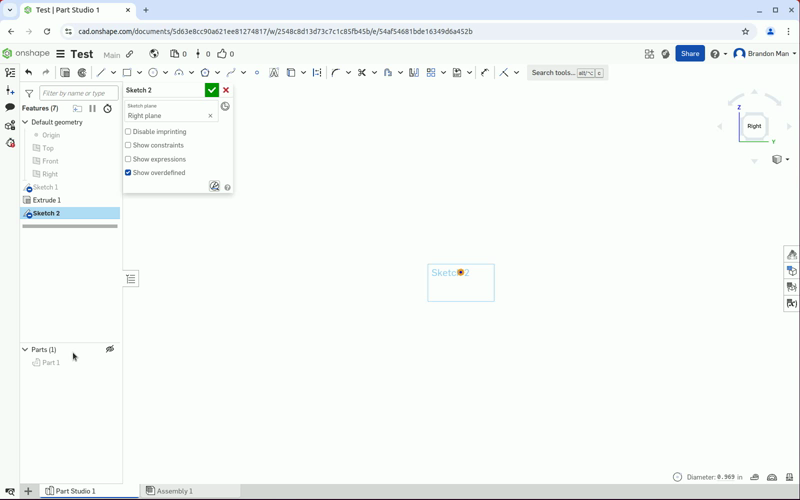
key(shift+e)
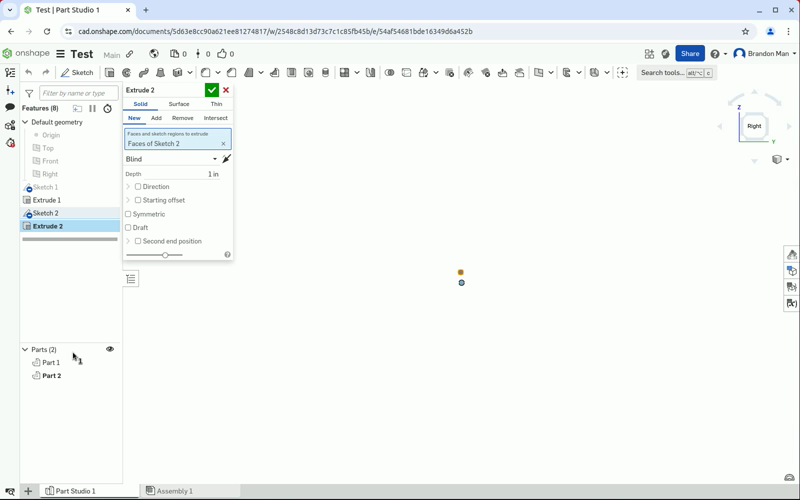
mouse_move(143, 106)
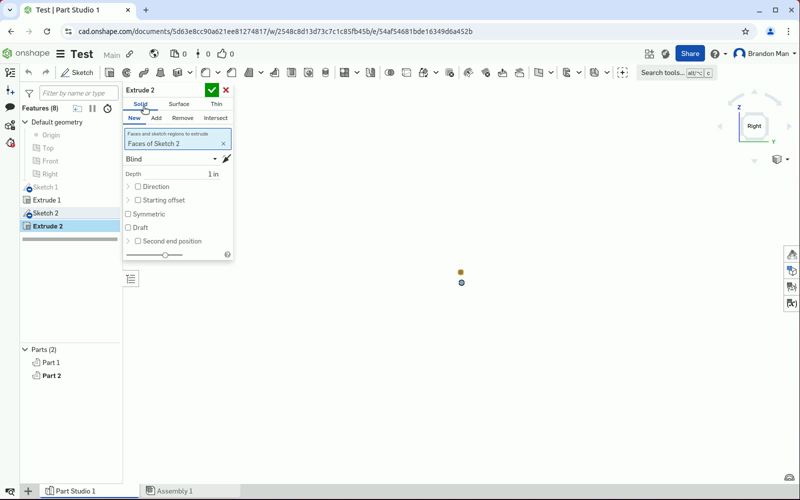
click(143, 106)
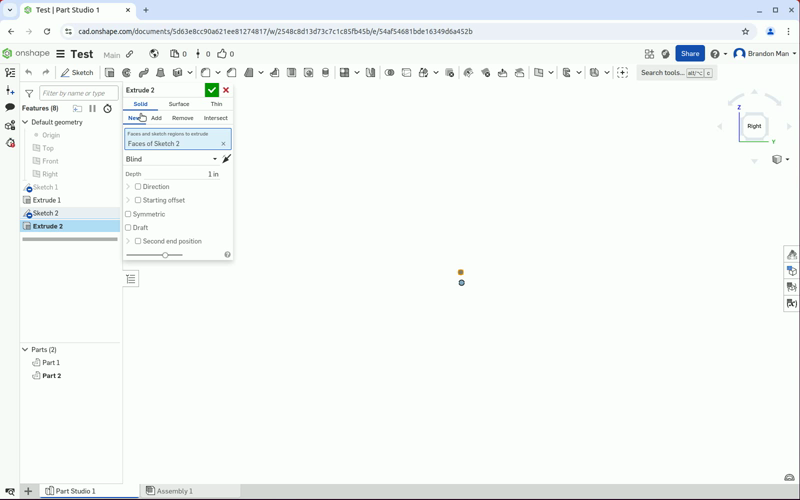
mouse_move(137, 120)
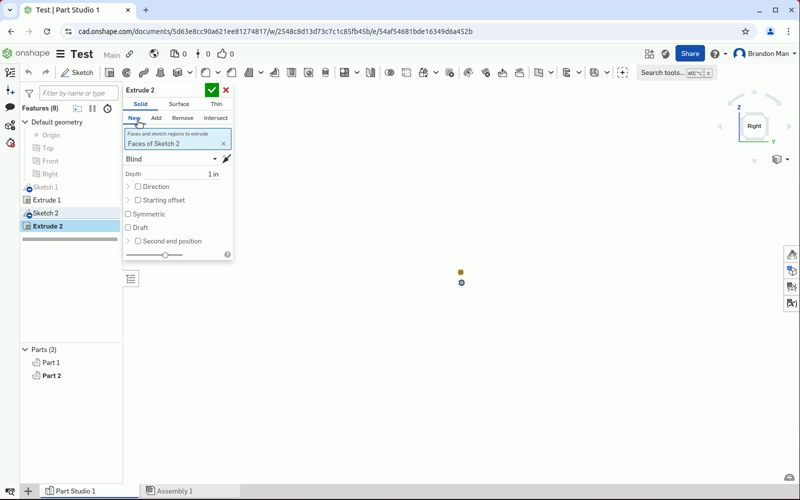
click(137, 120)
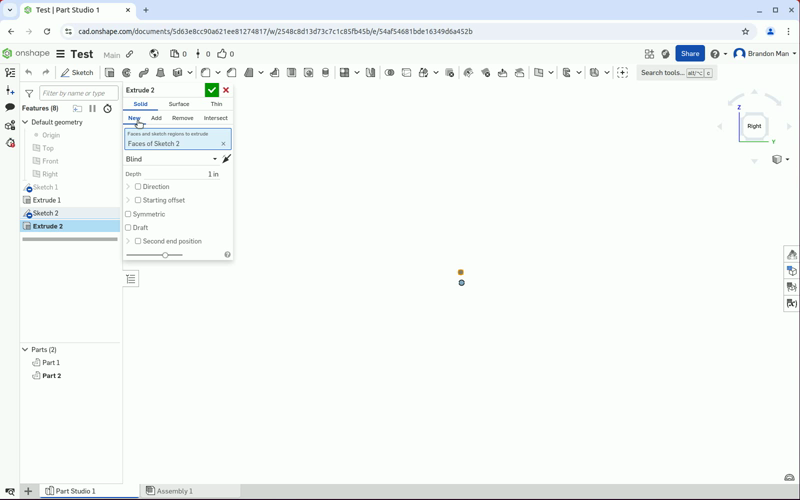
key(tab, 4)
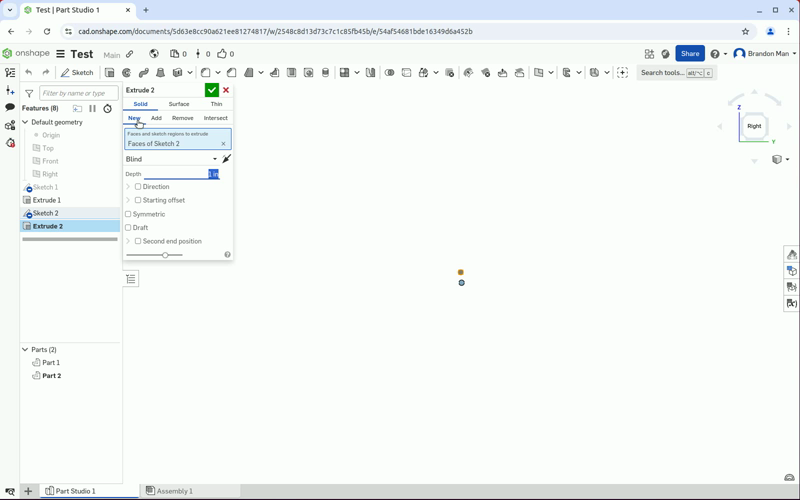
text(23.108)
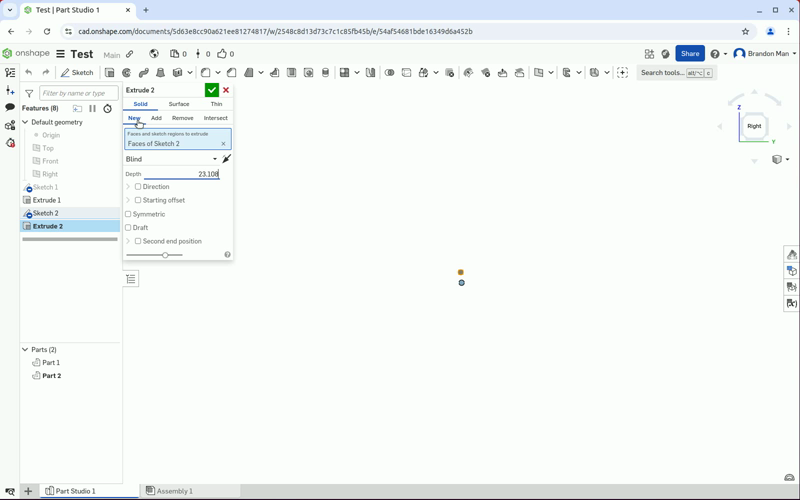
key(enter)
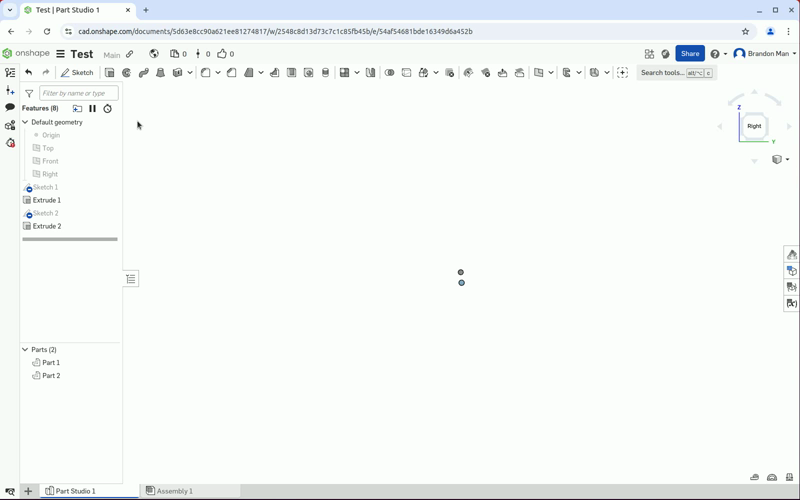
key(shift+h)
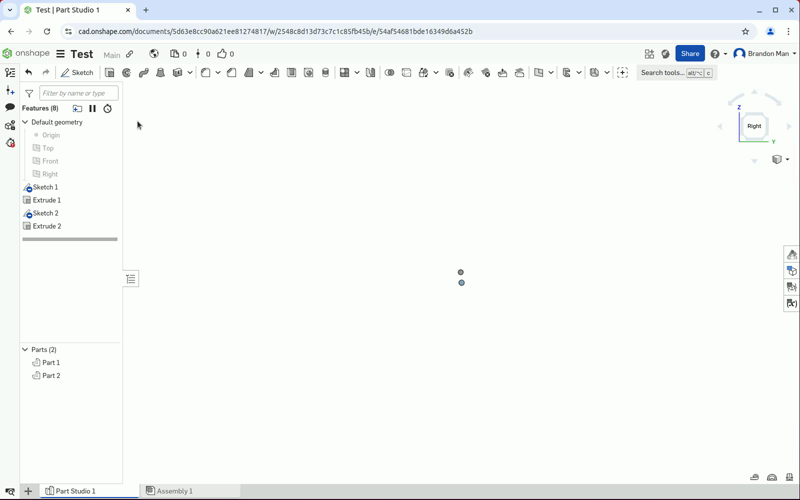
key(shift+h)
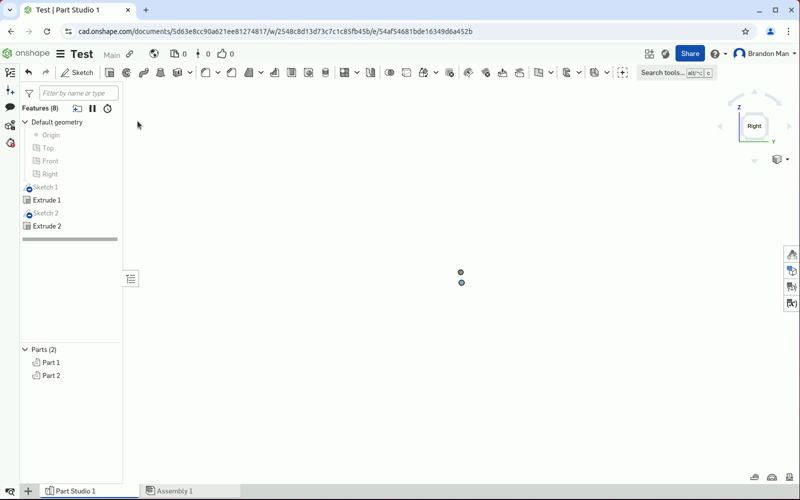
mouse_move(73, 189)
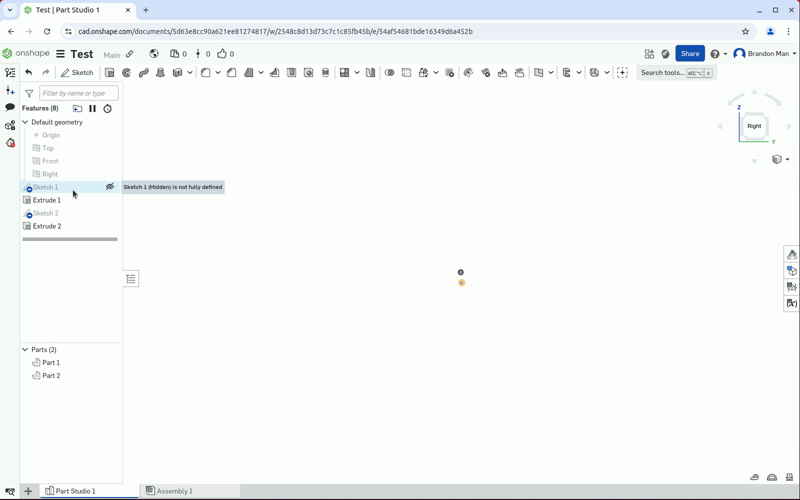
click(73, 189)
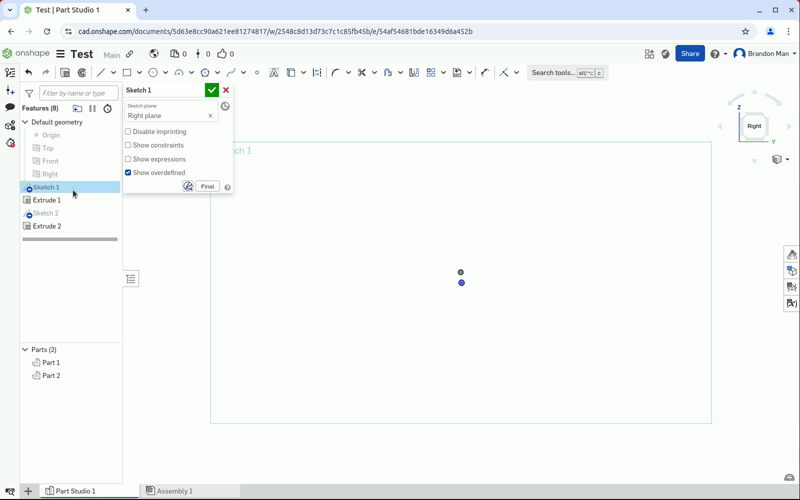
mouse_move(229, 92)
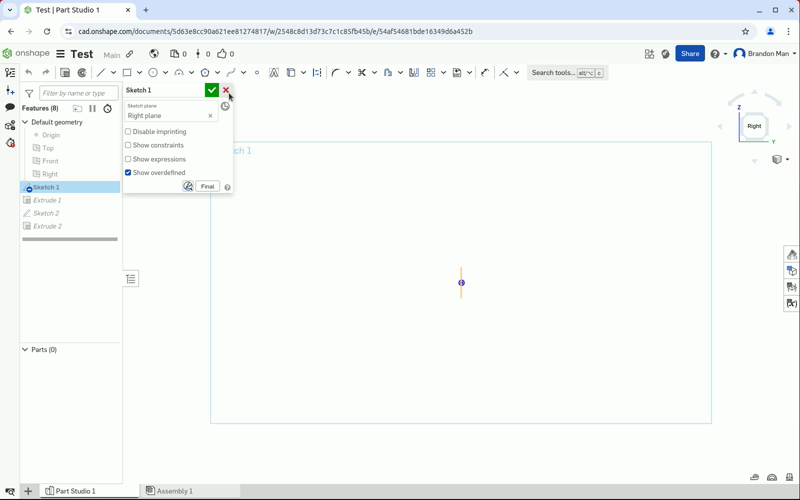
click(229, 92)
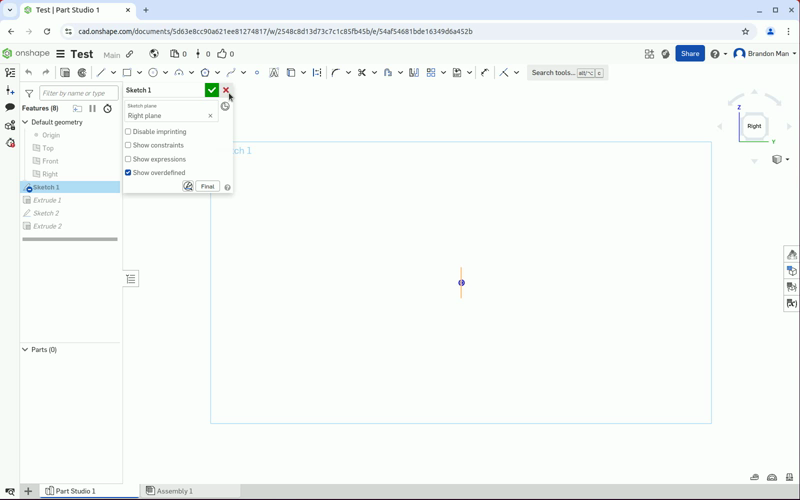
key(shift+s)
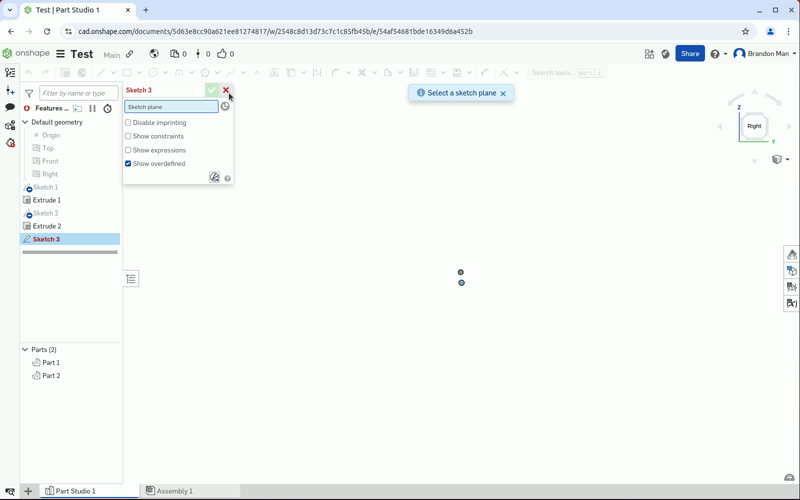
mouse_move(73, 176)
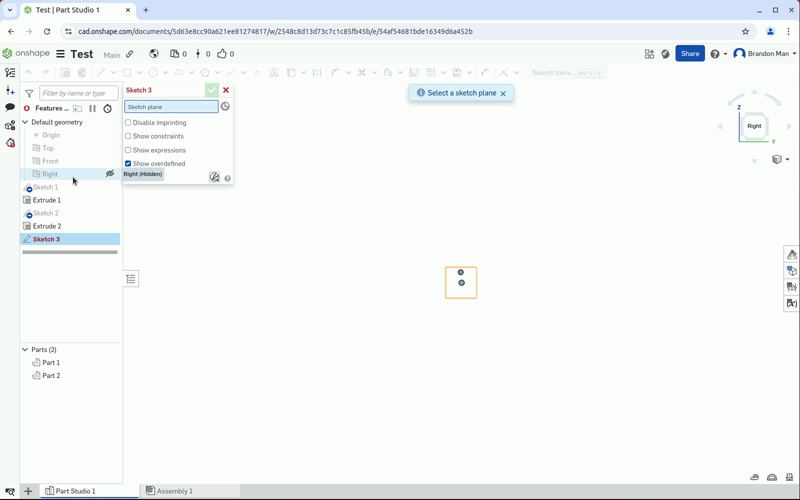
click(73, 176)
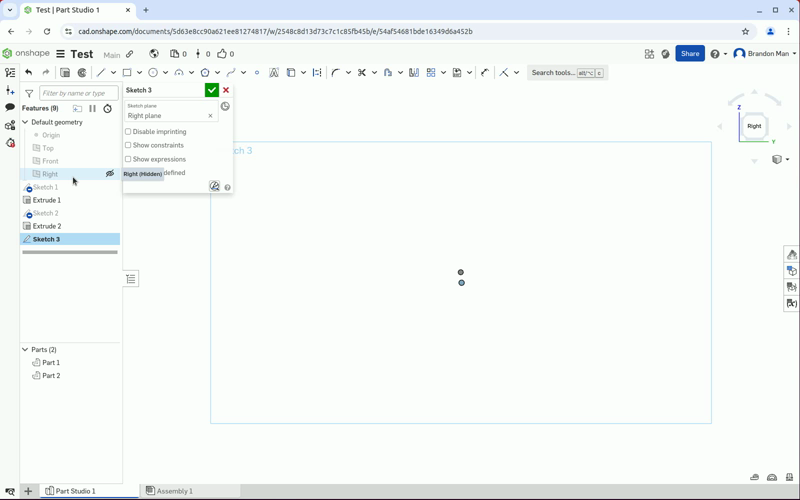
mouse_move(73, 352)
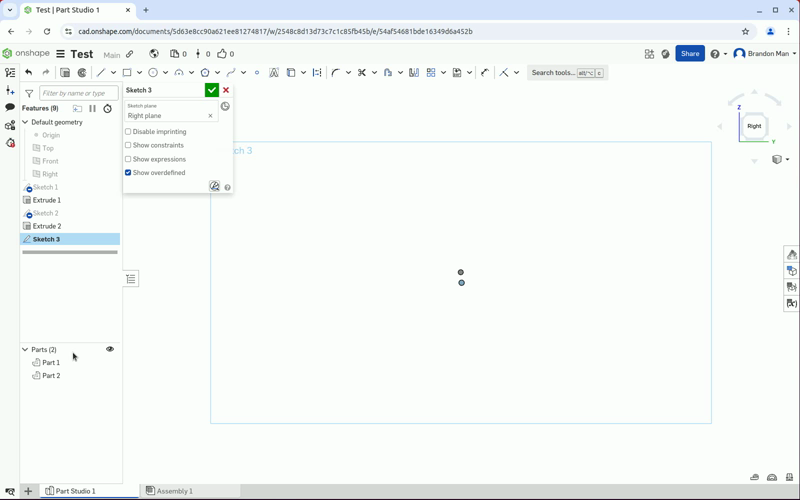
key(y)
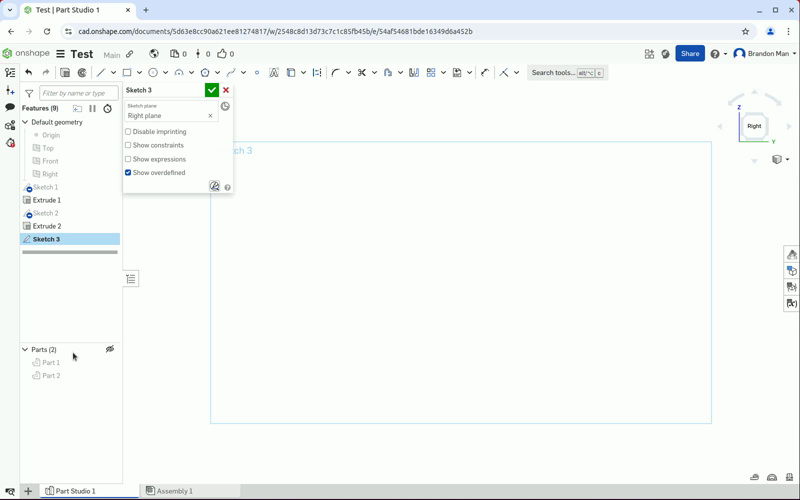
key(c)
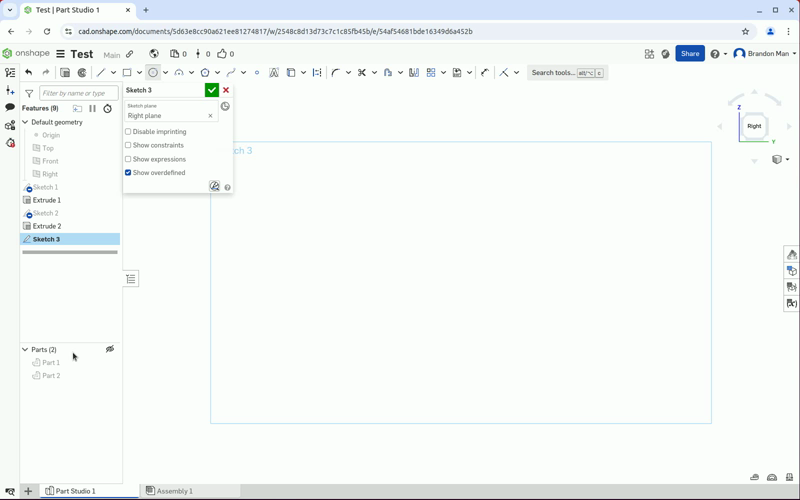
key_down(shift)
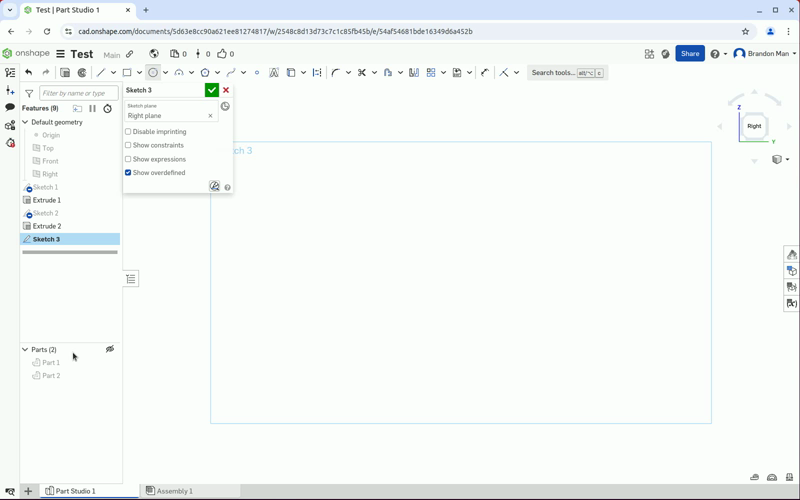
mouse_move(460, 291)
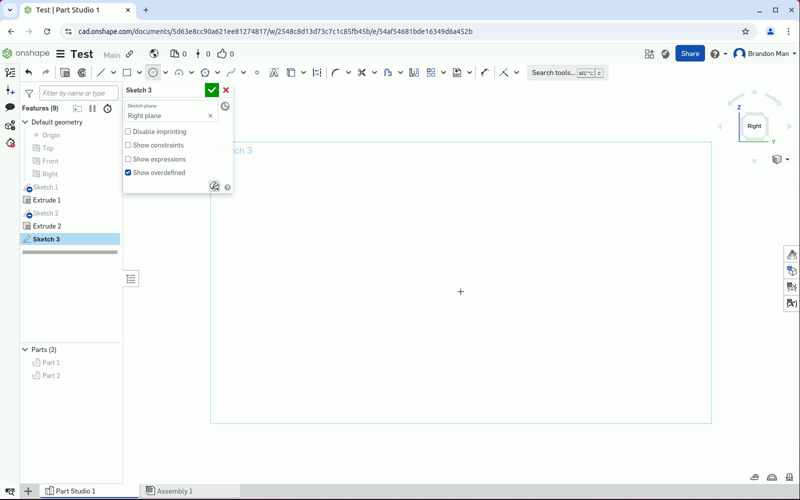
click(460, 291)
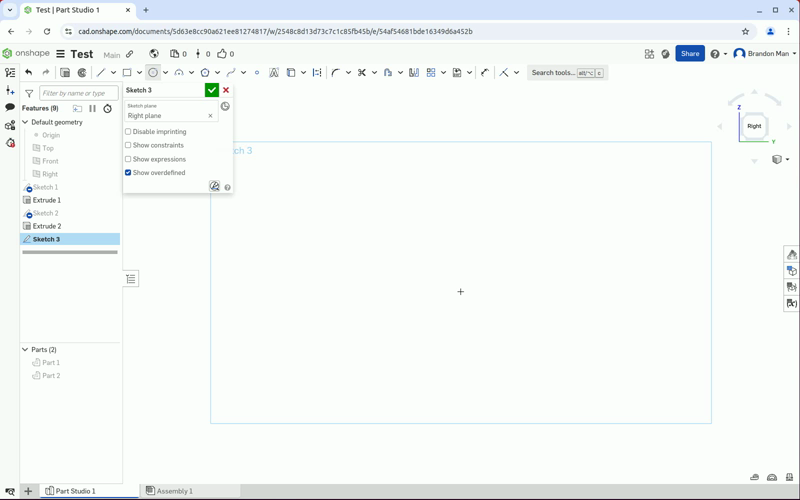
key_up(shift)
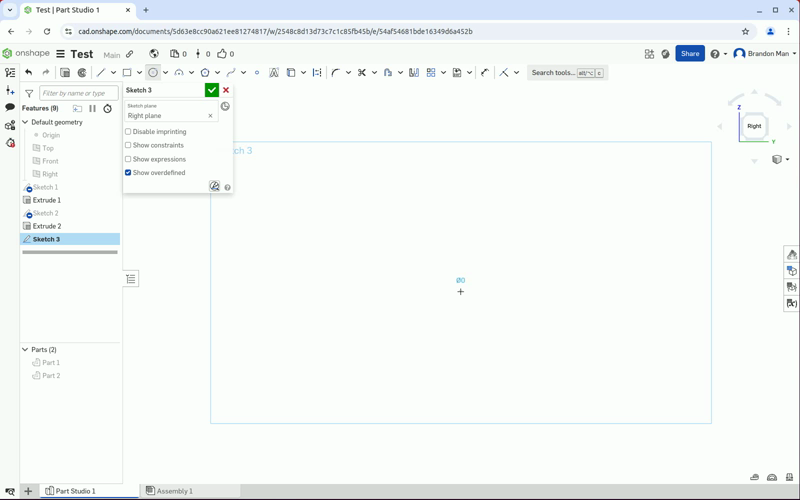
mouse_move(461, 291)
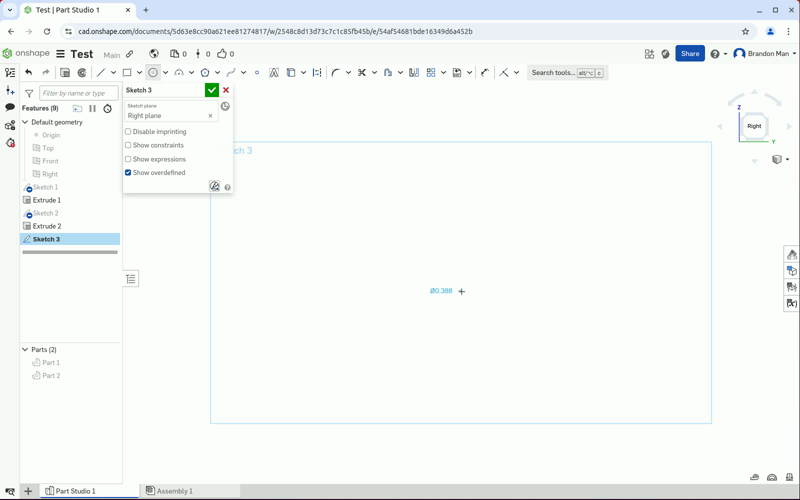
scroll(6)
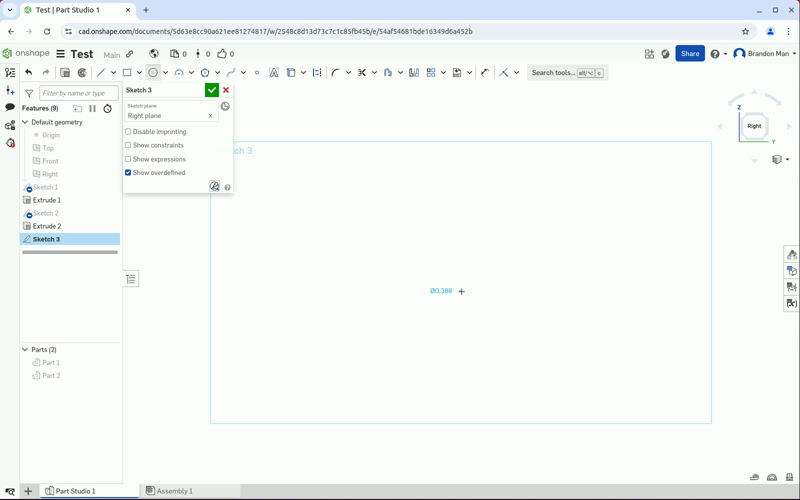
scroll(6)
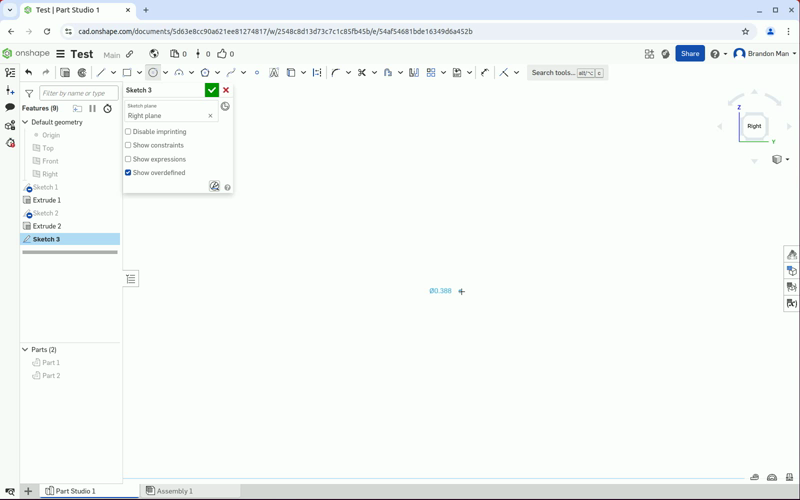
scroll(6)
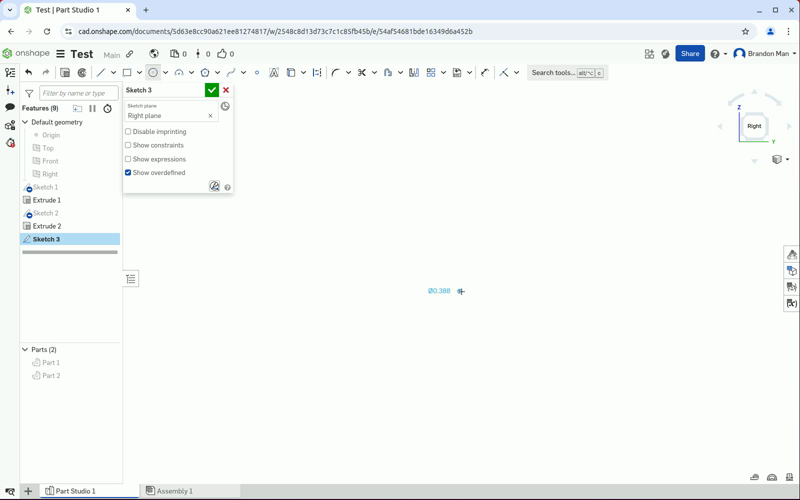
scroll(6)
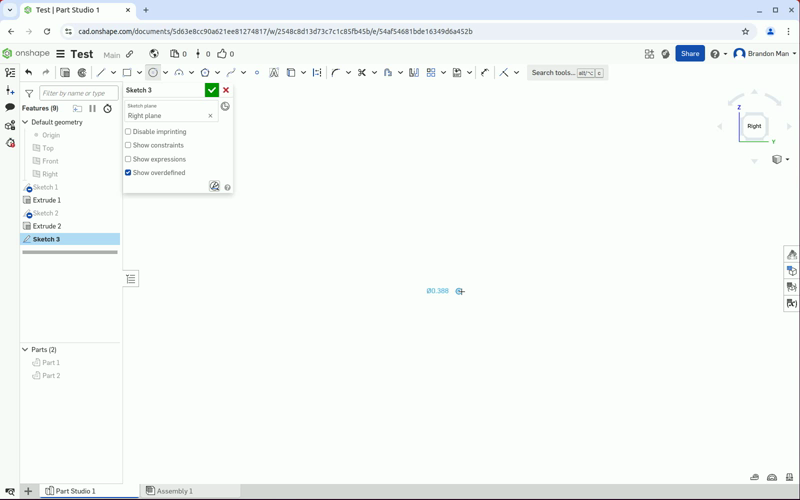
scroll(6)
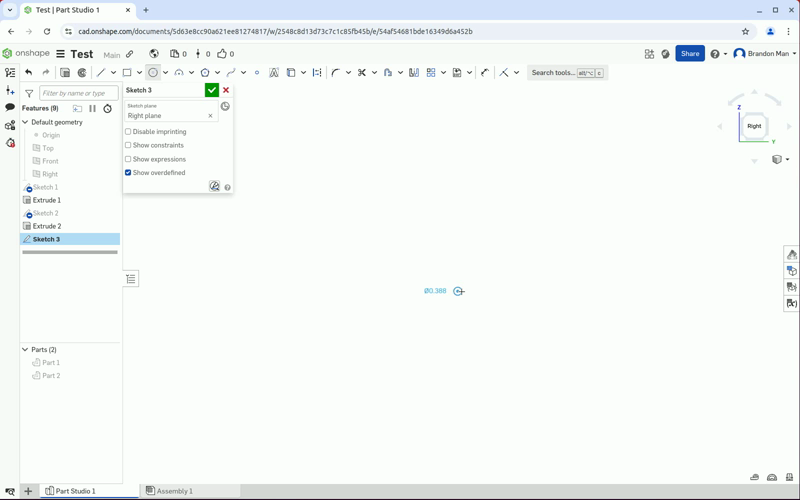
scroll(6)
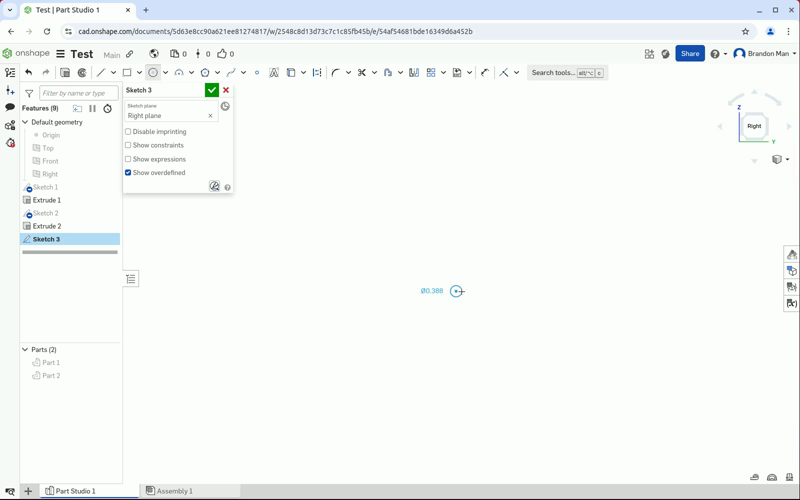
scroll(6)
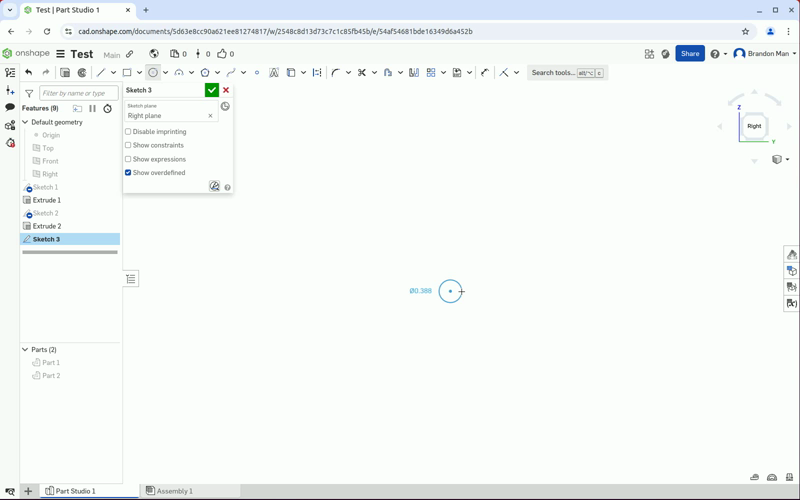
click(461, 291)
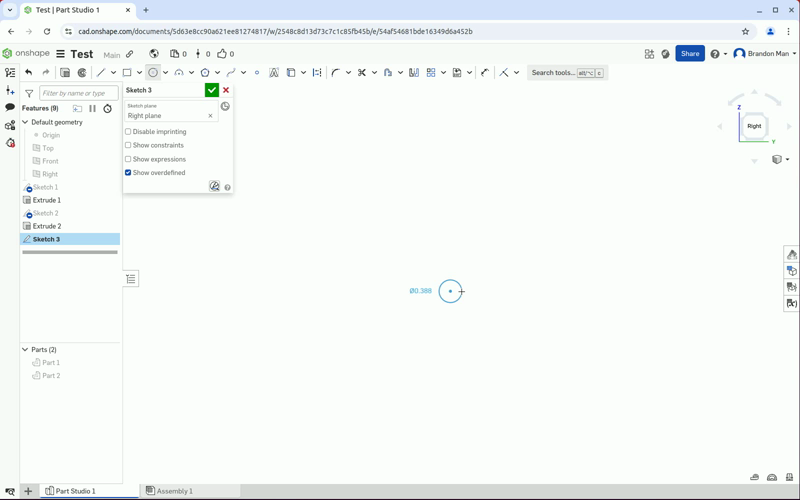
scroll(-6)
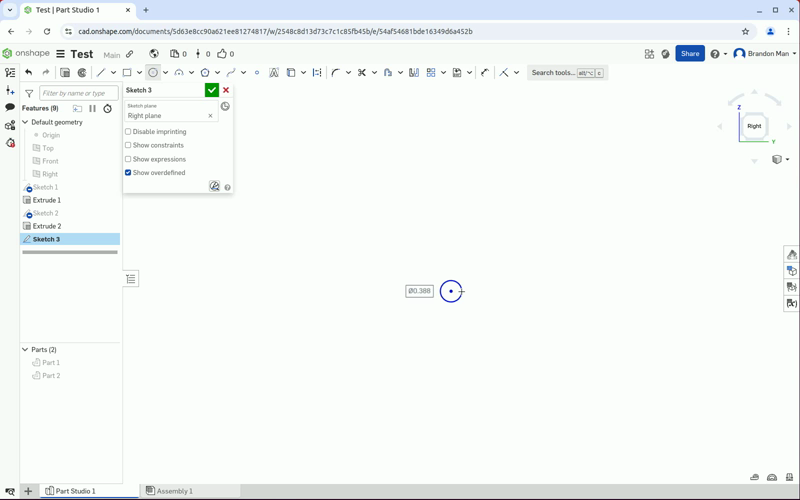
scroll(-6)
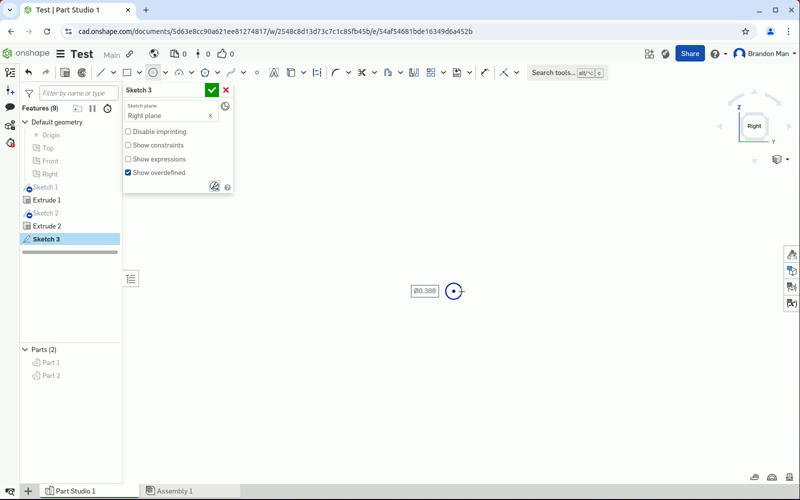
scroll(-6)
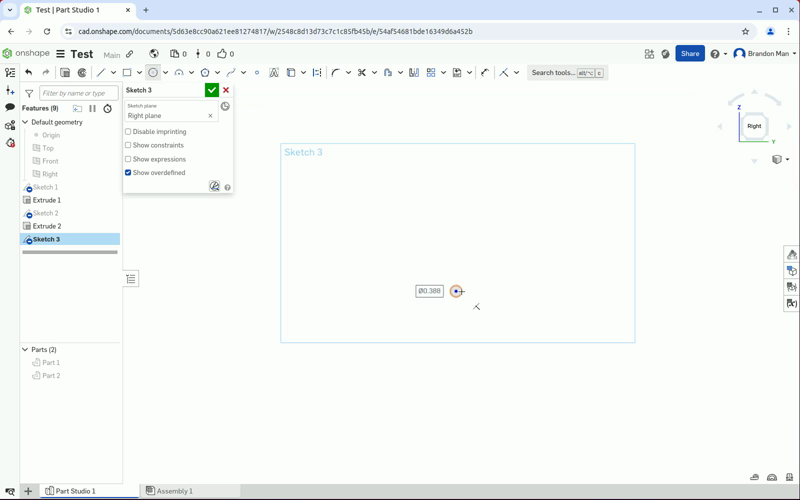
scroll(-6)
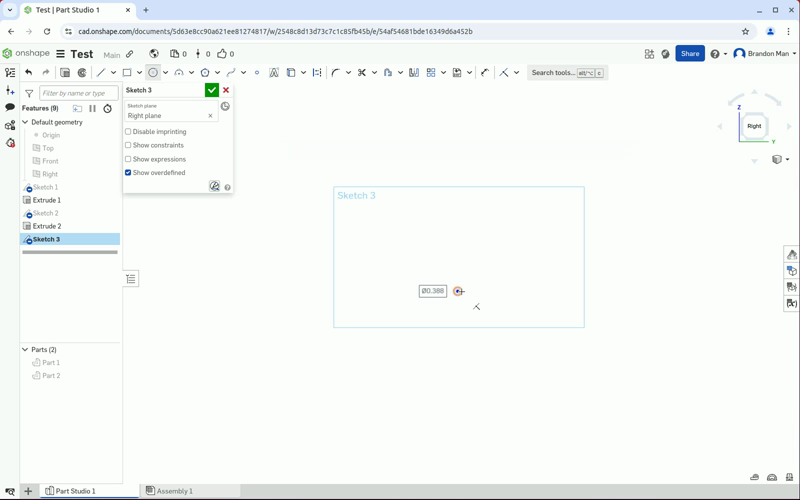
scroll(-6)
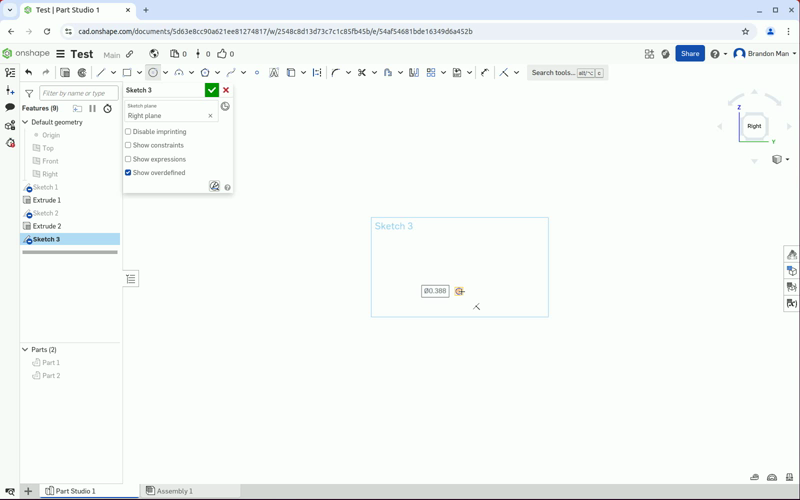
scroll(-6)
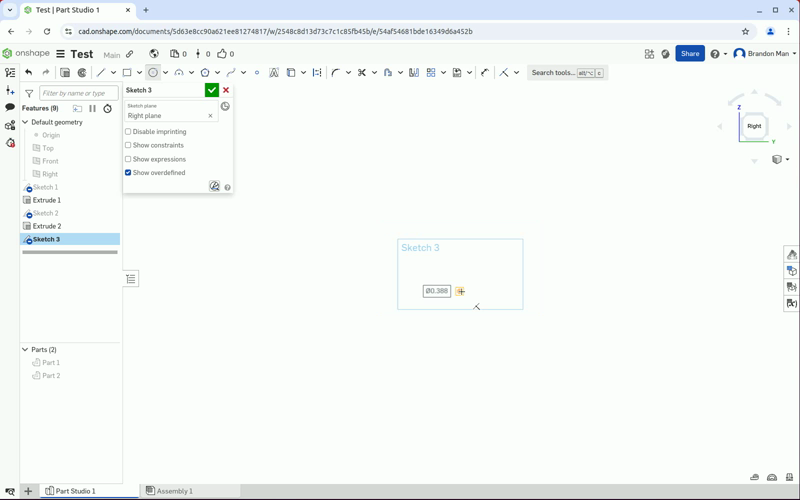
scroll(-6)
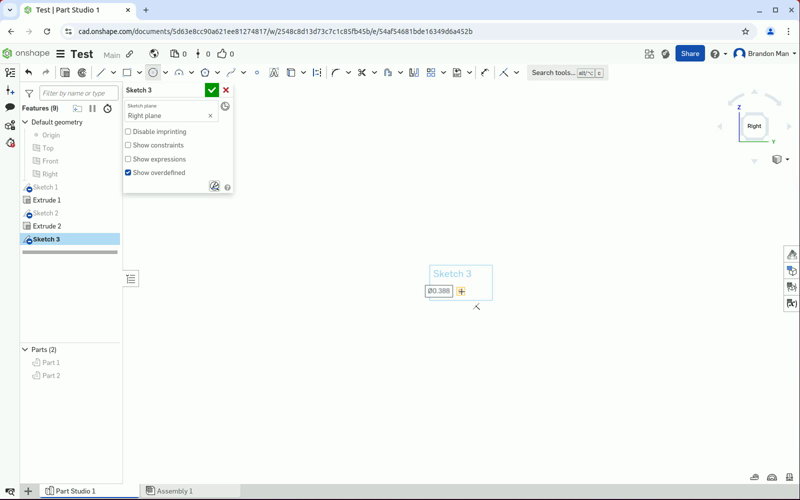
key(esc)
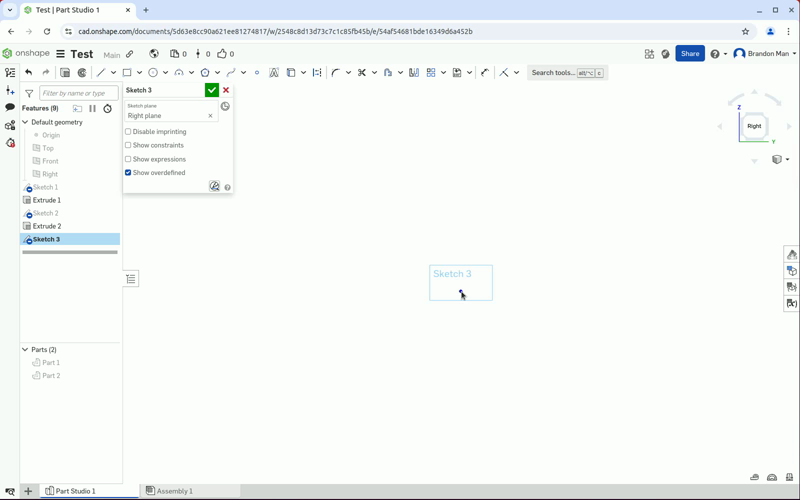
mouse_move(461, 290)
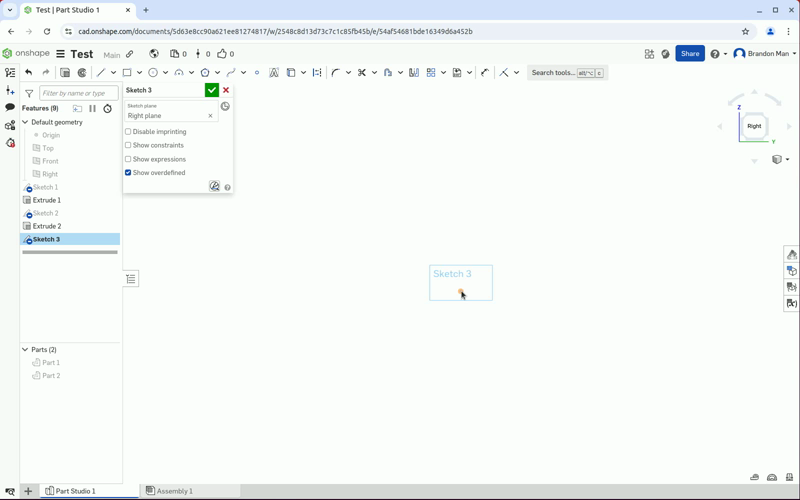
scroll(6)
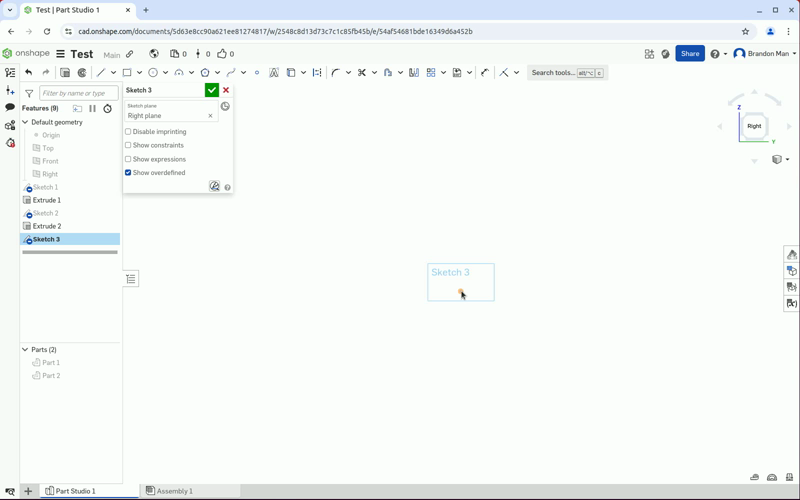
scroll(6)
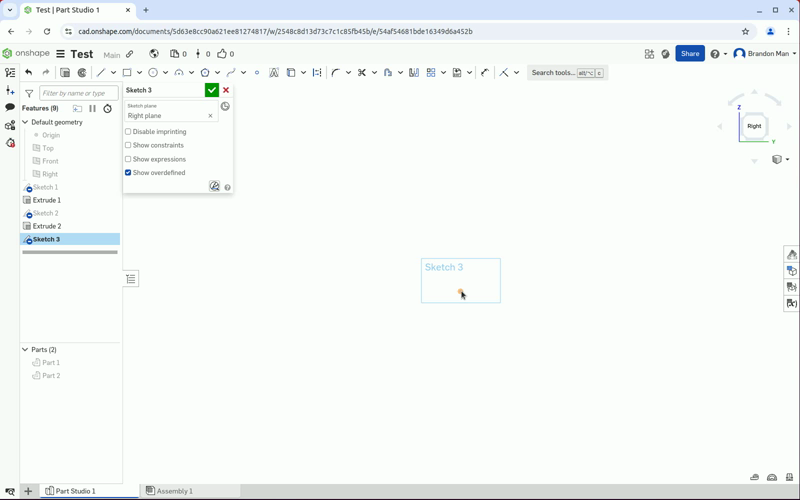
scroll(6)
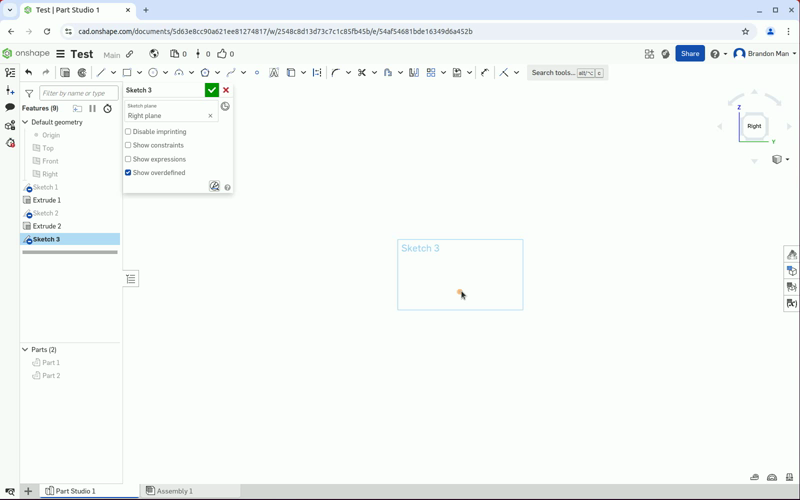
scroll(6)
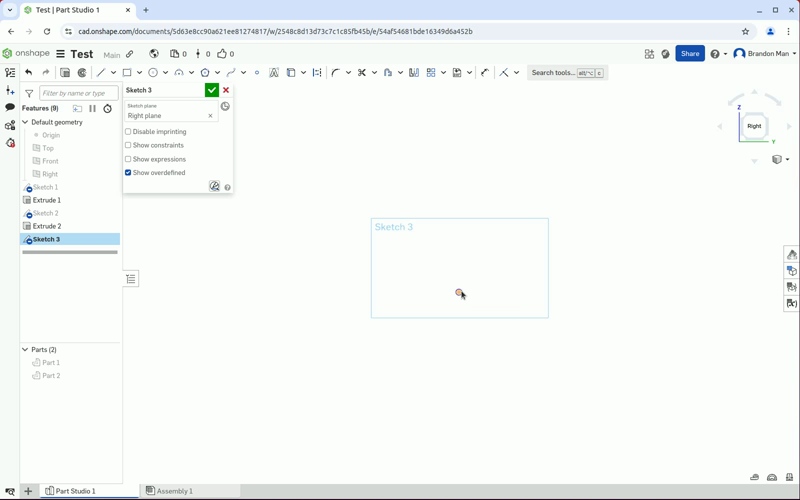
scroll(6)
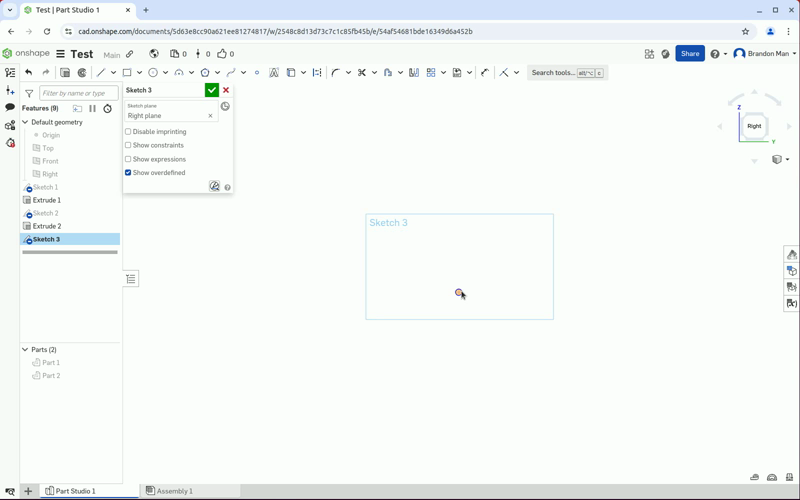
scroll(6)
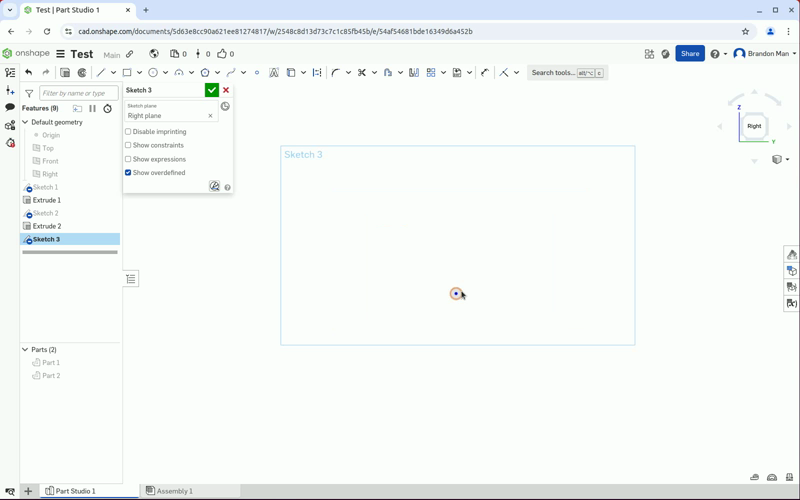
scroll(6)
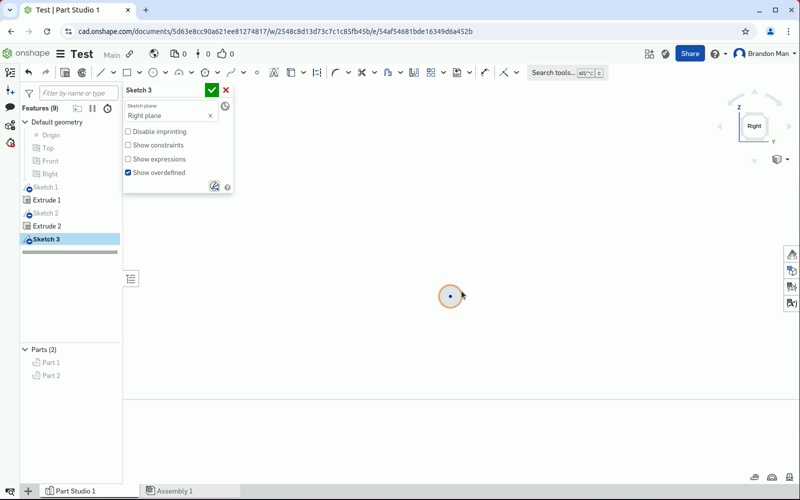
click(461, 290)
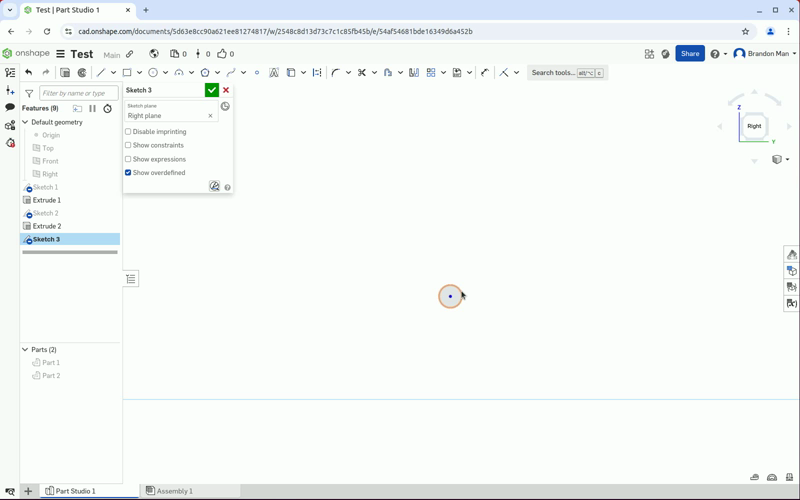
scroll(-6)
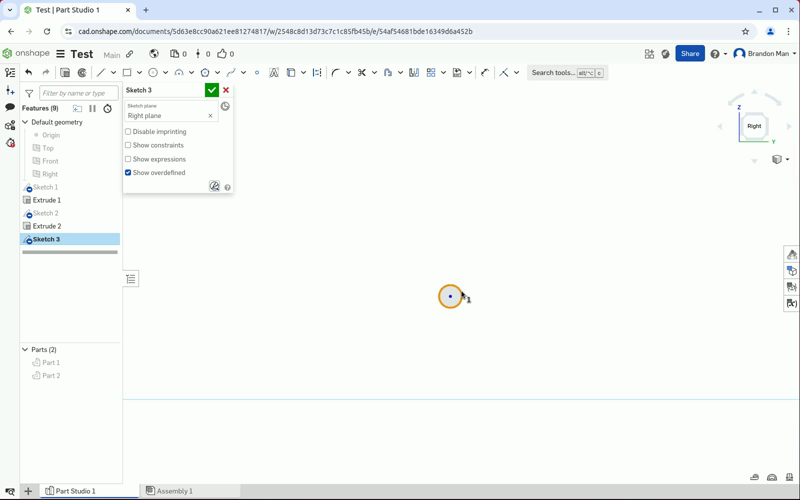
scroll(-6)
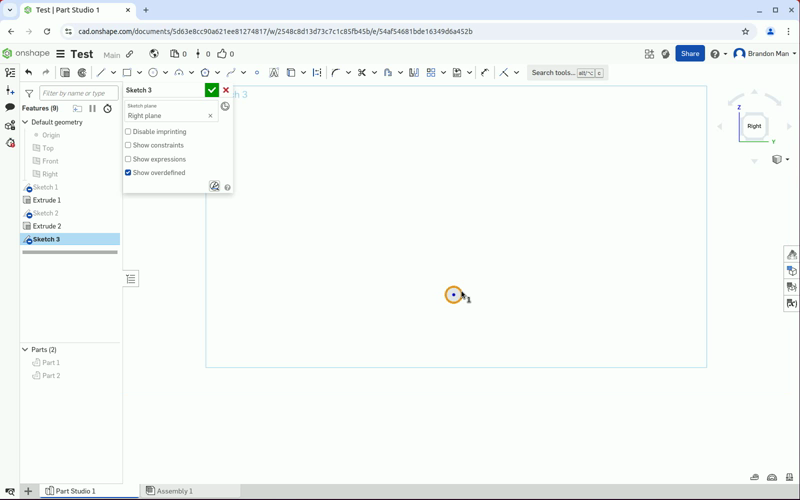
scroll(-6)
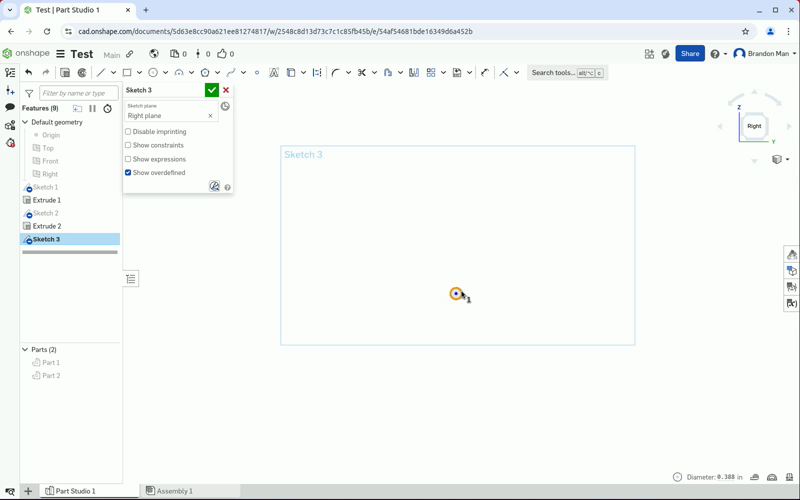
scroll(-6)
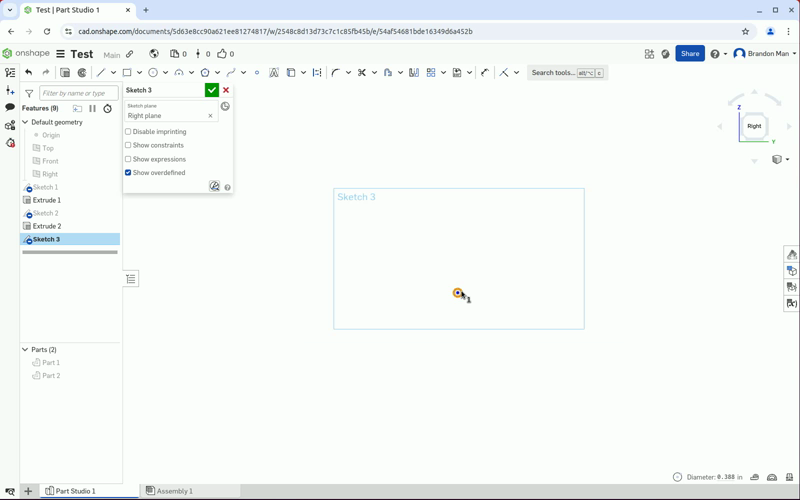
scroll(-6)
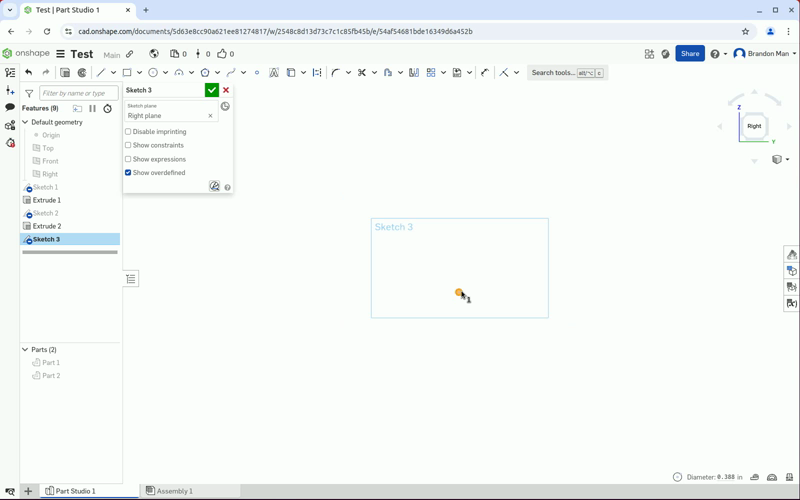
scroll(-6)
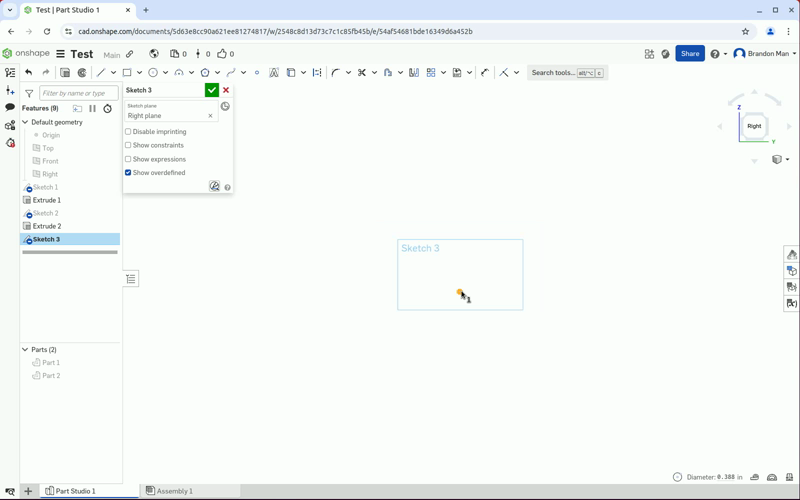
scroll(-6)
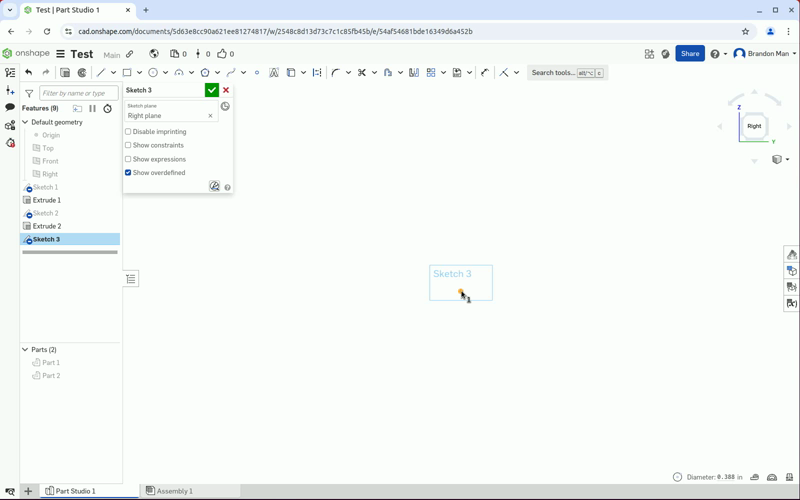
mouse_move(73, 352)
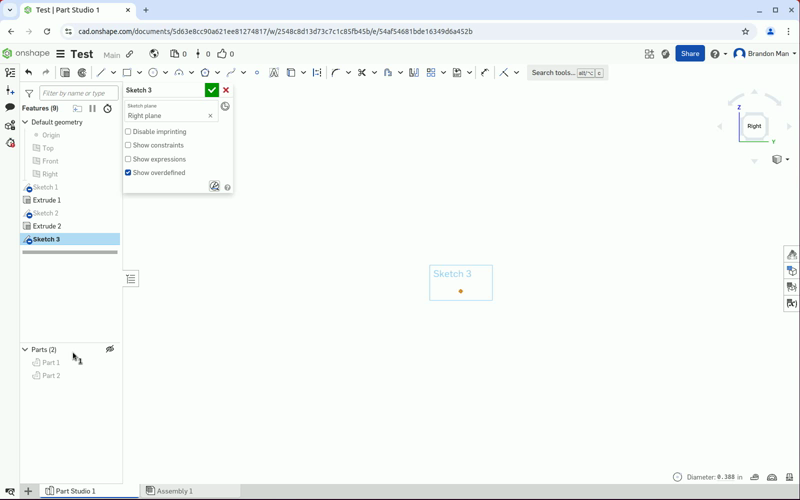
key(shift+y)
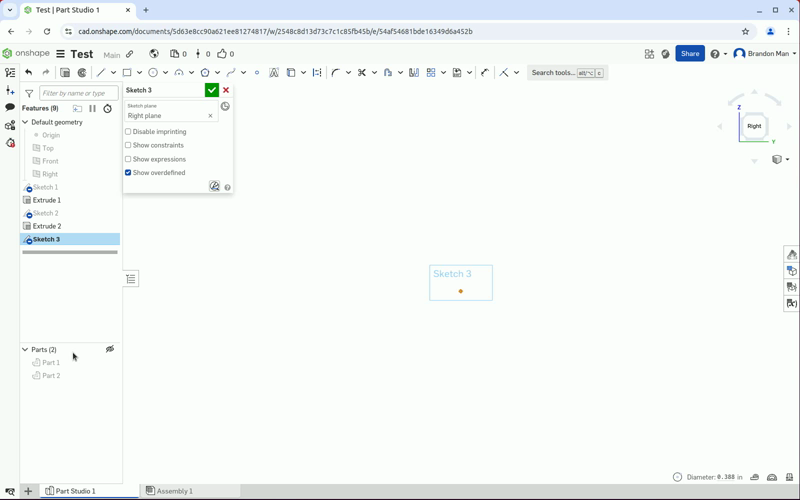
key(shift+e)
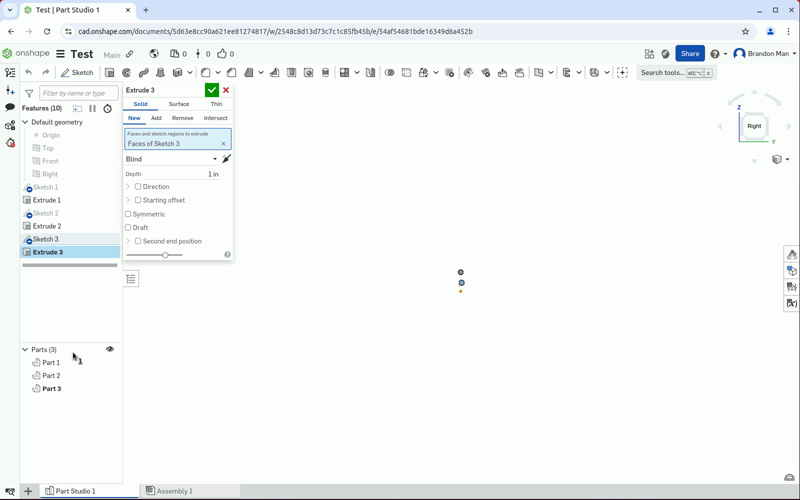
mouse_move(143, 106)
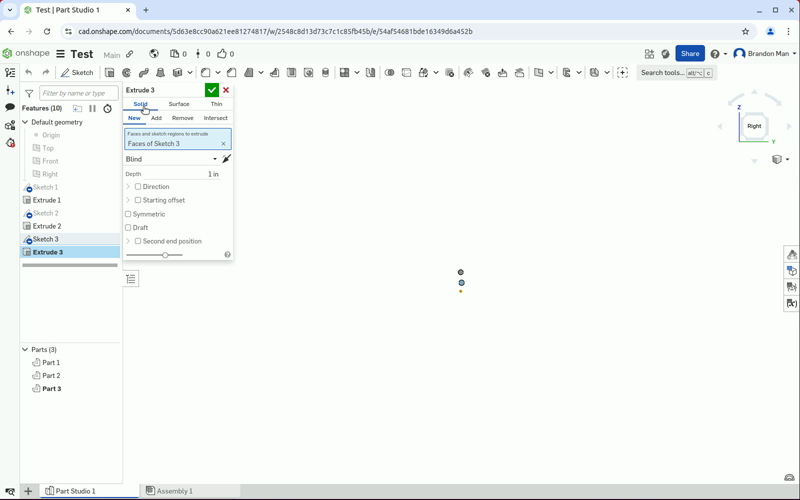
click(143, 106)
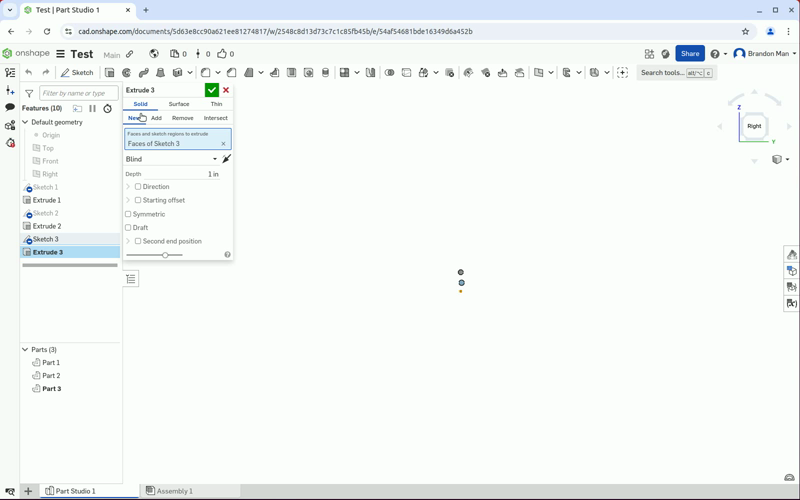
mouse_move(137, 120)
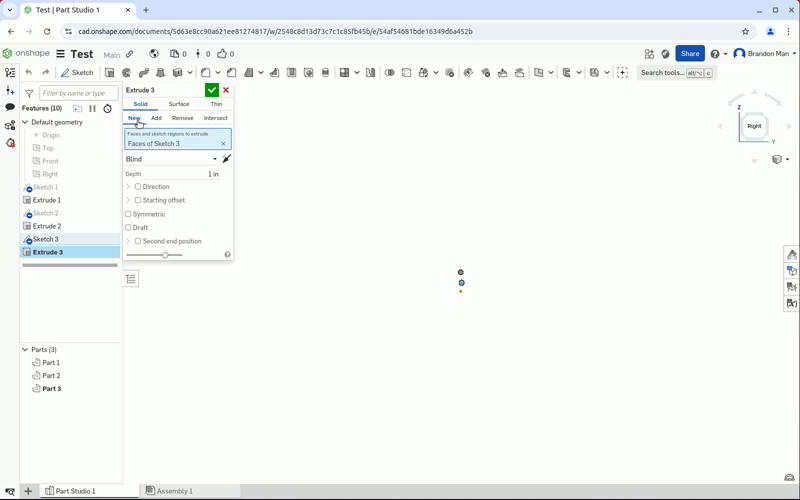
click(137, 120)
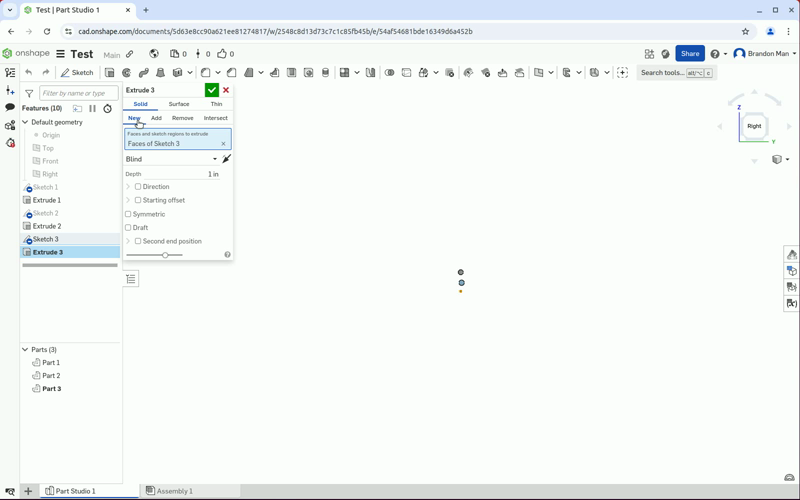
key(tab, 4)
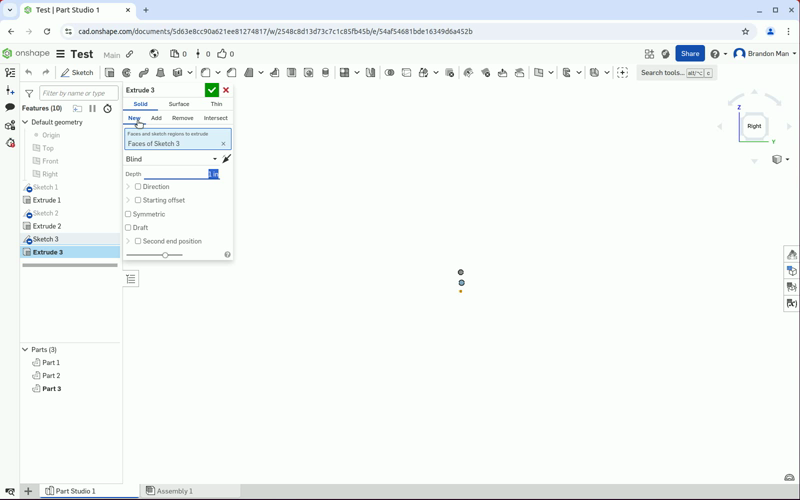
text(7.703)
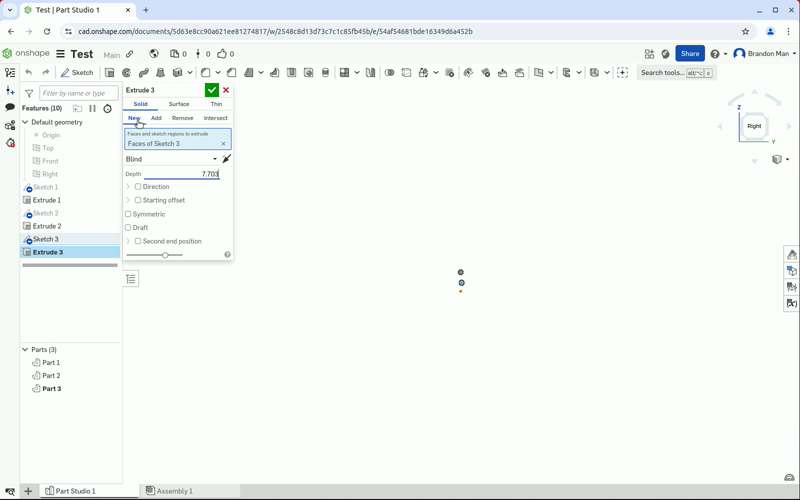
key(enter)
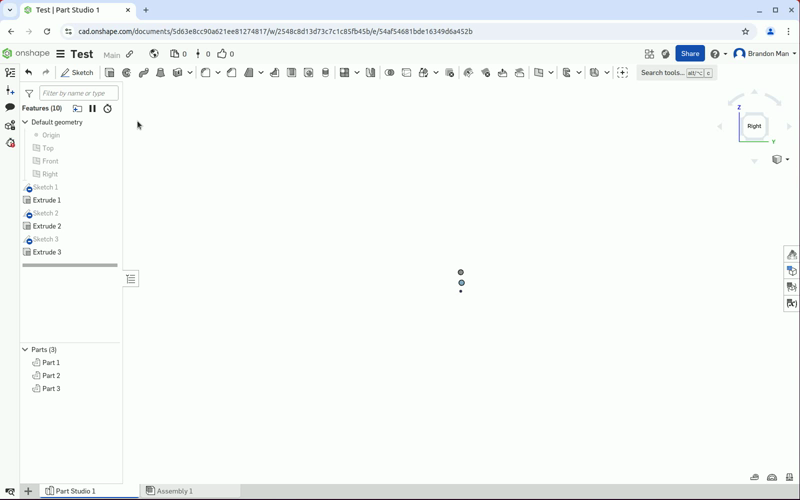
key(shift+h)
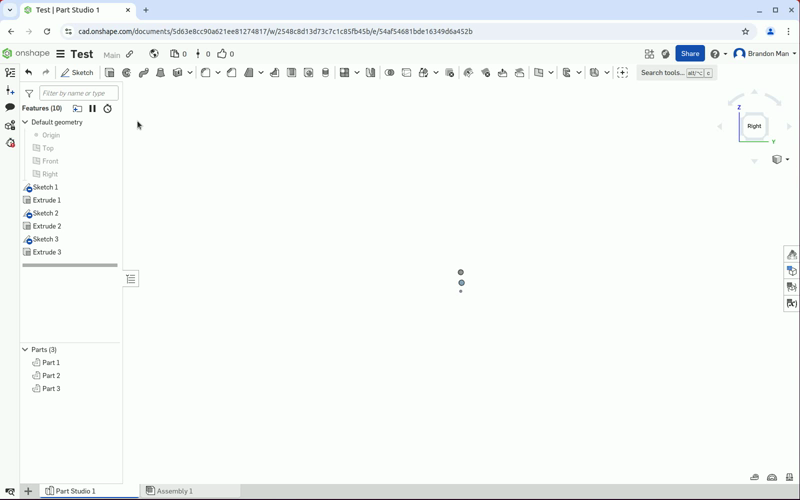
key(shift+h)
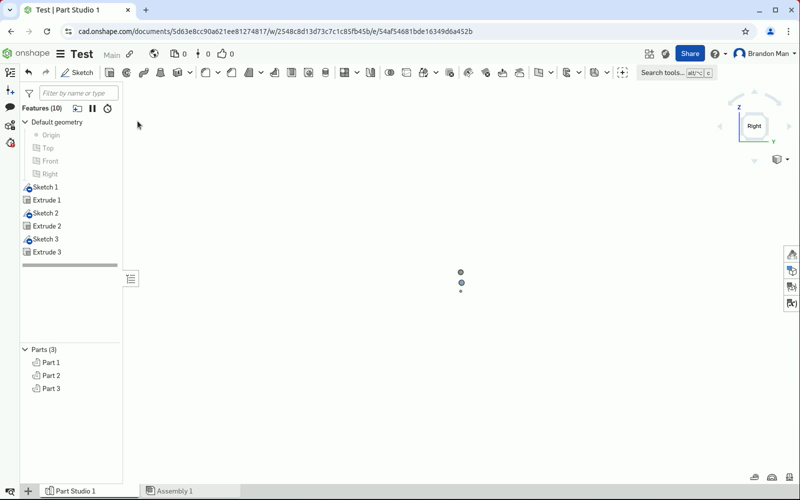
key(shift+7)
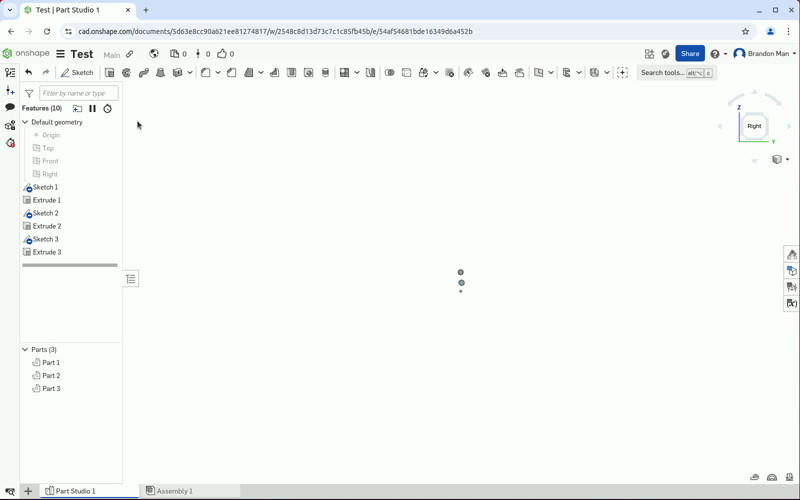
key(right, 2)
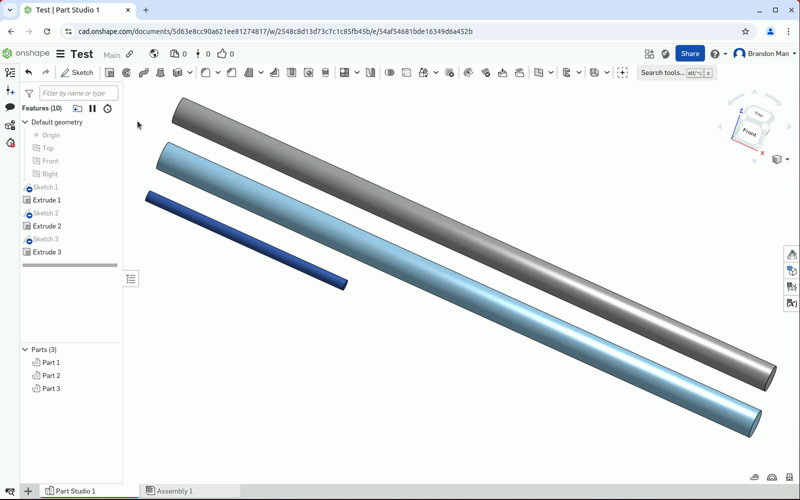
key(down, 2)
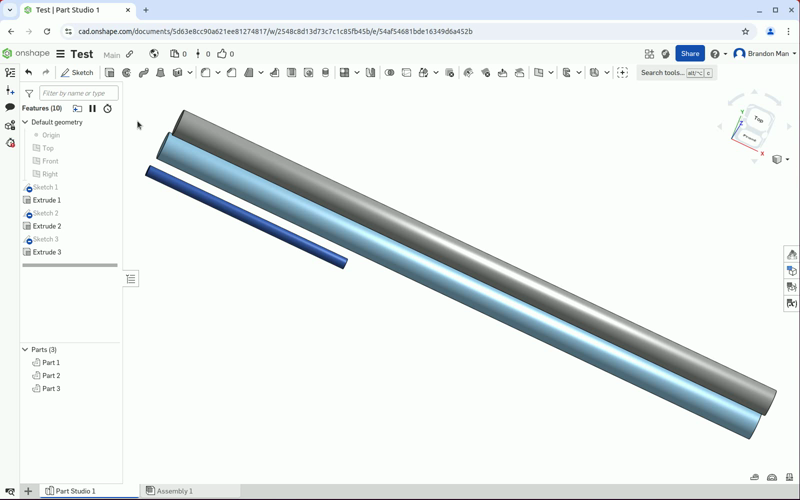
key(up, 2)
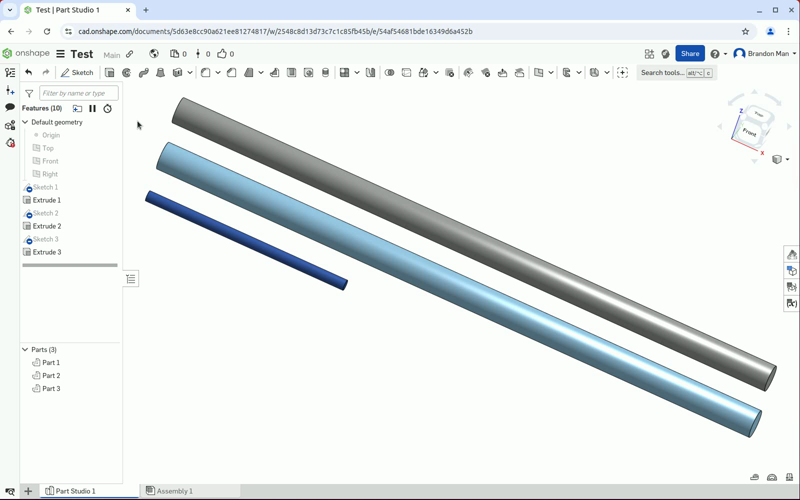
key(left, 2)
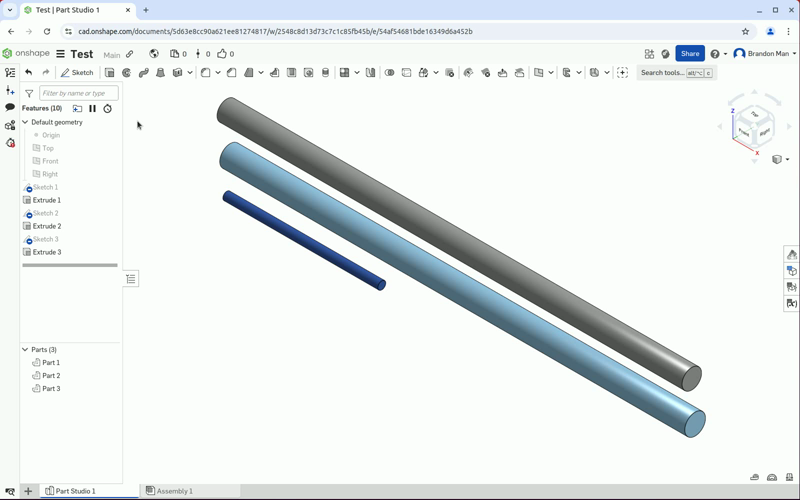
mouse_move(73, 189)
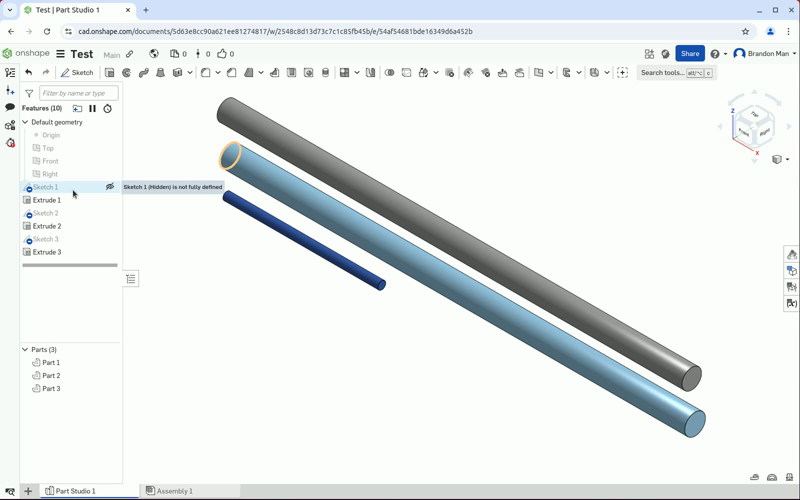
click(73, 189)